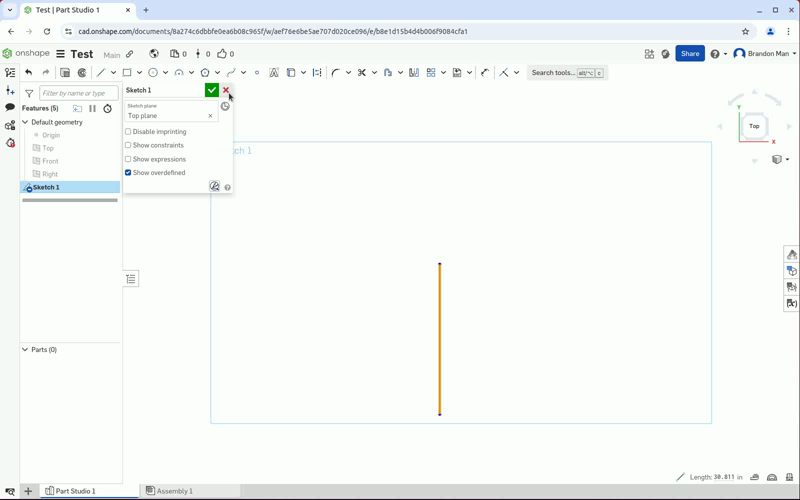
key(shift+h)
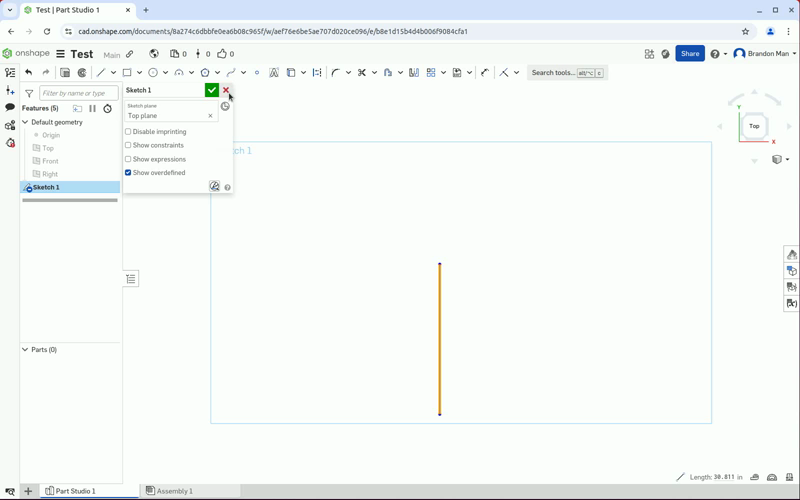
key(shift+s)
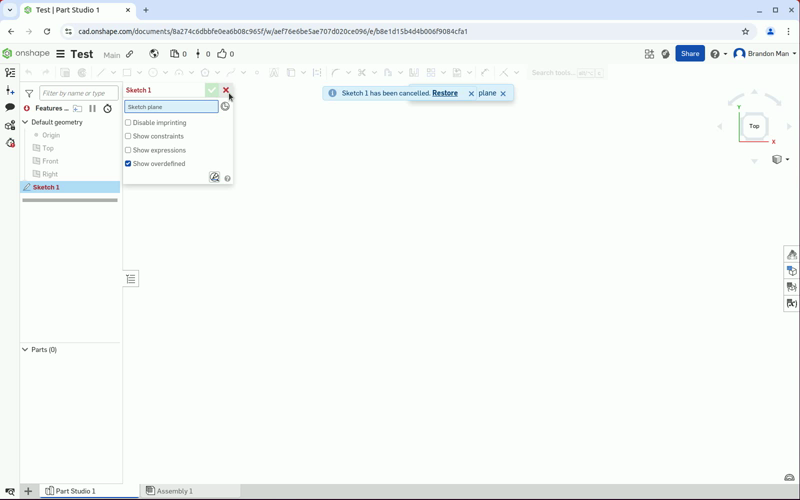
mouse_move(73, 150)
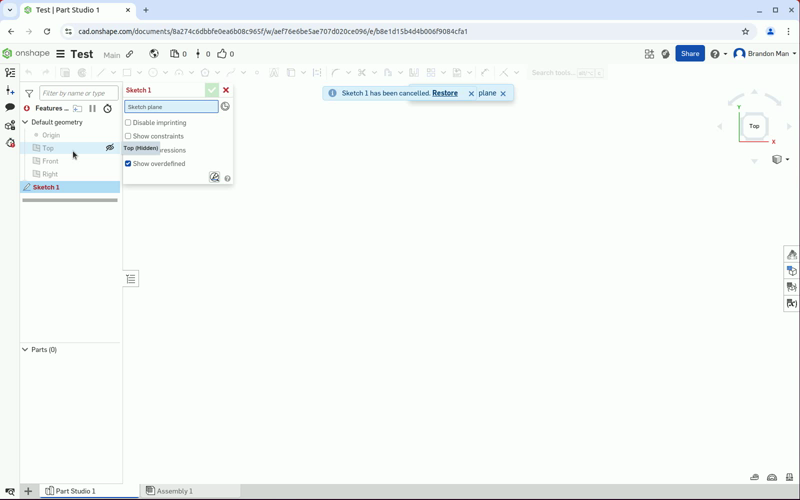
click(73, 150)
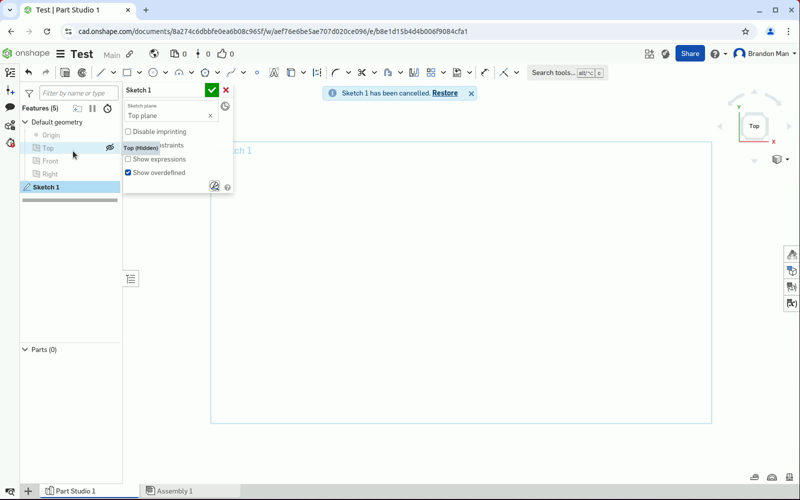
mouse_move(73, 352)
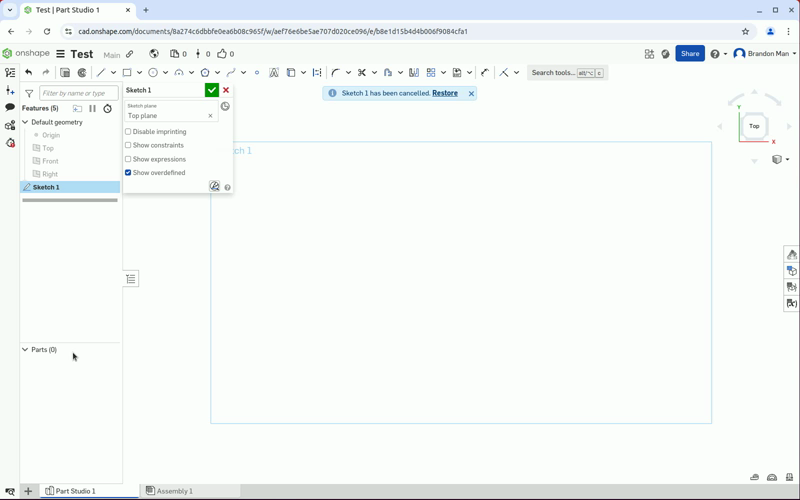
key(y)
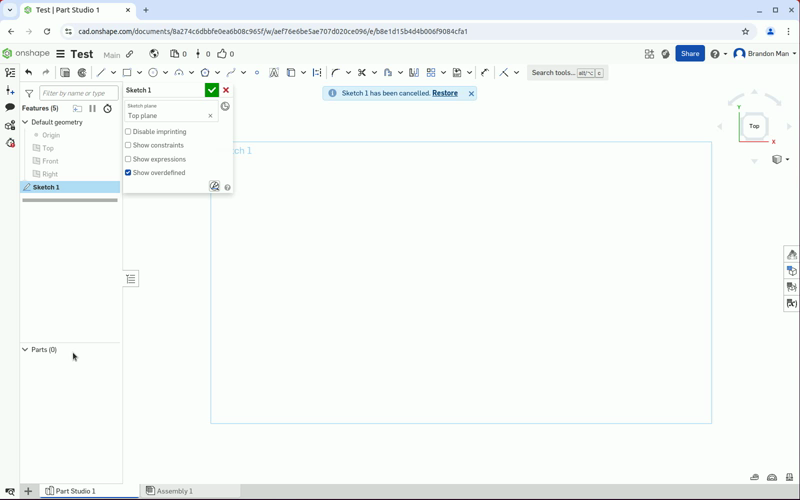
key(l)
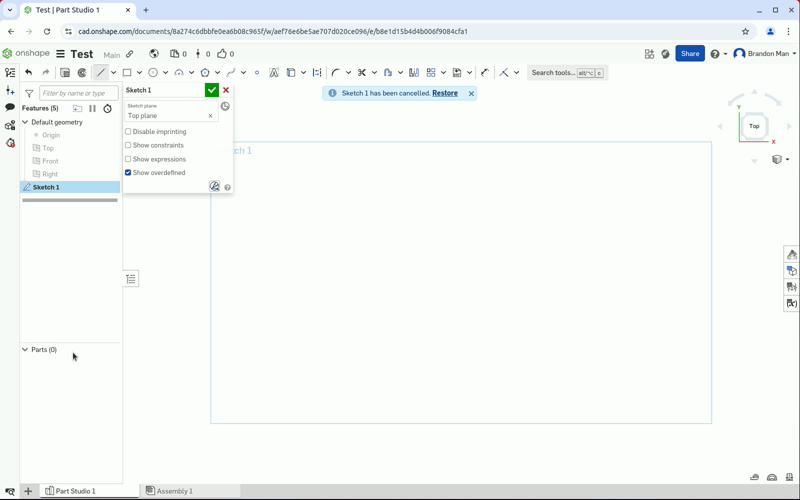
key_down(shift)
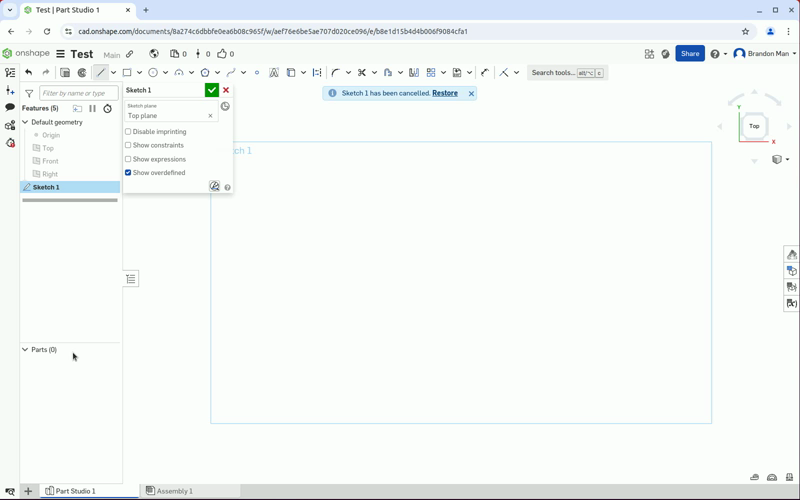
mouse_move(460, 324)
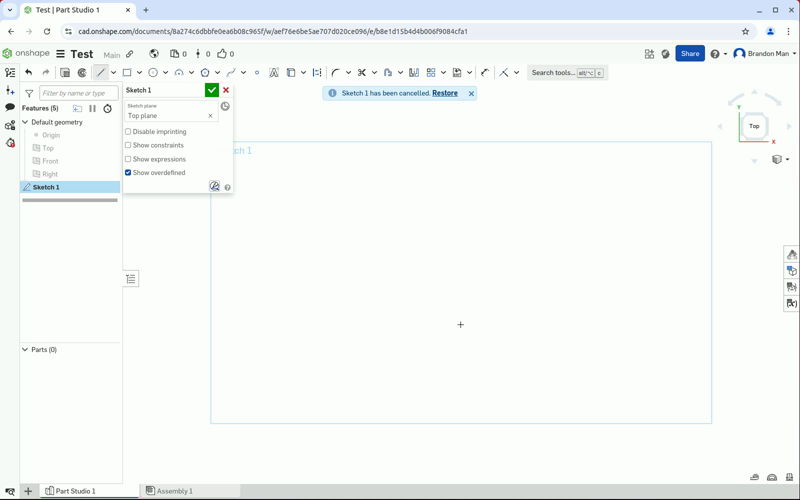
click(460, 324)
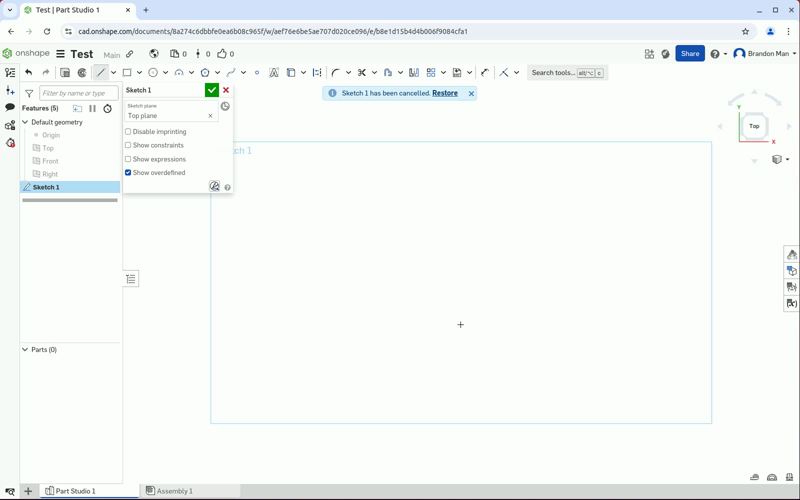
key_up(shift)
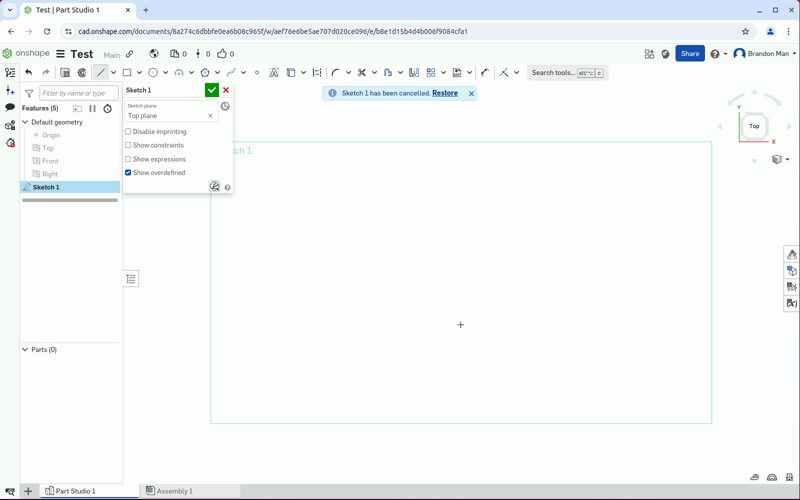
key_down(shift)
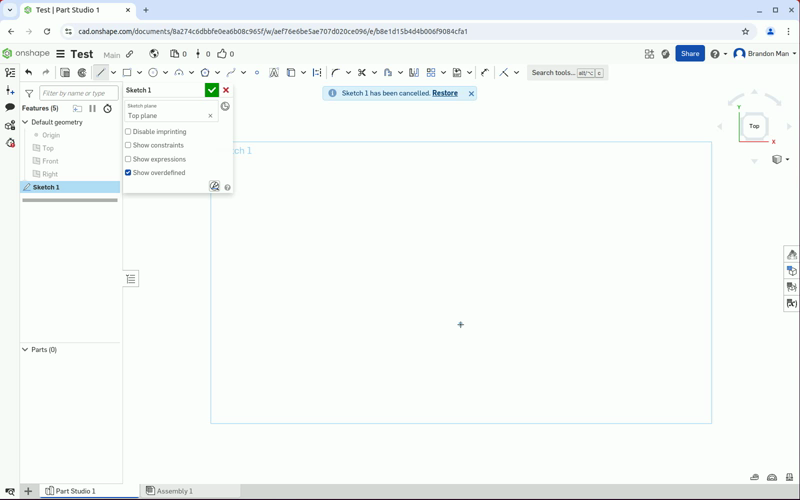
mouse_move(553, 324)
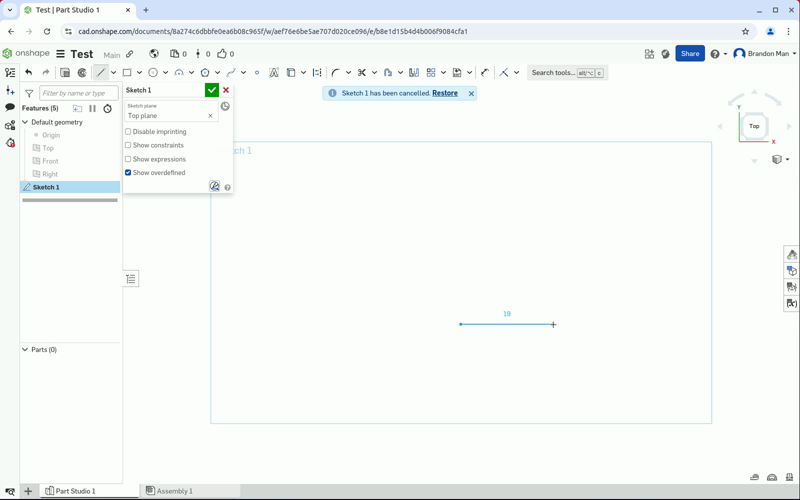
click(553, 324)
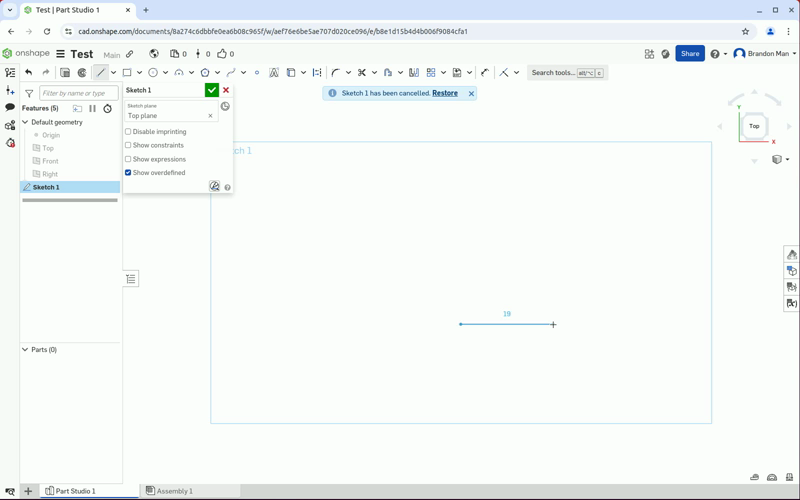
key_up(shift)
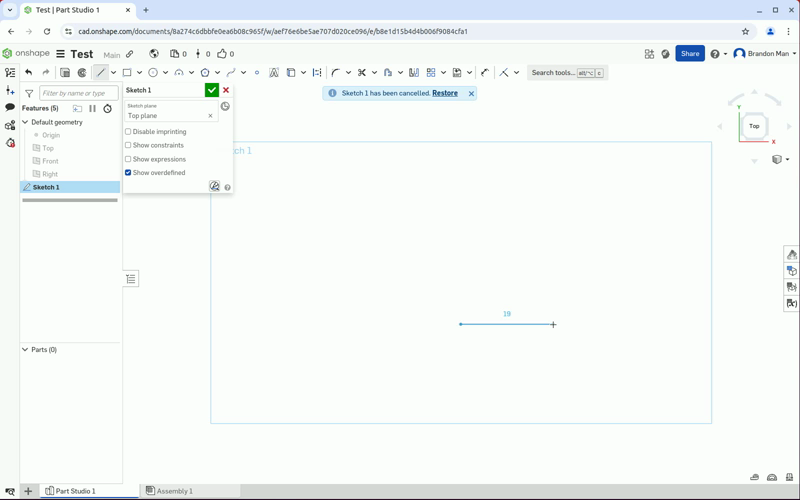
key(esc)
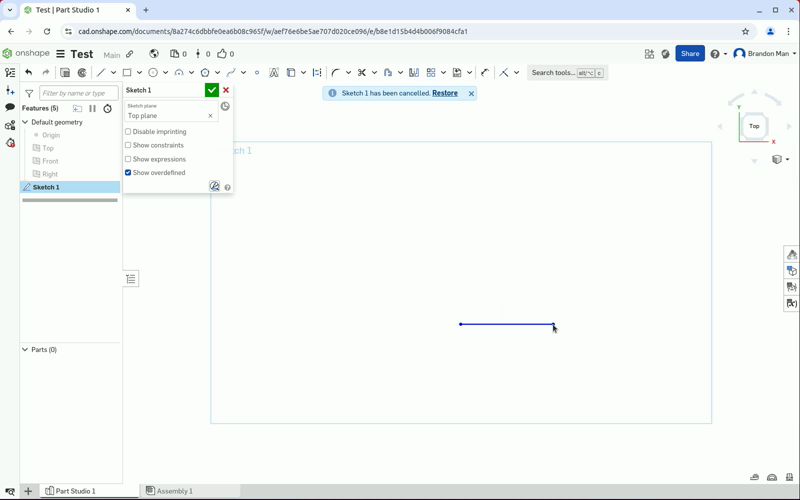
key(a)
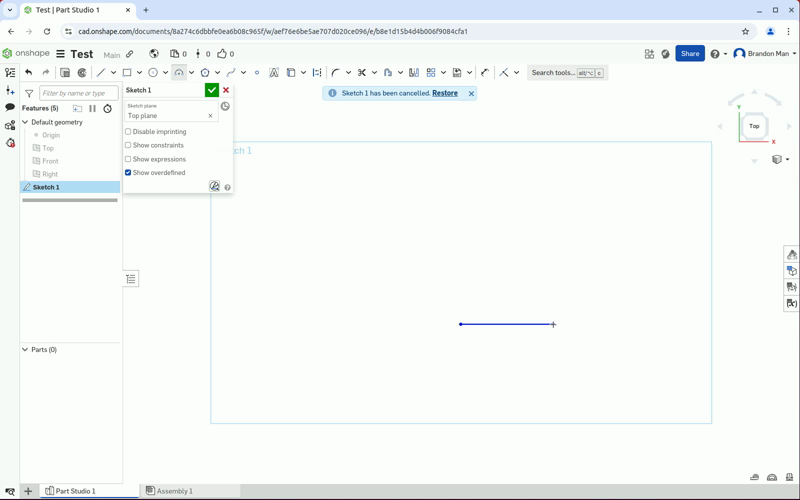
mouse_move(553, 324)
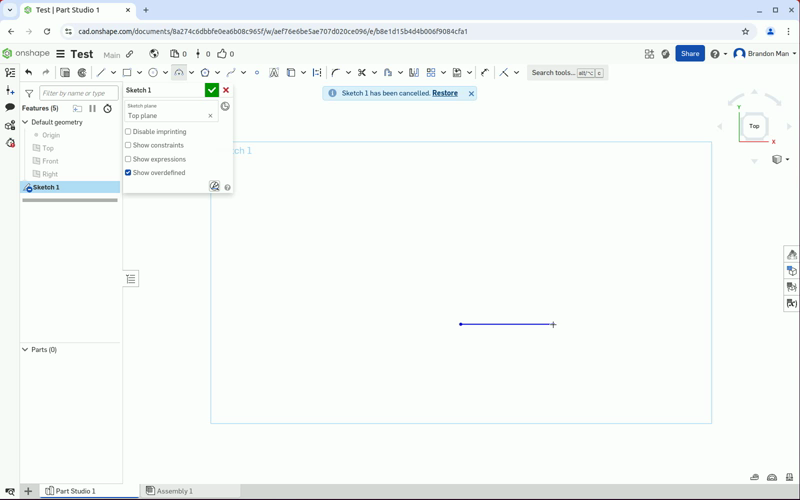
click(553, 324)
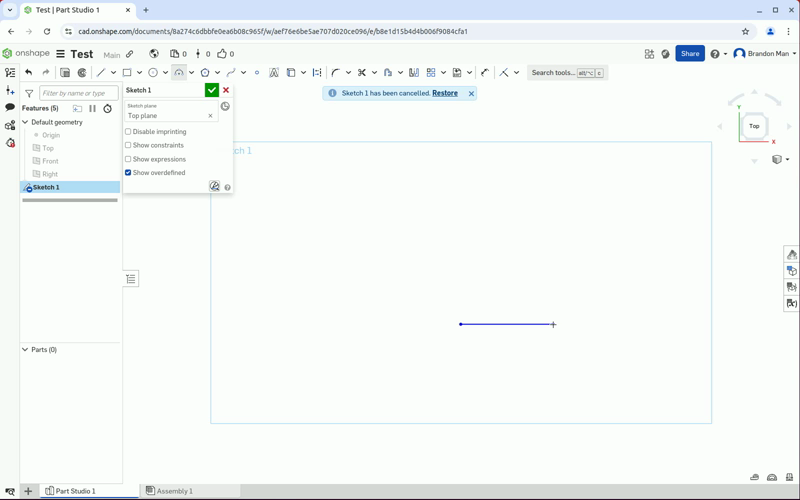
key_down(shift)
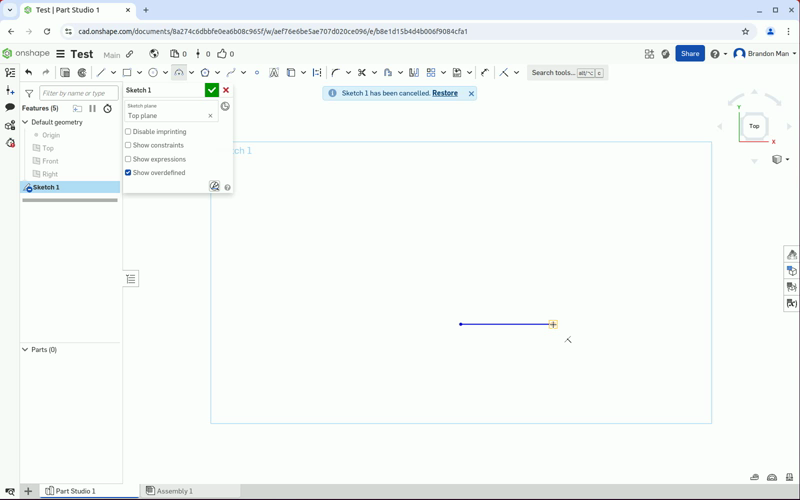
mouse_move(553, 282)
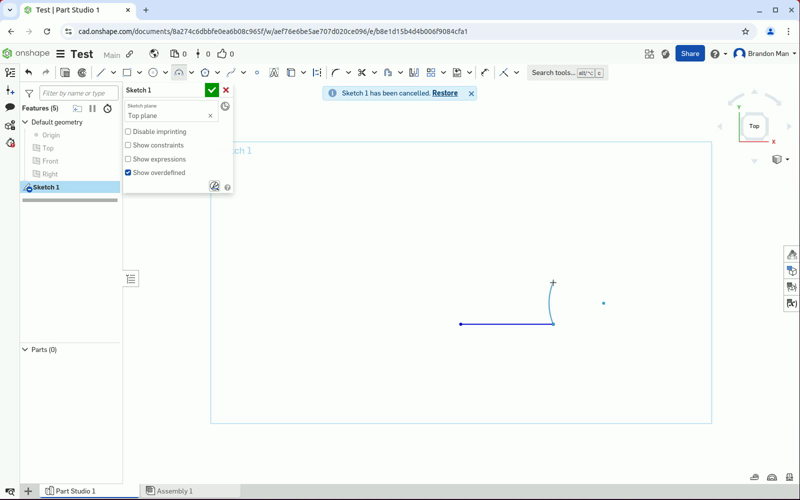
click(553, 282)
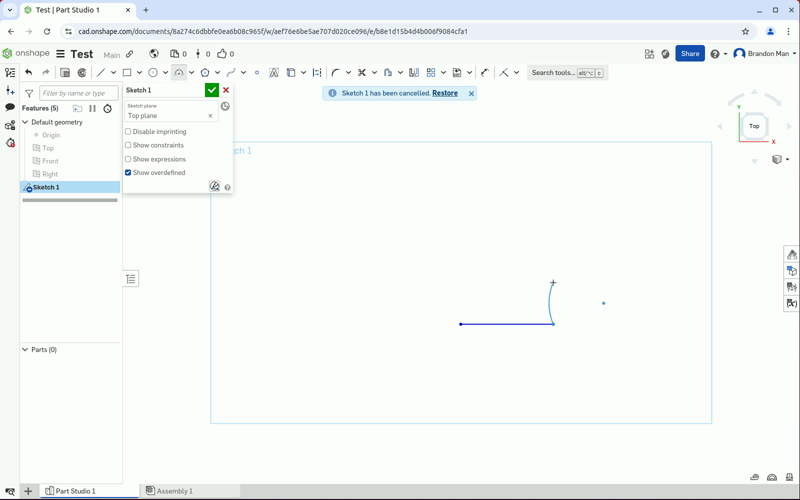
mouse_move(573, 303)
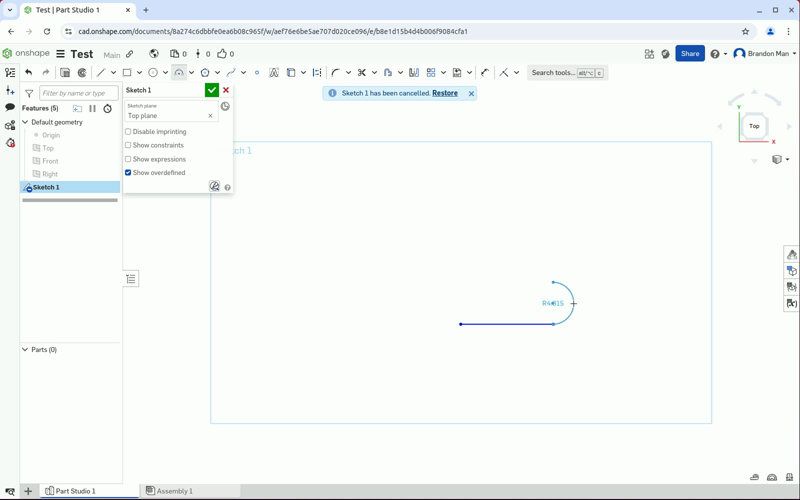
click(573, 303)
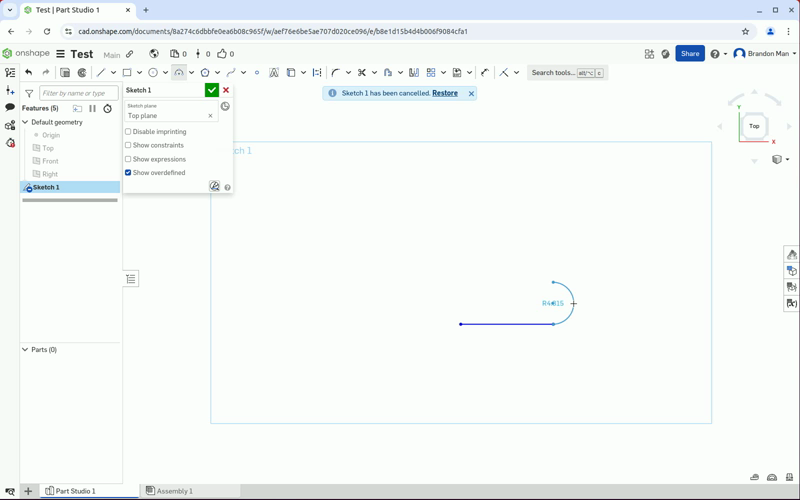
key_up(shift)
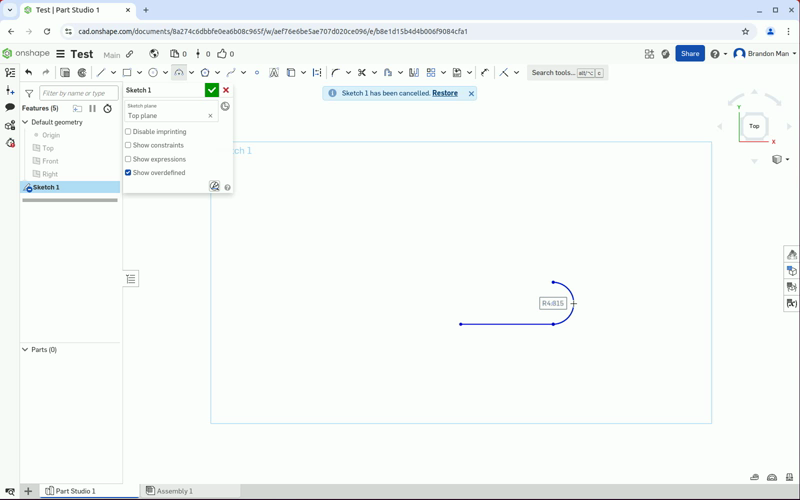
key(esc)
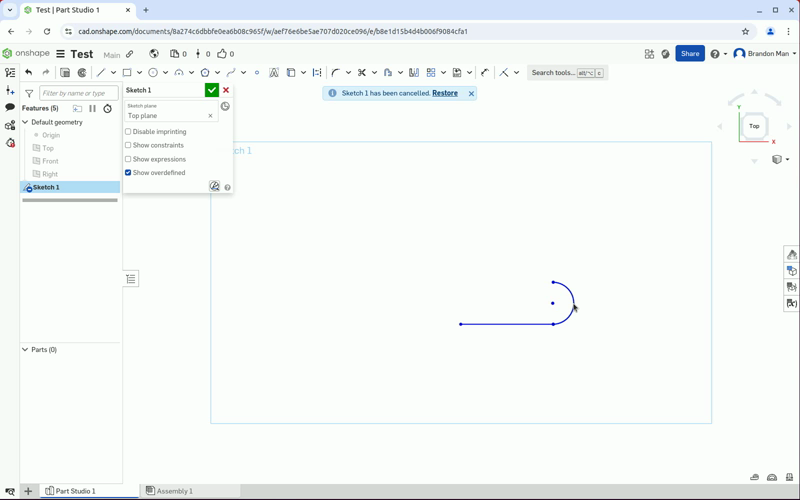
key(l)
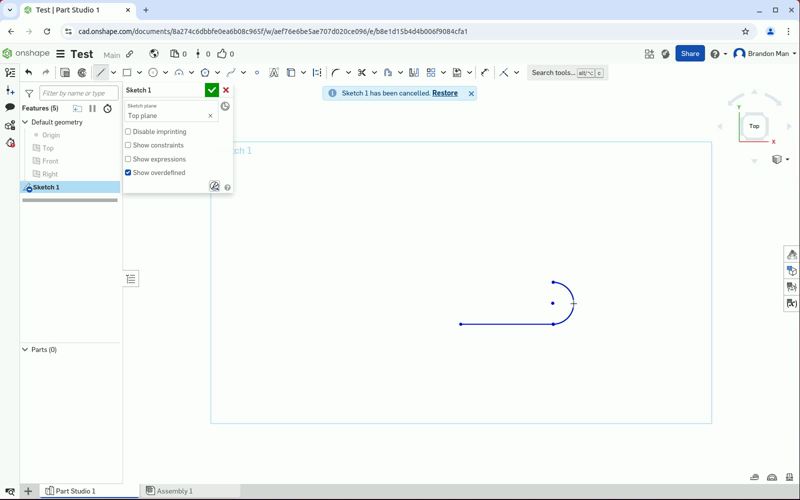
mouse_move(553, 282)
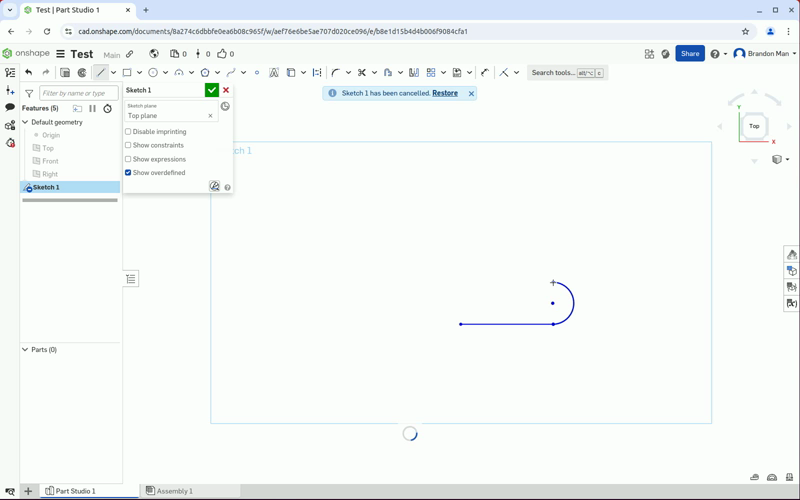
click(553, 282)
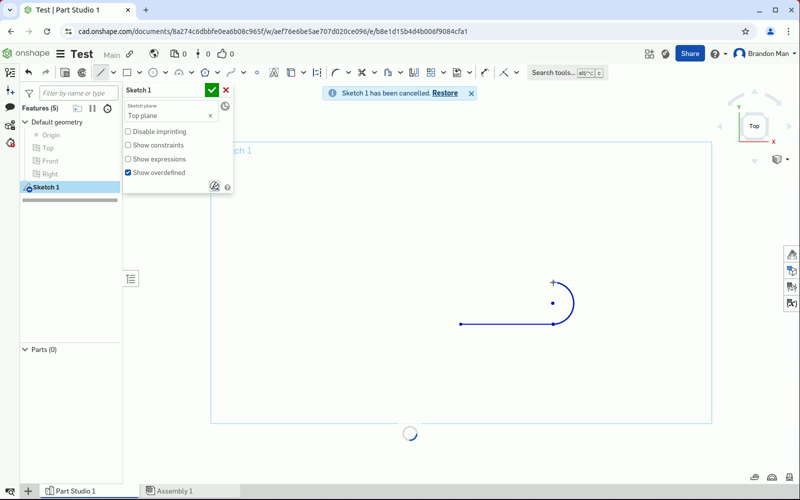
key_down(shift)
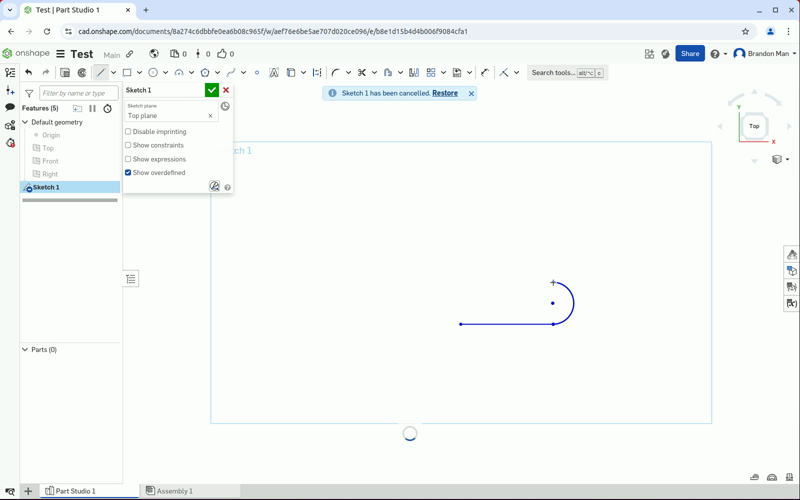
mouse_move(460, 282)
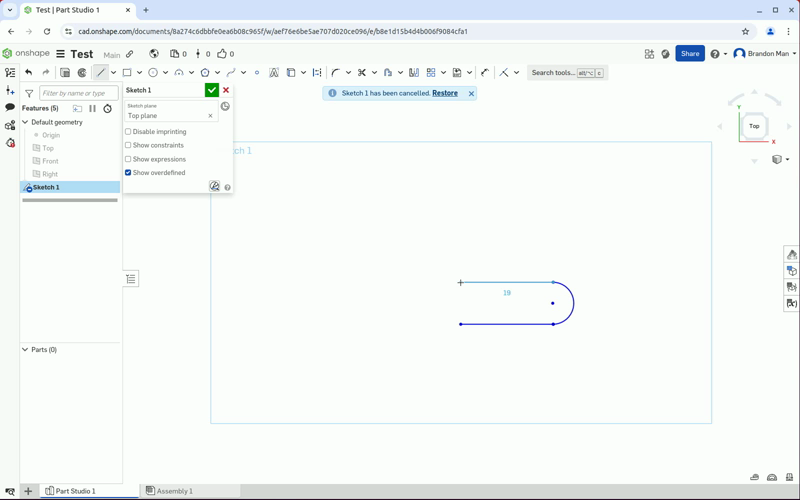
click(460, 282)
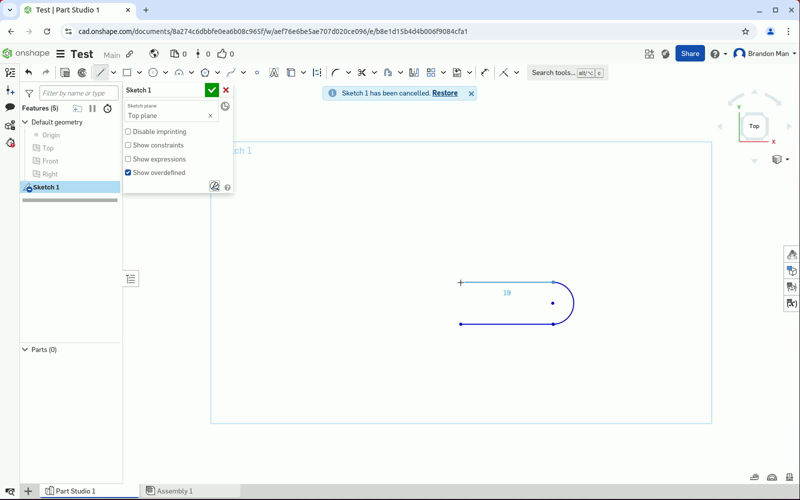
key_up(shift)
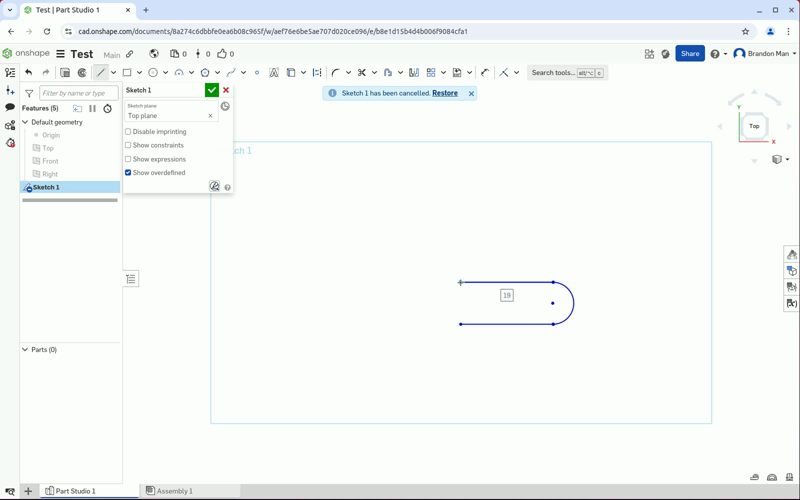
mouse_move(490, 282)
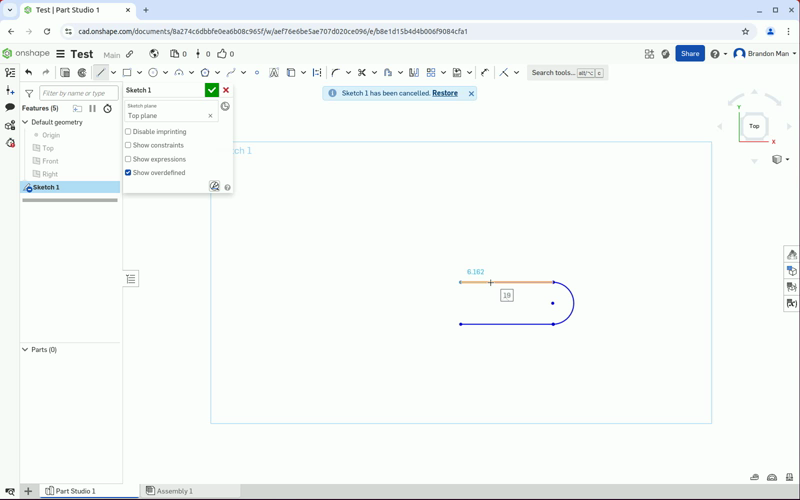
key_down(shift)
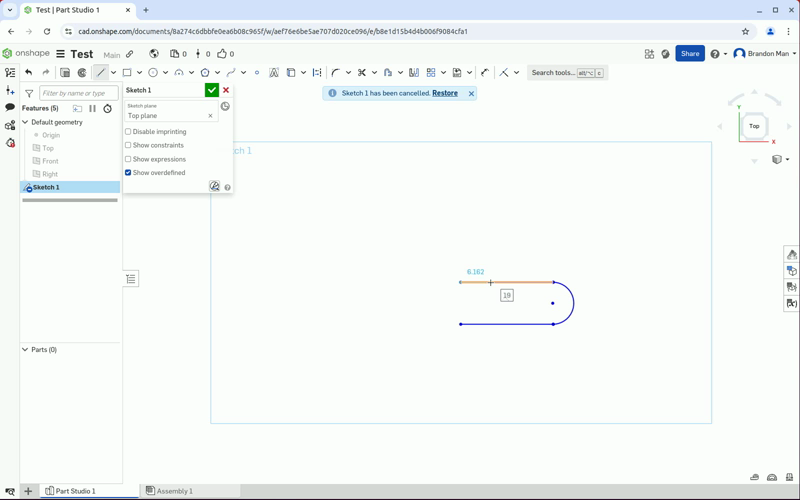
mouse_move(460, 324)
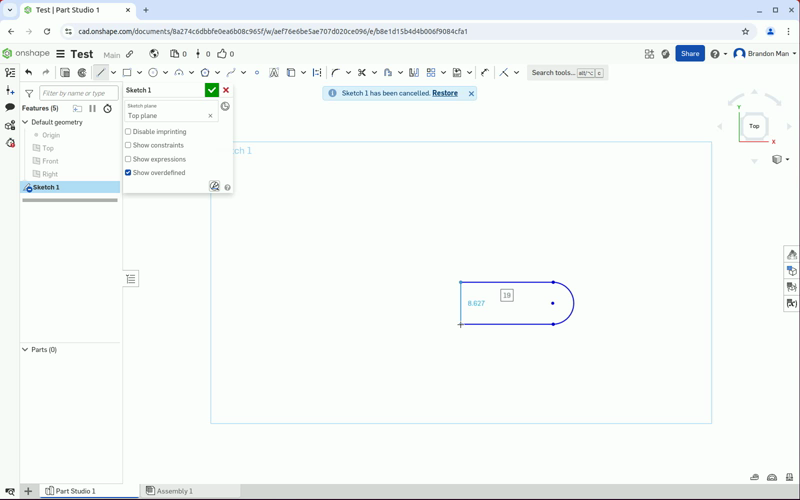
key_up(shift)
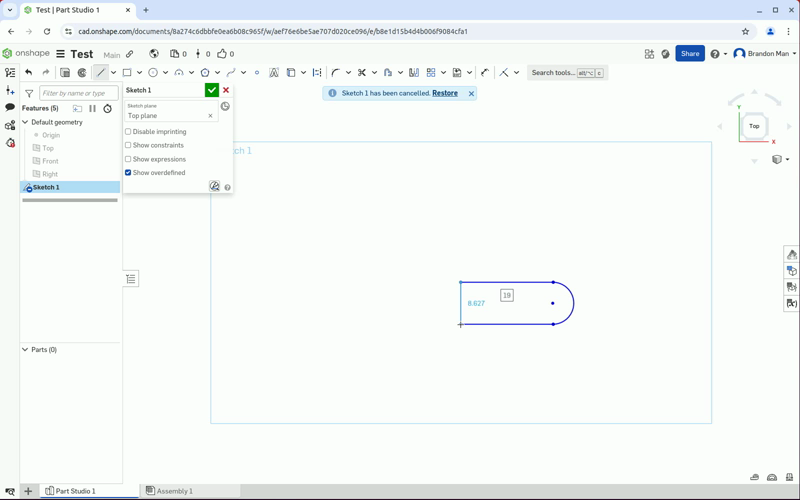
click(460, 324)
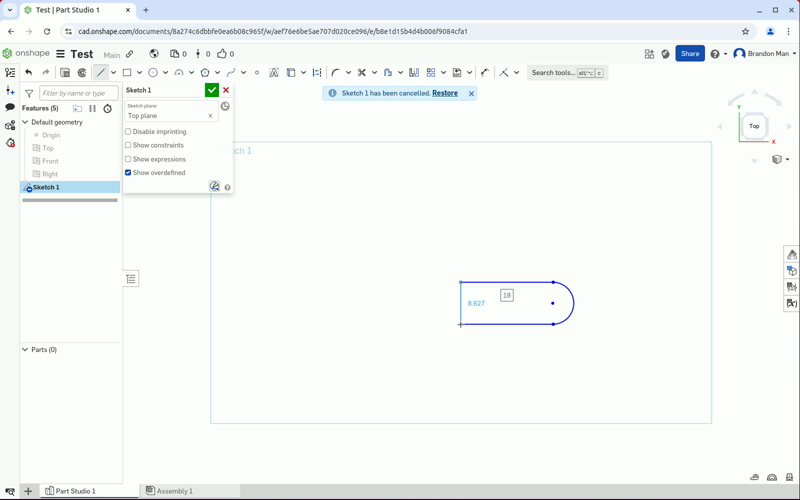
key(esc)
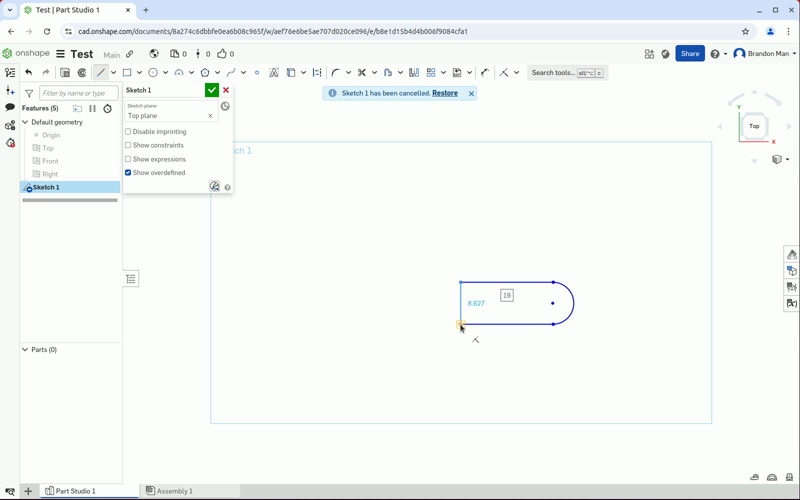
mouse_move(482, 287)
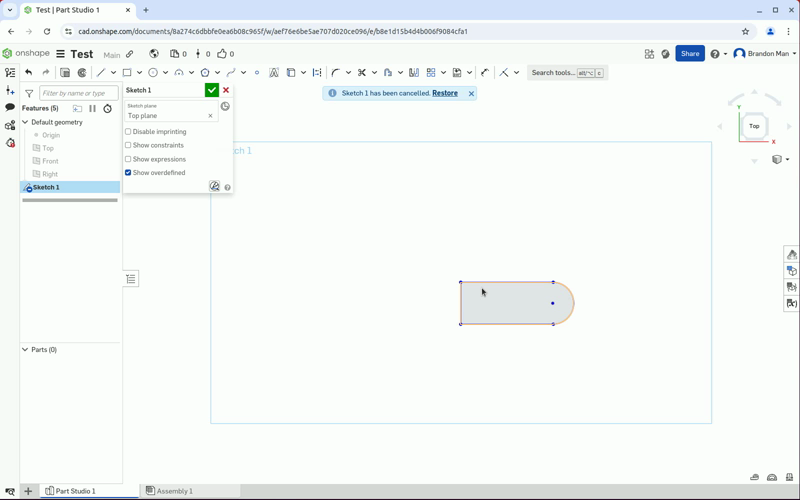
click(482, 287)
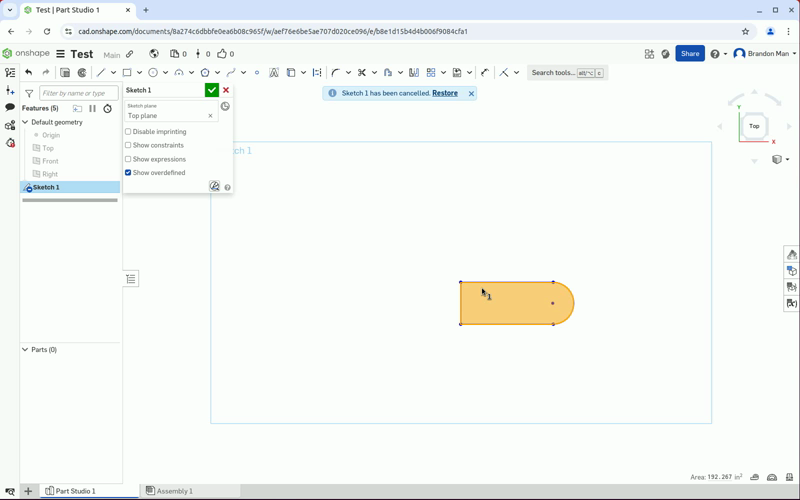
mouse_move(73, 352)
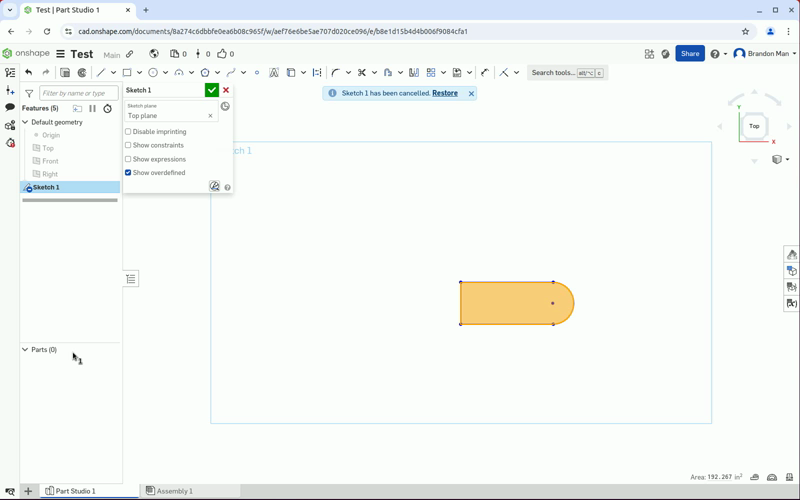
key(shift+y)
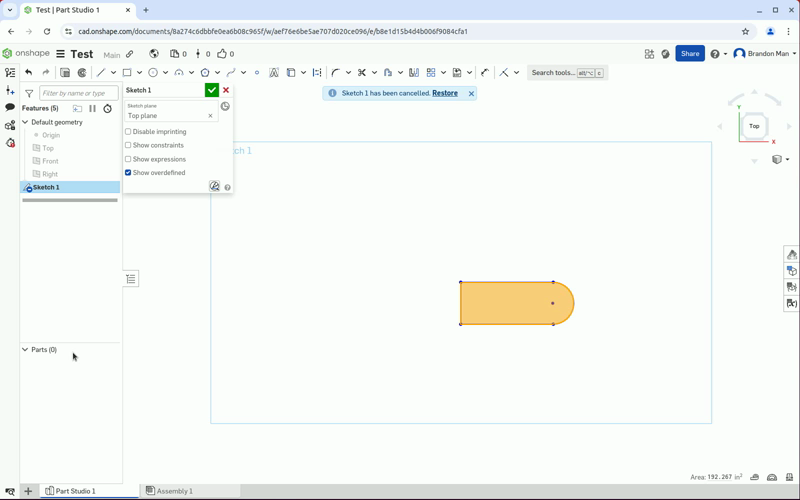
key(shift+e)
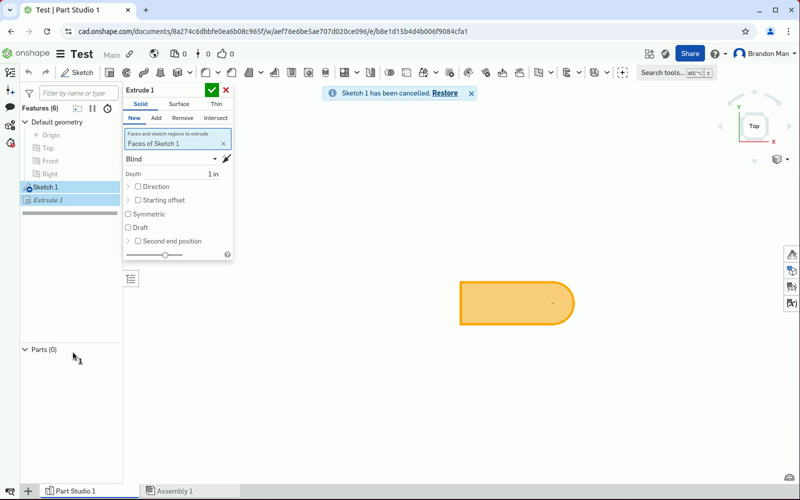
mouse_move(143, 106)
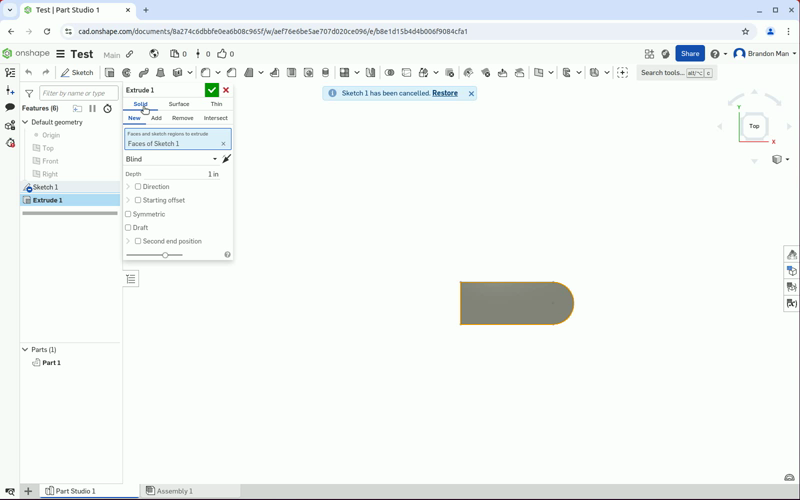
click(143, 106)
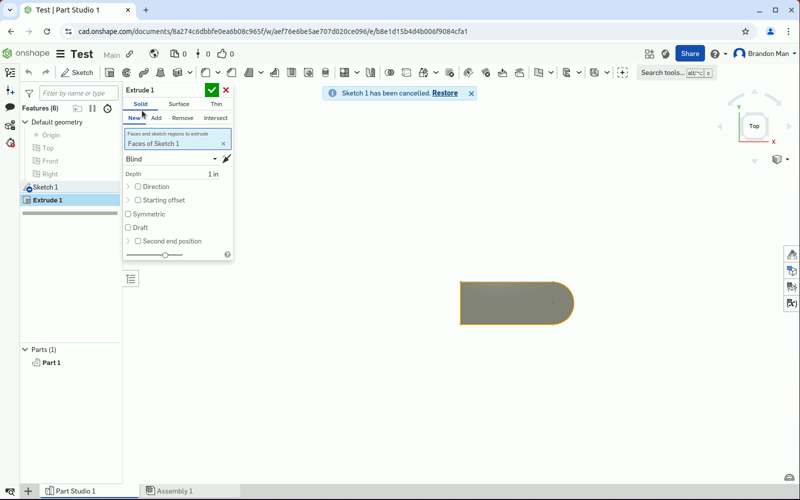
mouse_move(137, 120)
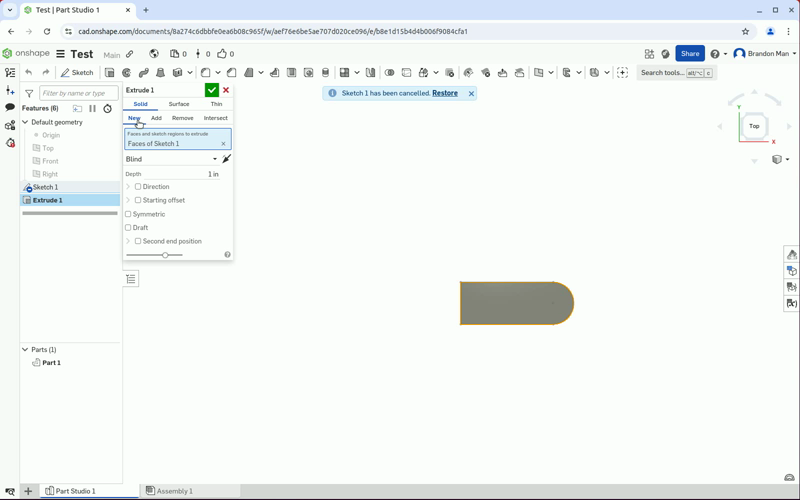
click(137, 120)
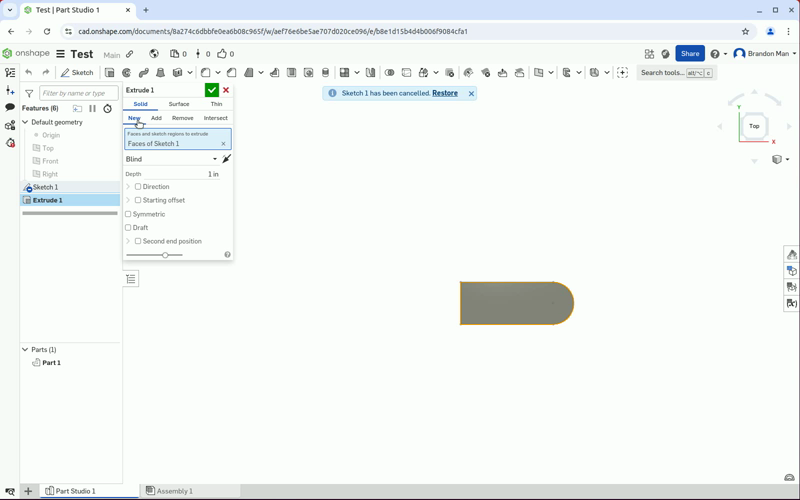
key(tab, 4)
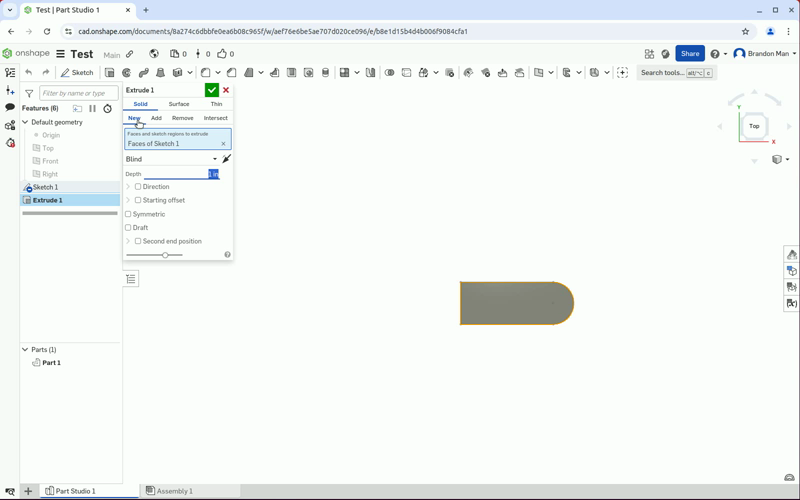
text(4.092)
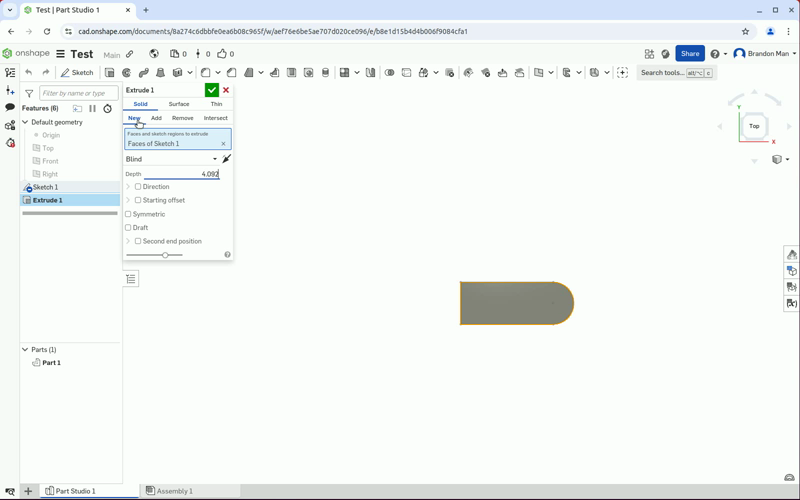
key(enter)
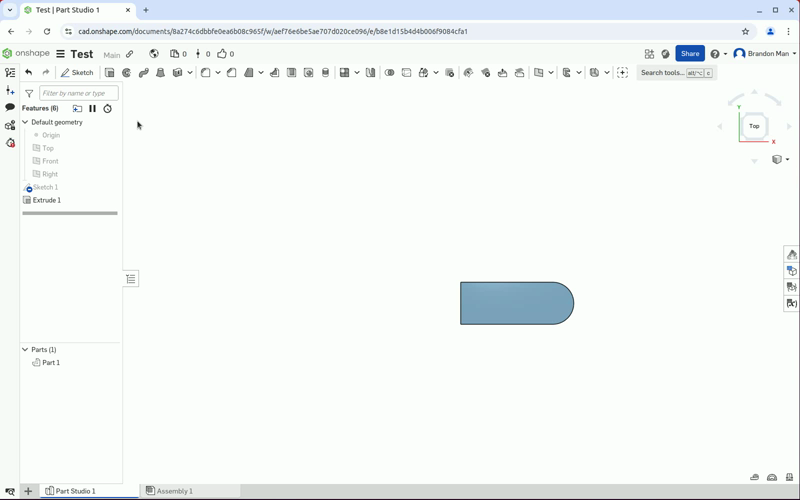
key(shift+h)
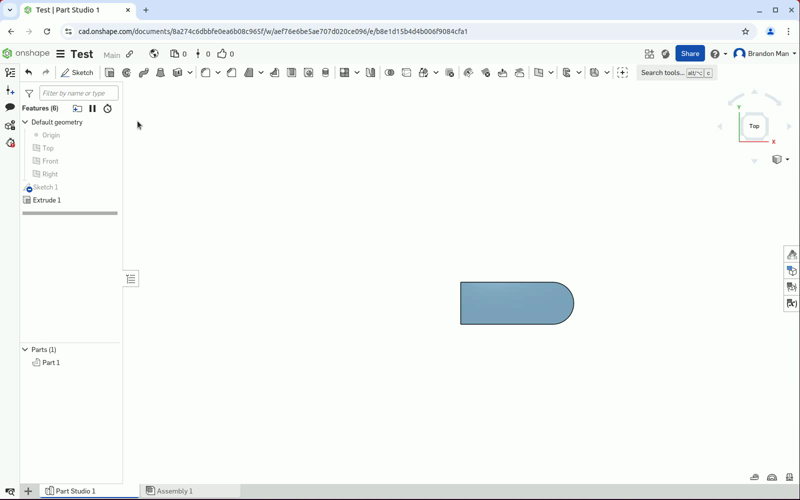
key(shift+h)
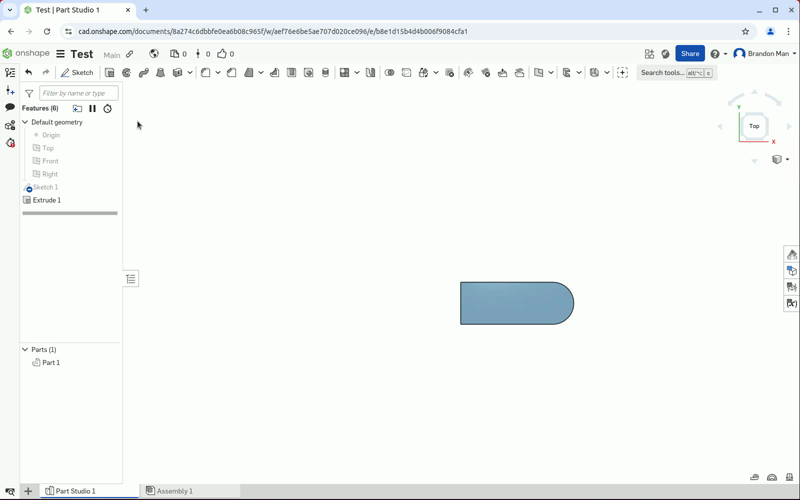
mouse_move(73, 189)
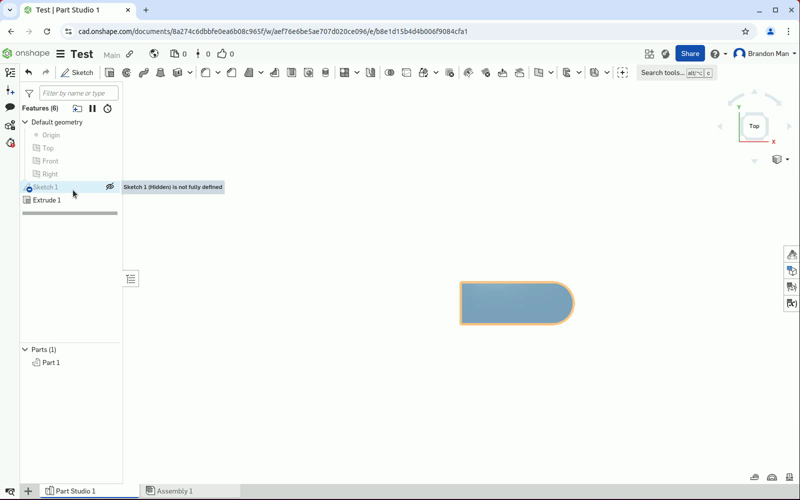
click(73, 189)
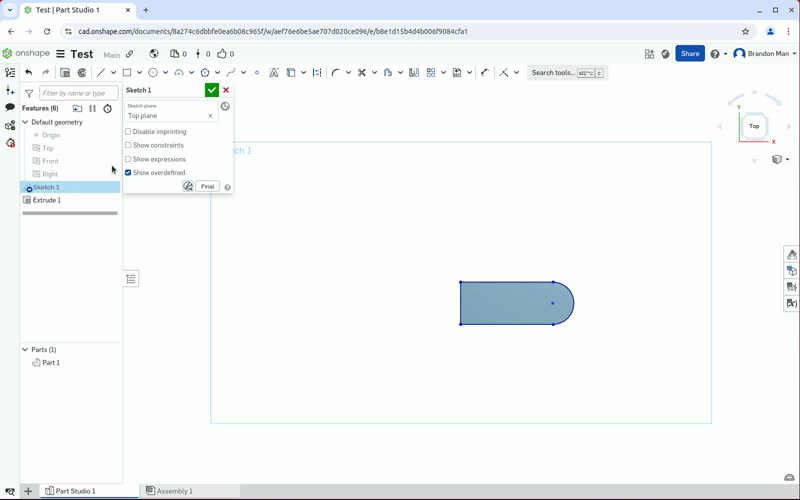
mouse_move(229, 92)
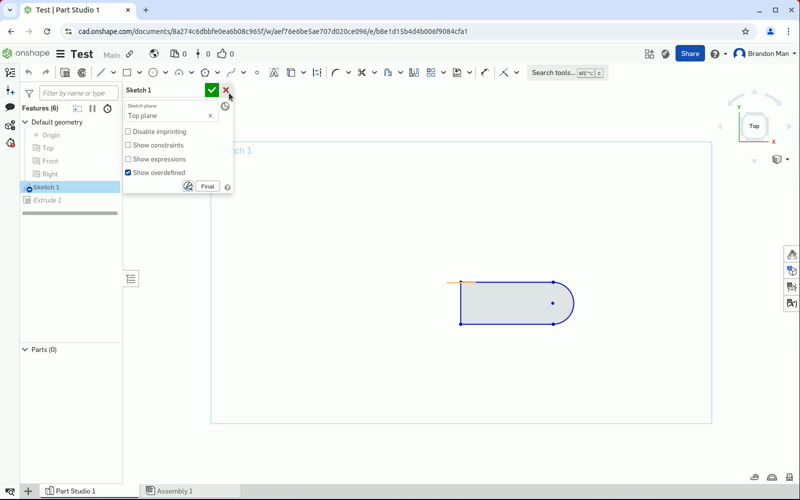
click(229, 92)
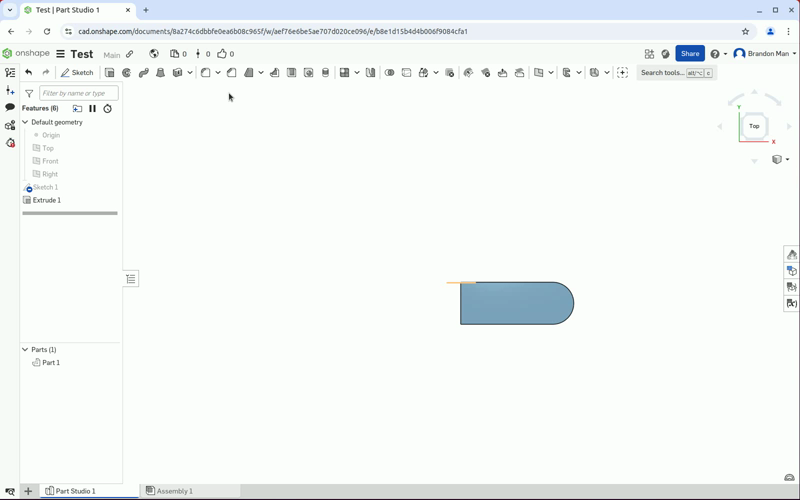
mouse_move(73, 352)
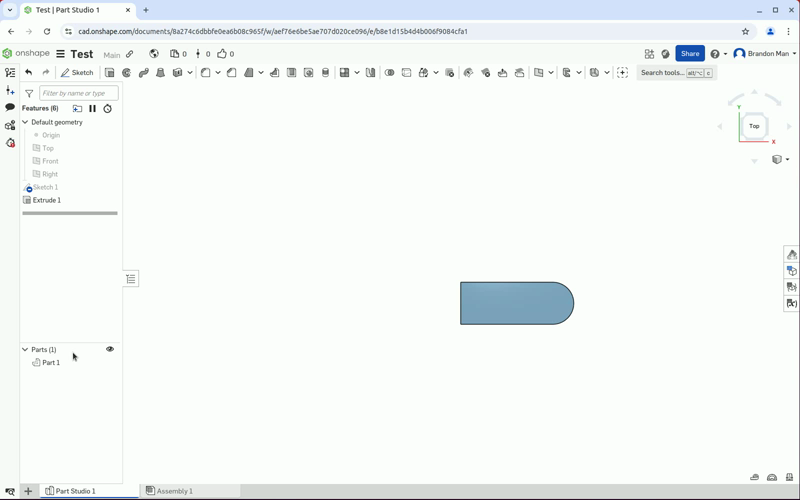
key(y)
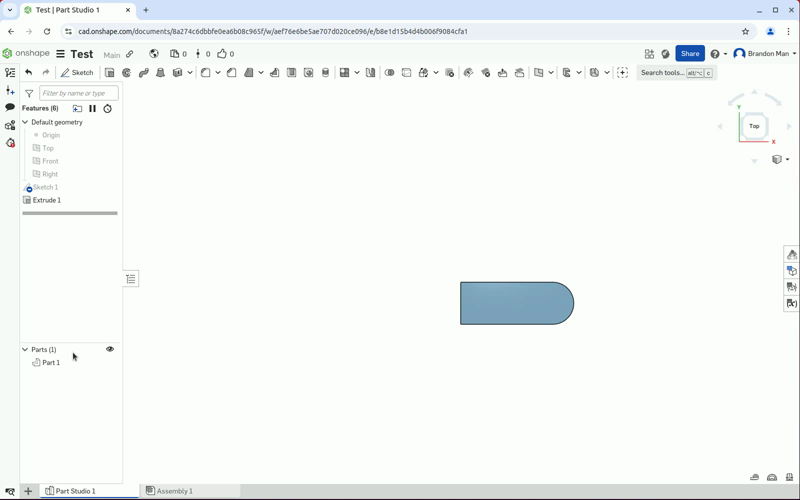
key(shift+p)
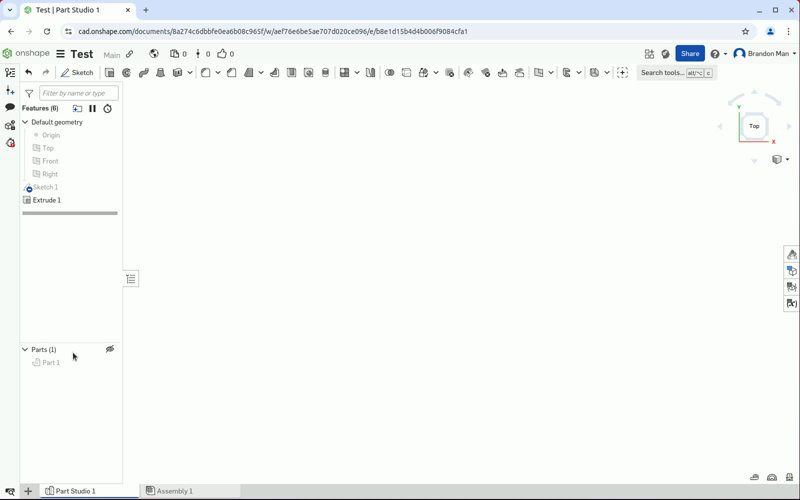
key(space)
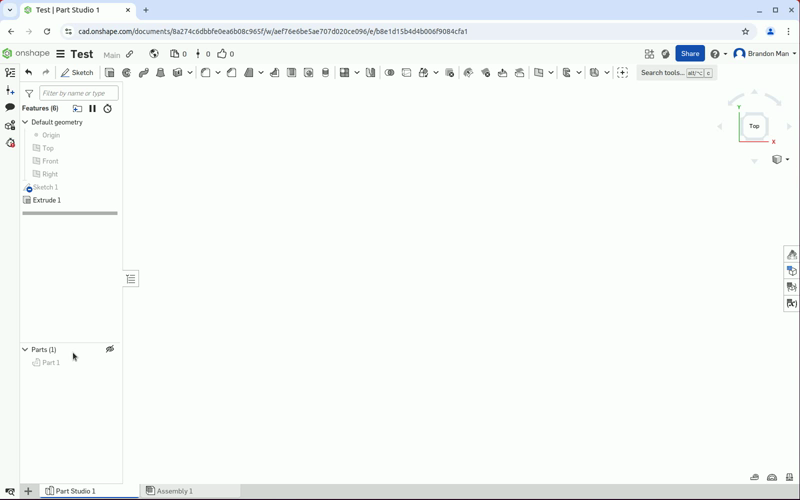
key_down(shift)
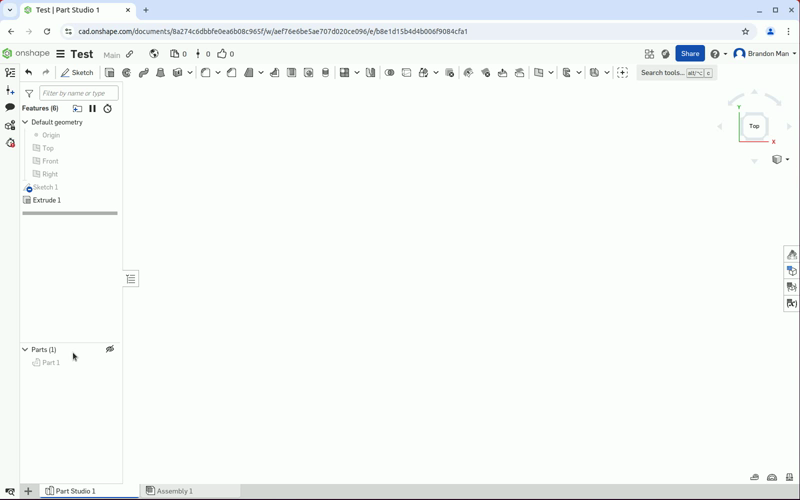
key(up)
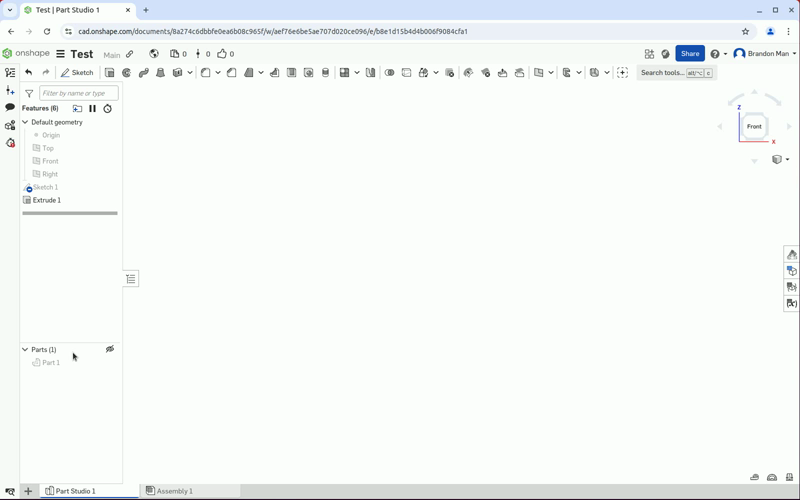
key_up(shift)
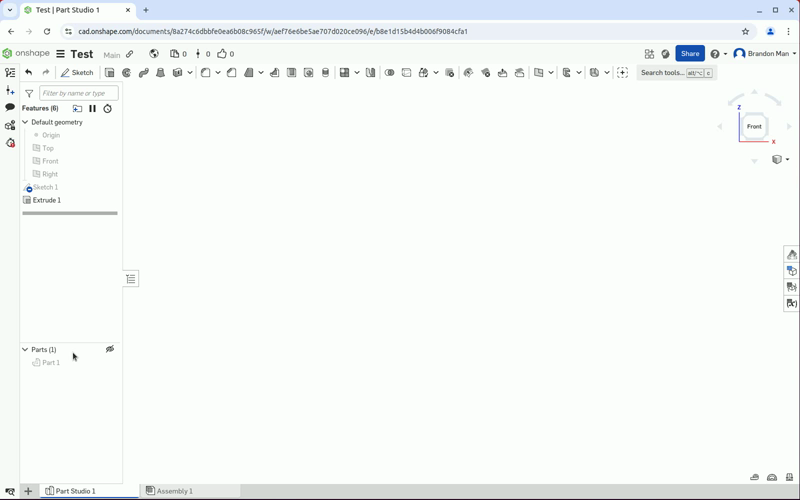
mouse_move(73, 352)
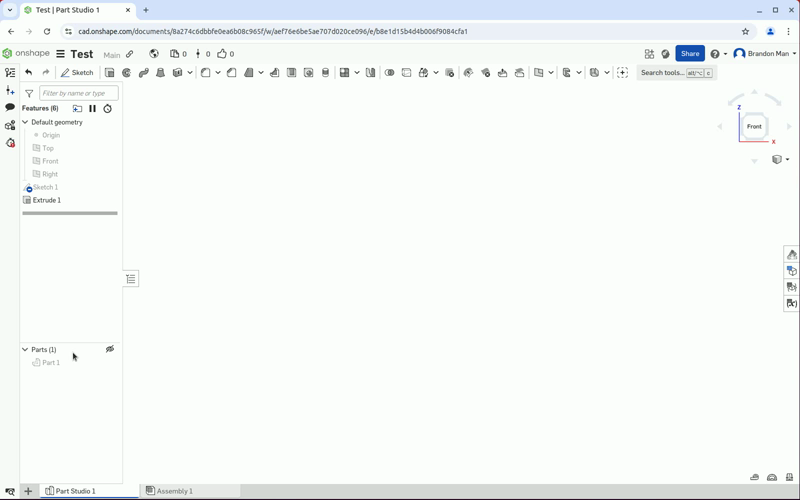
key(shift+y)
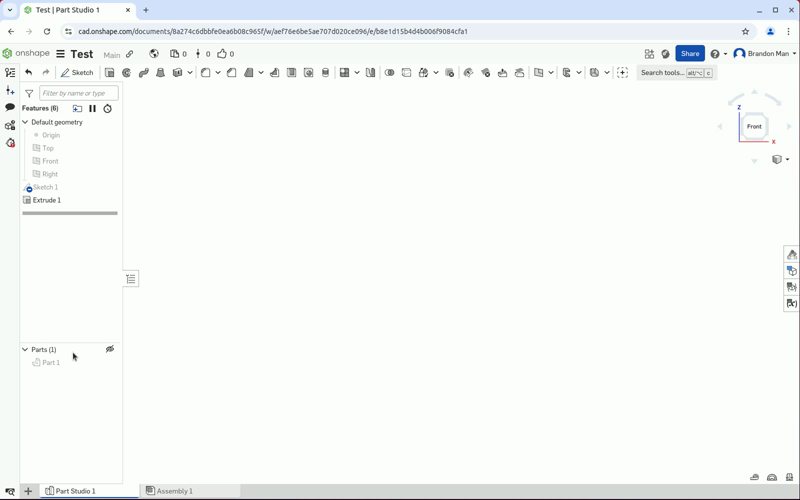
key(shift+s)
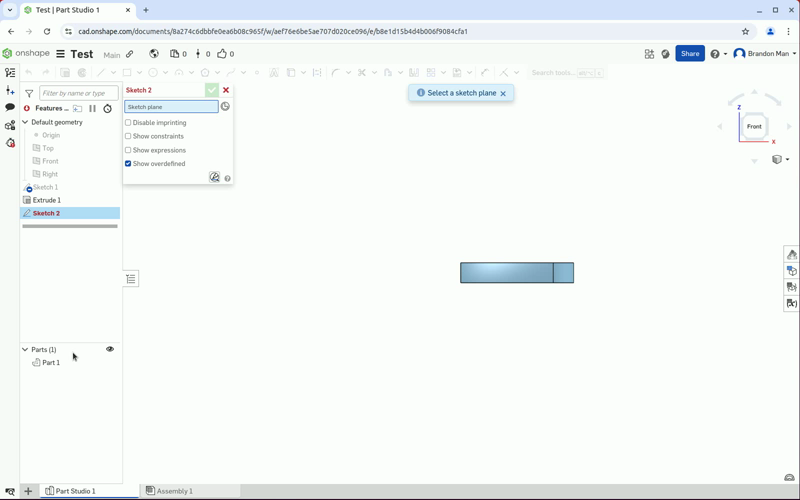
mouse_move(73, 163)
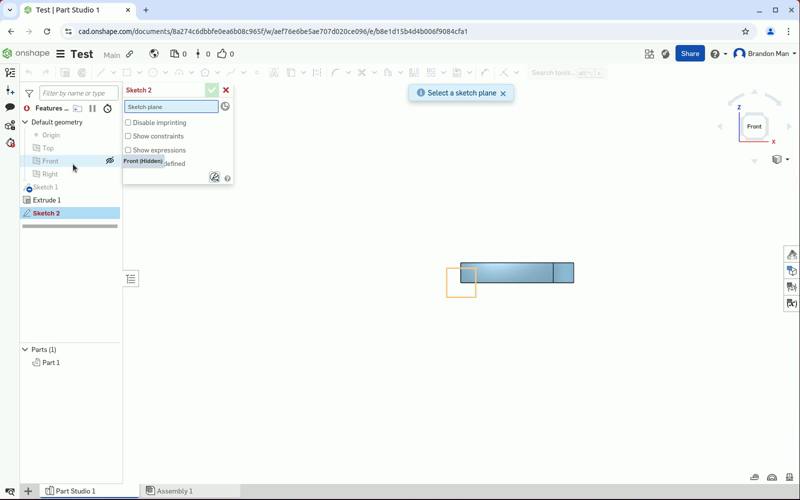
click(73, 163)
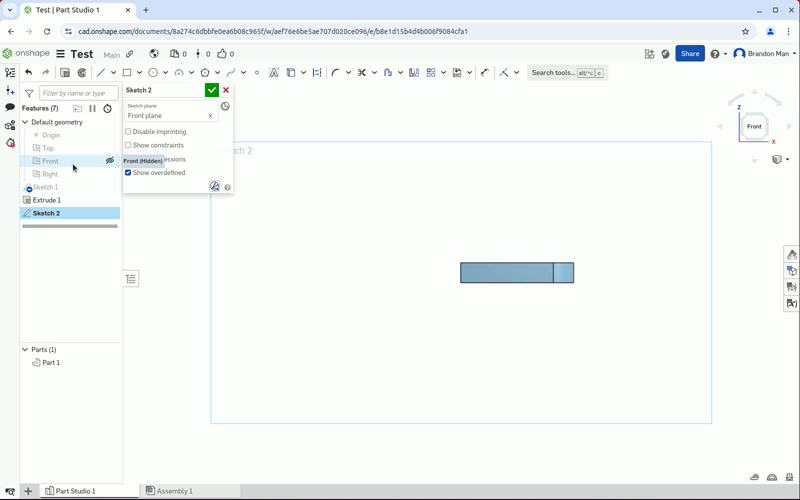
mouse_move(73, 352)
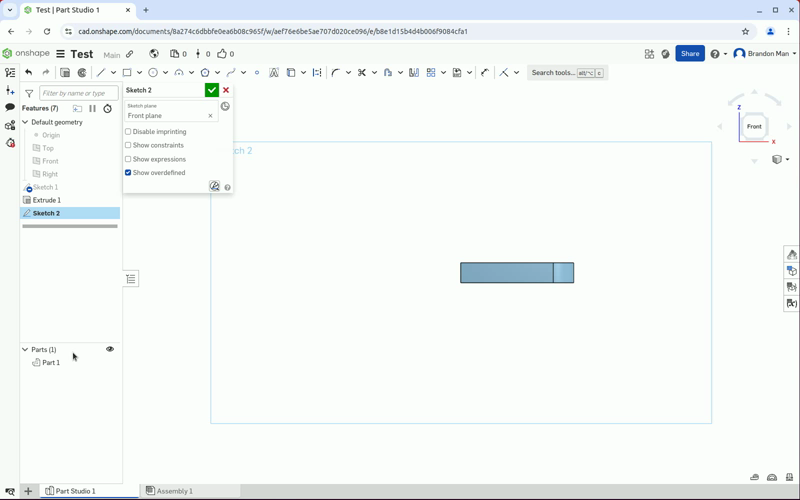
key(y)
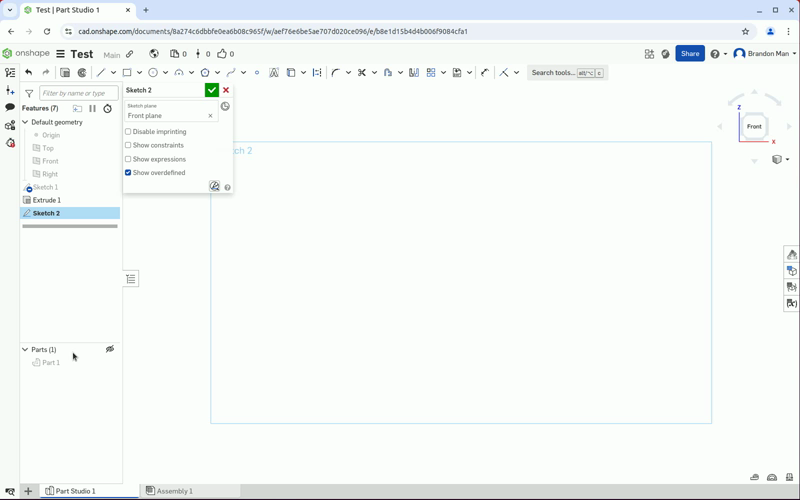
key(l)
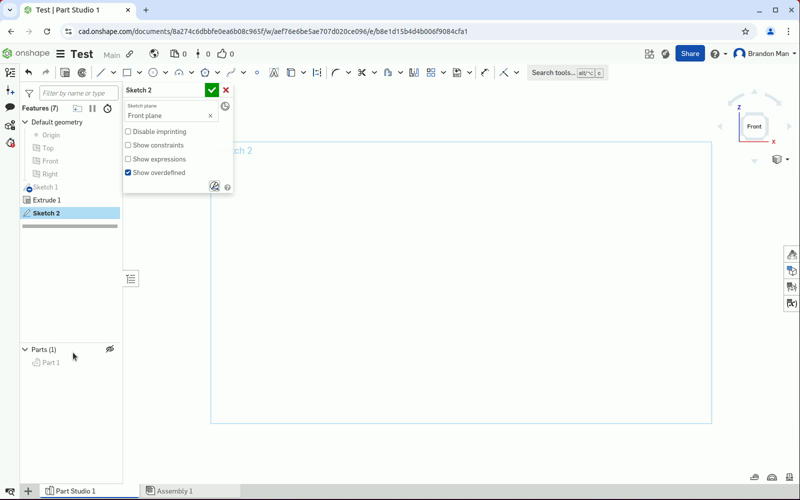
key_down(shift)
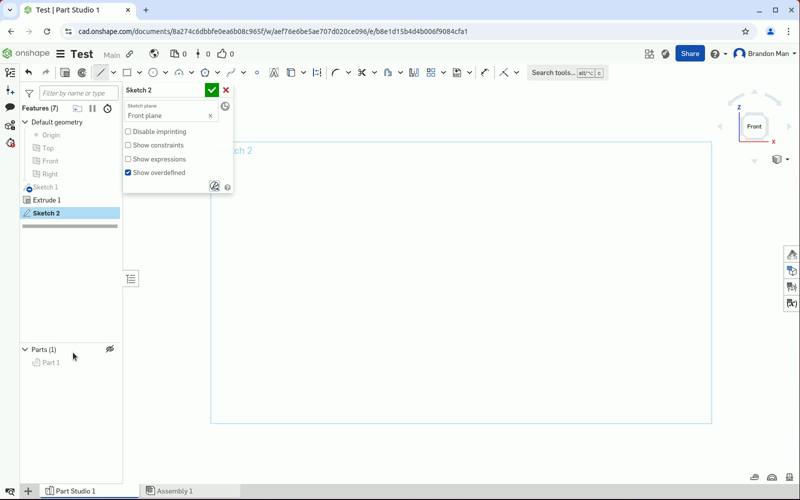
mouse_move(460, 262)
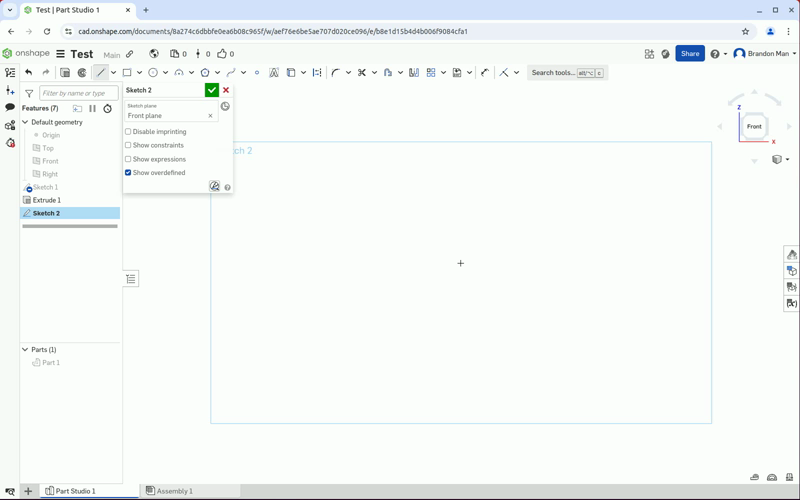
click(460, 262)
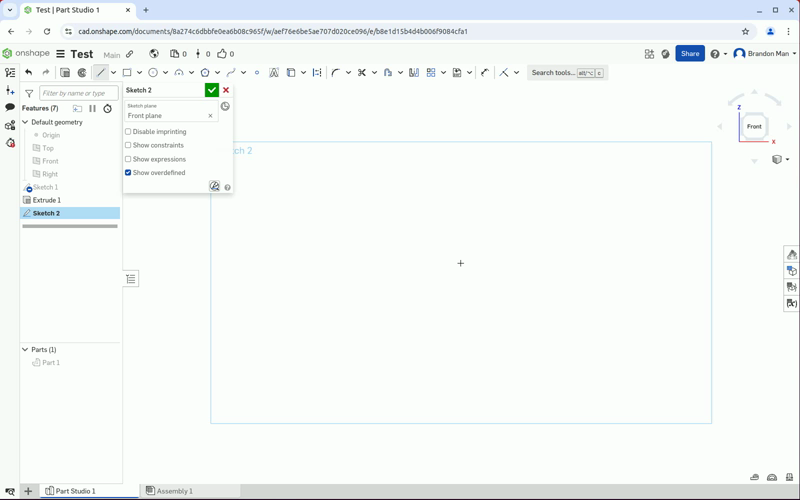
key_up(shift)
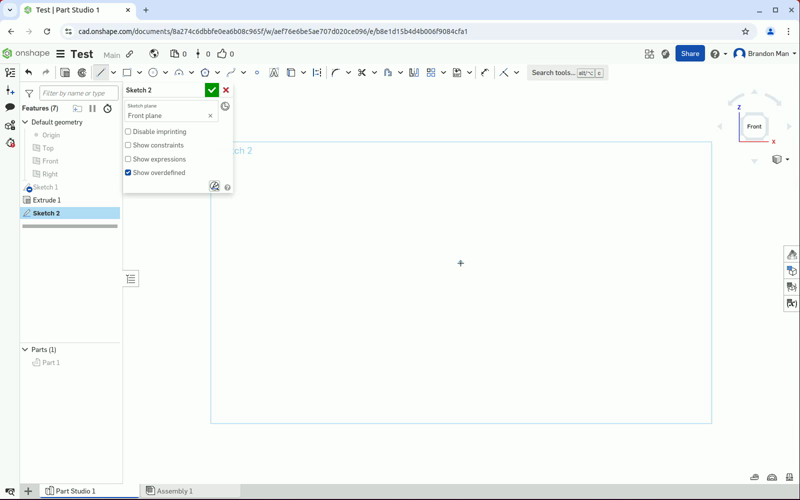
key_down(shift)
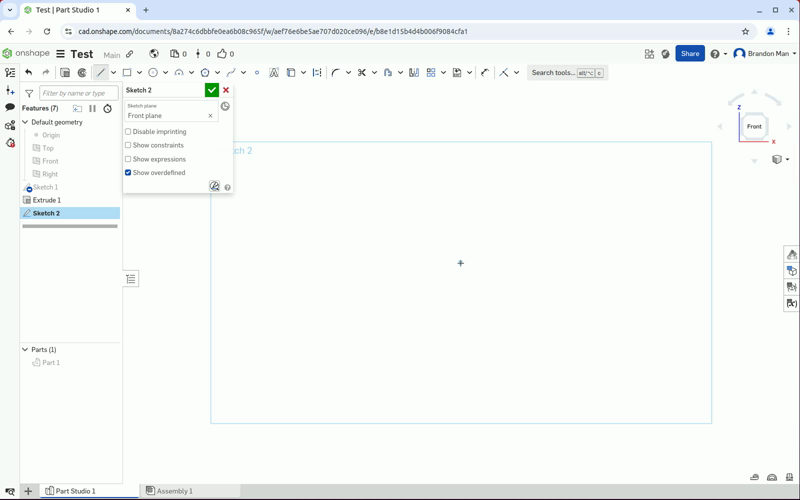
mouse_move(490, 262)
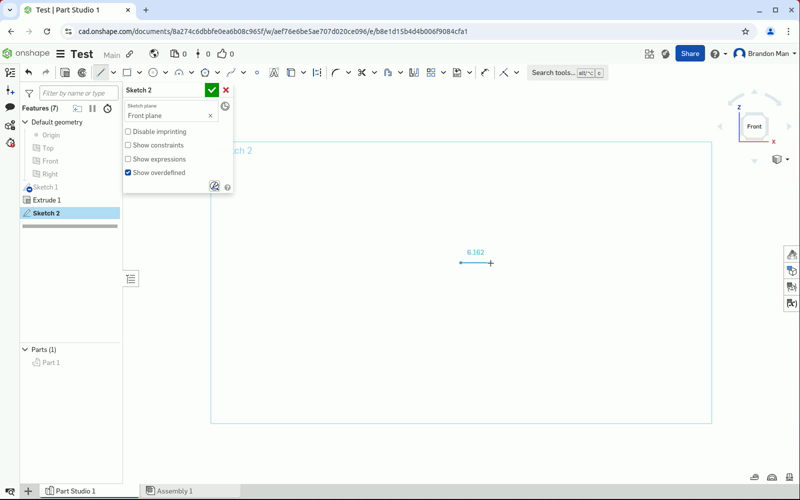
mouse_move(502, 263)
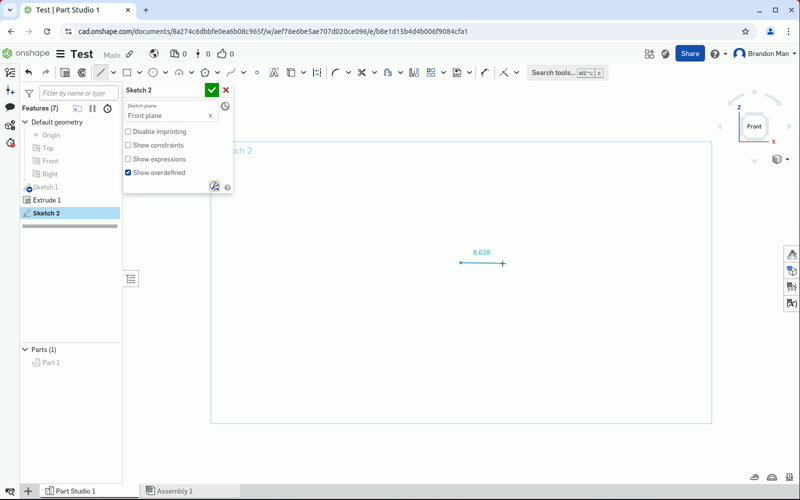
click(502, 263)
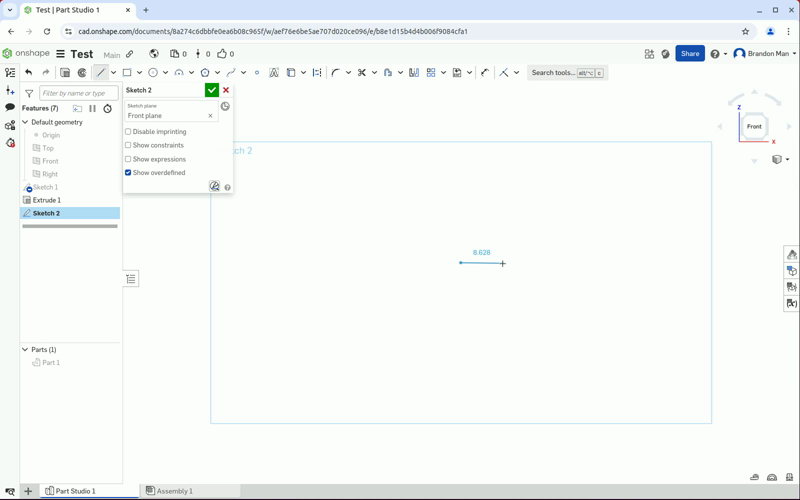
key_up(shift)
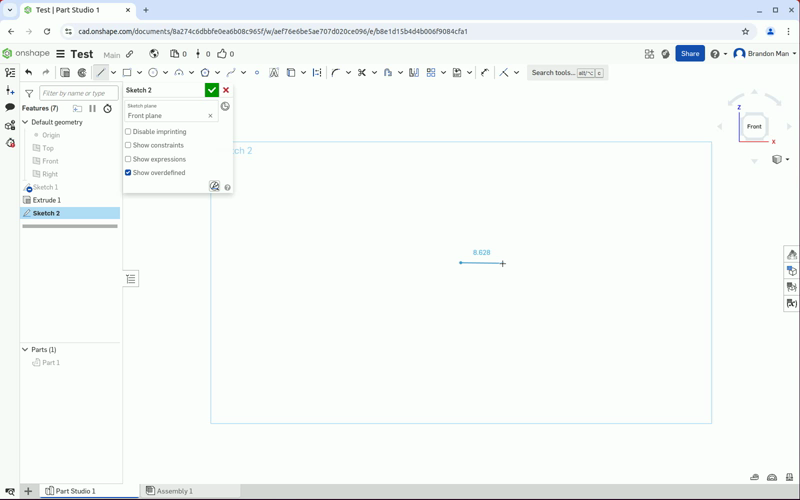
key_down(shift)
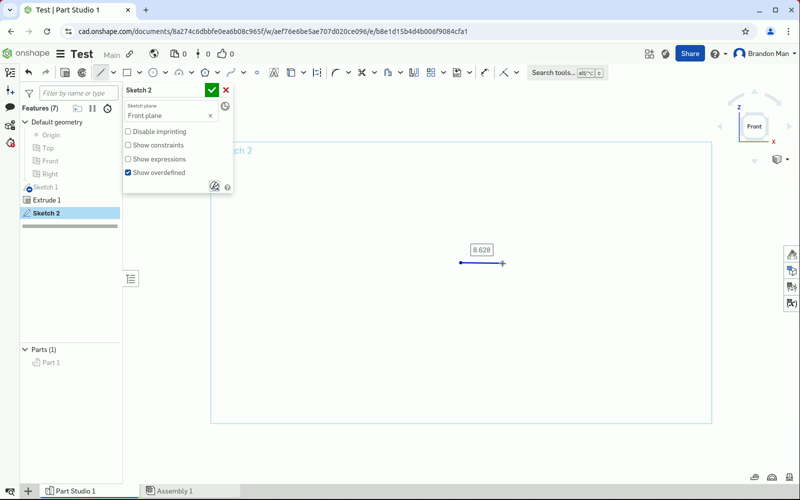
mouse_move(532, 263)
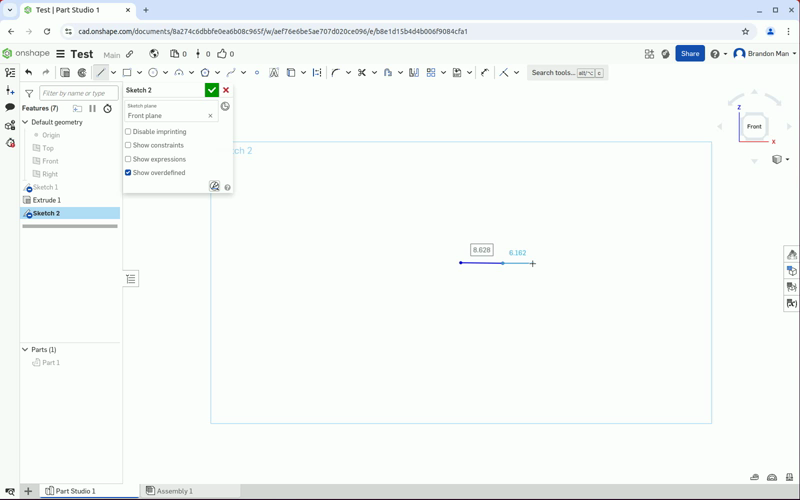
mouse_move(502, 241)
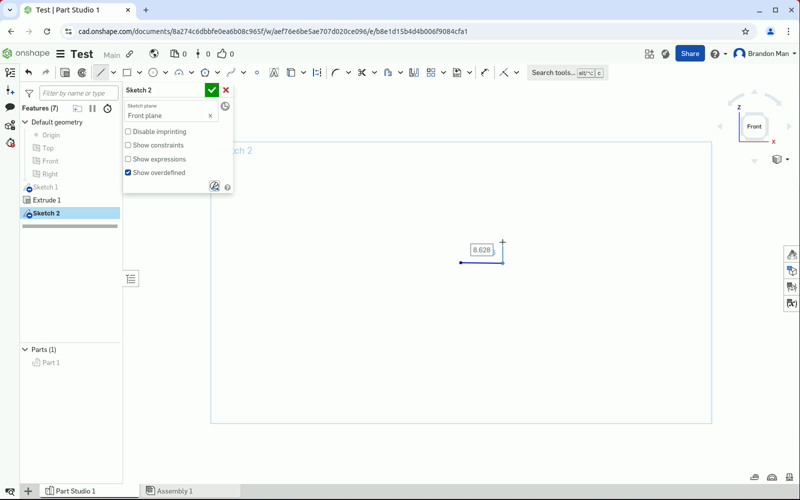
click(502, 241)
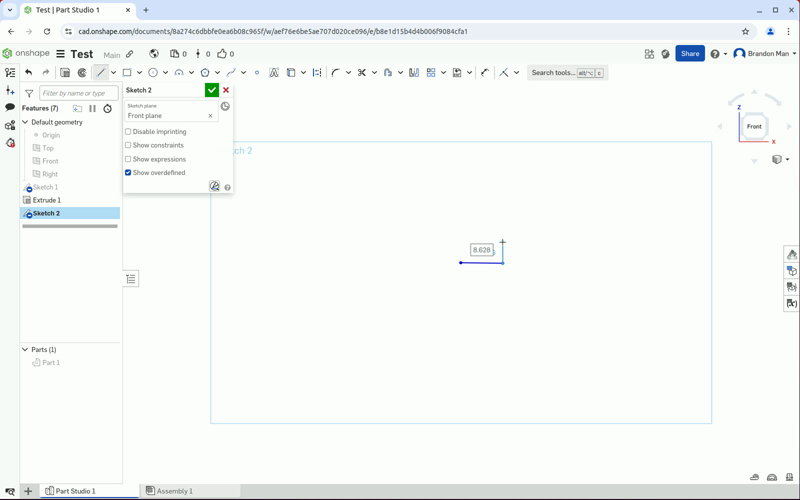
key_up(shift)
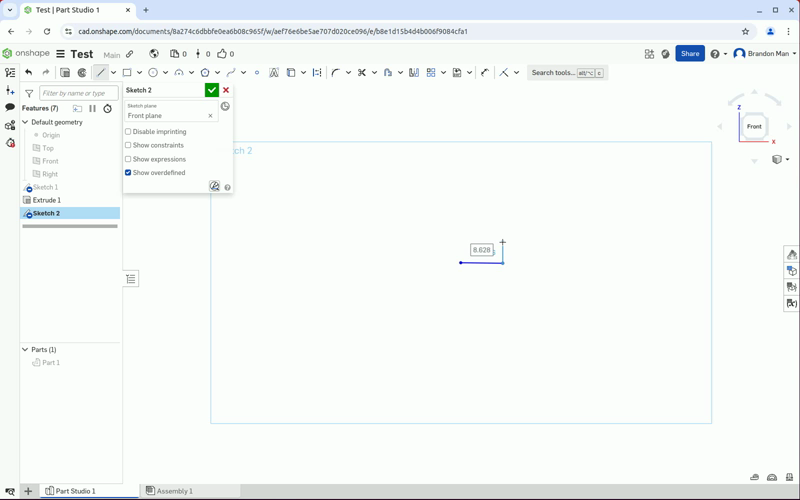
key(esc)
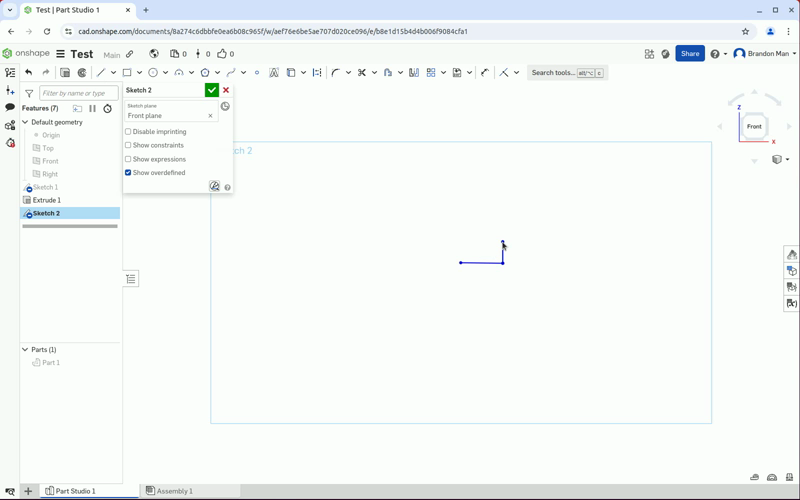
key(a)
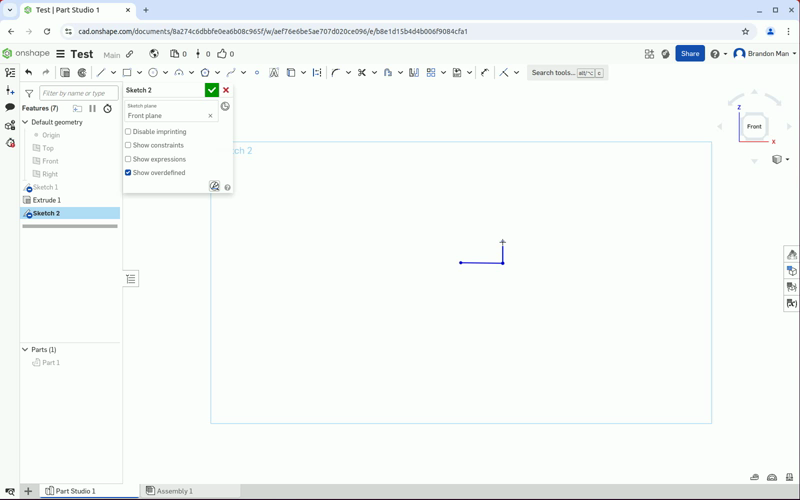
mouse_move(502, 241)
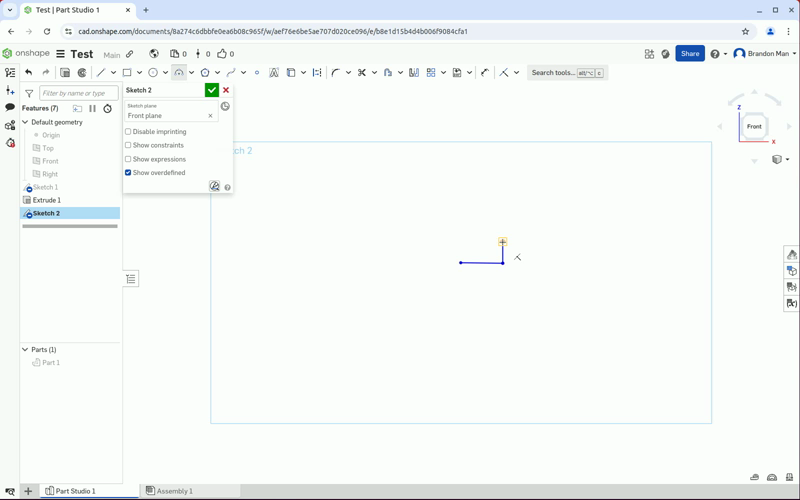
click(502, 241)
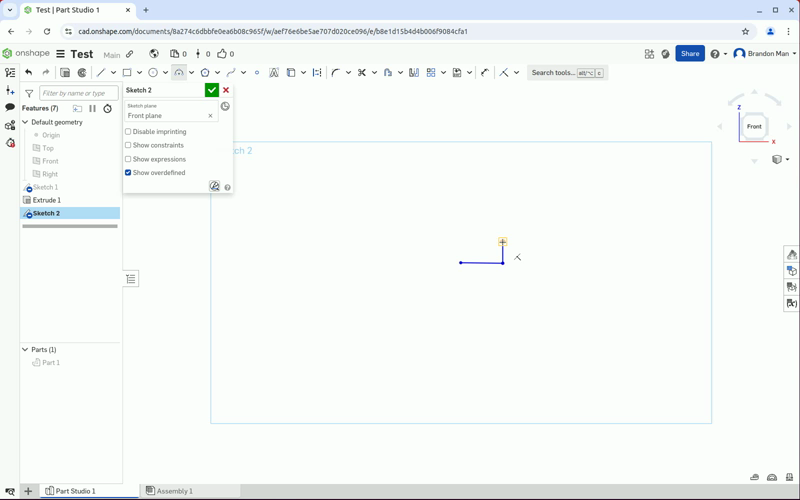
key_down(shift)
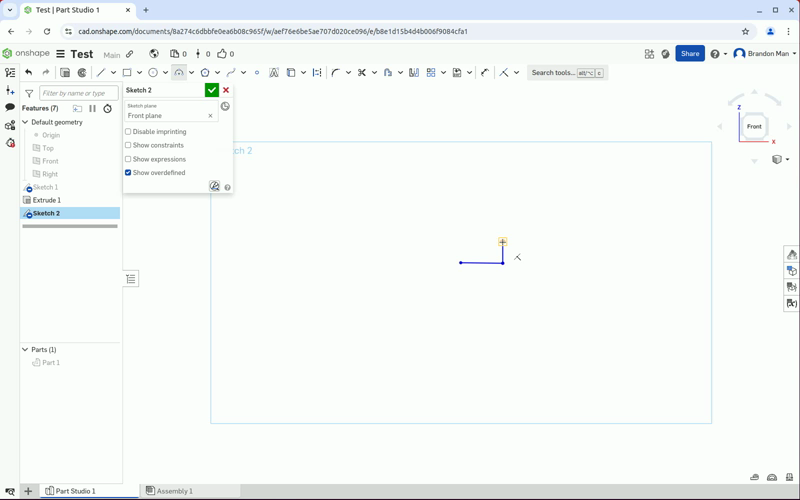
mouse_move(460, 241)
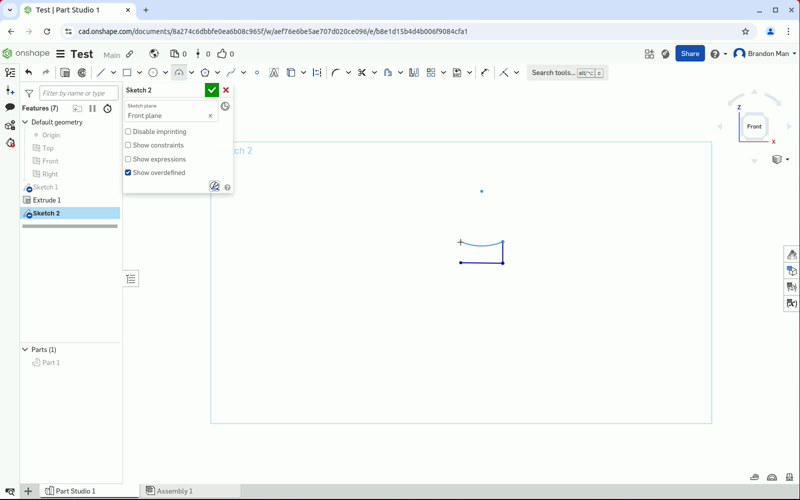
click(460, 241)
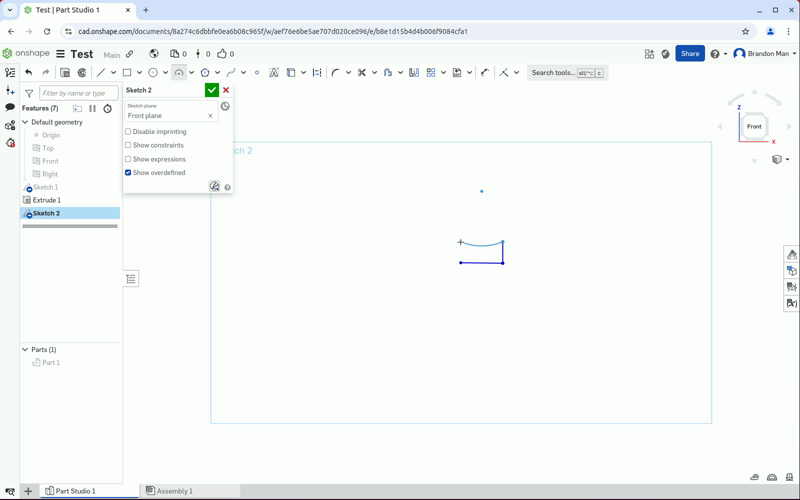
mouse_move(481, 221)
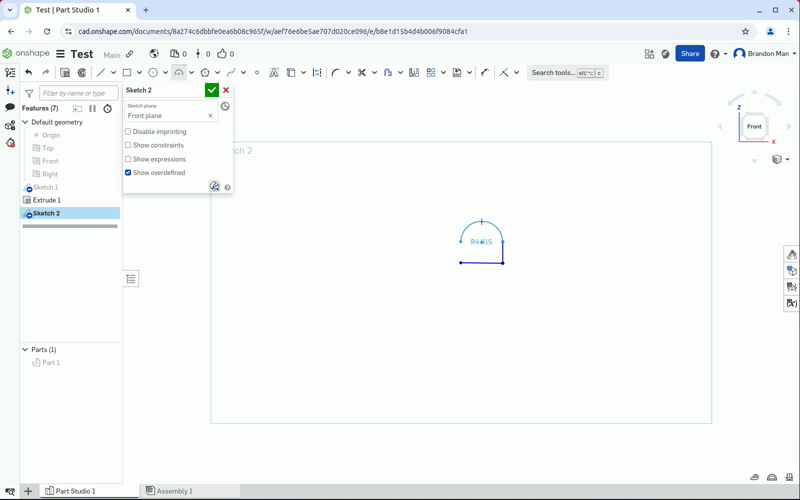
click(481, 221)
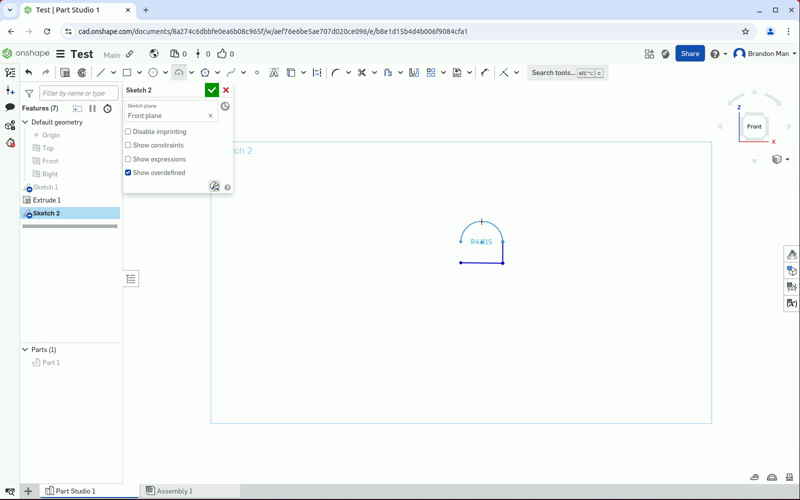
key_up(shift)
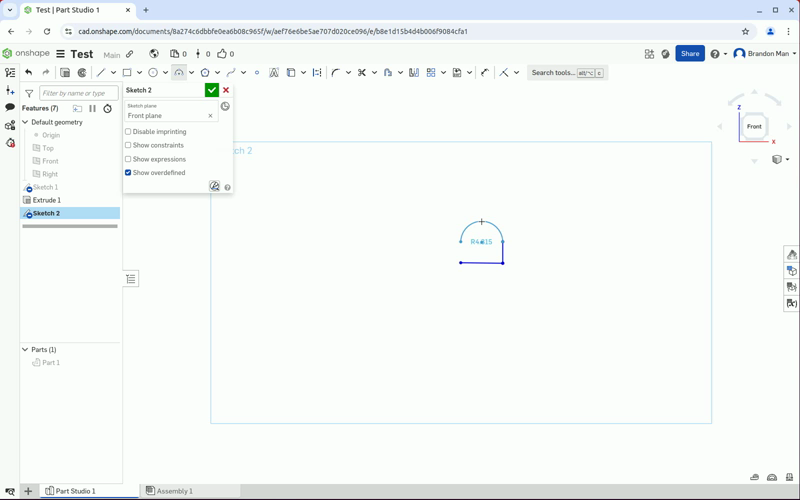
key(esc)
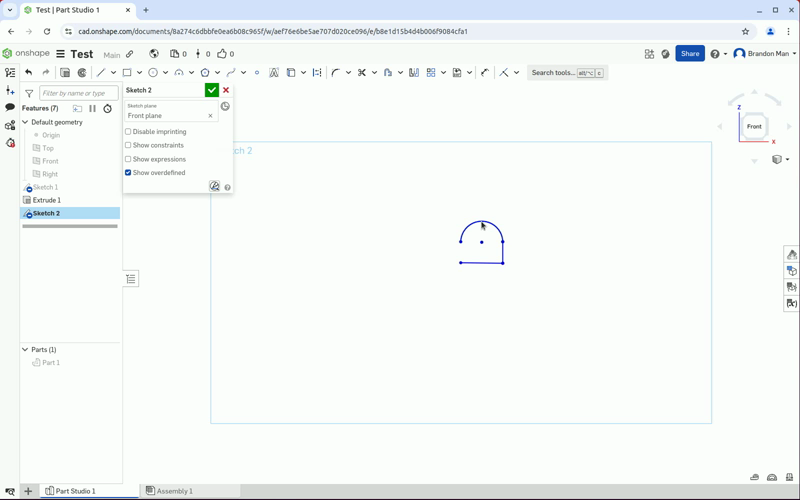
key(l)
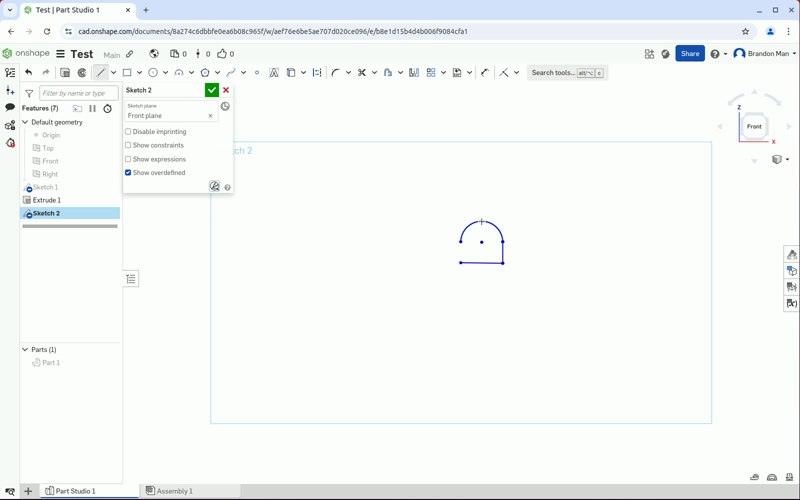
mouse_move(460, 241)
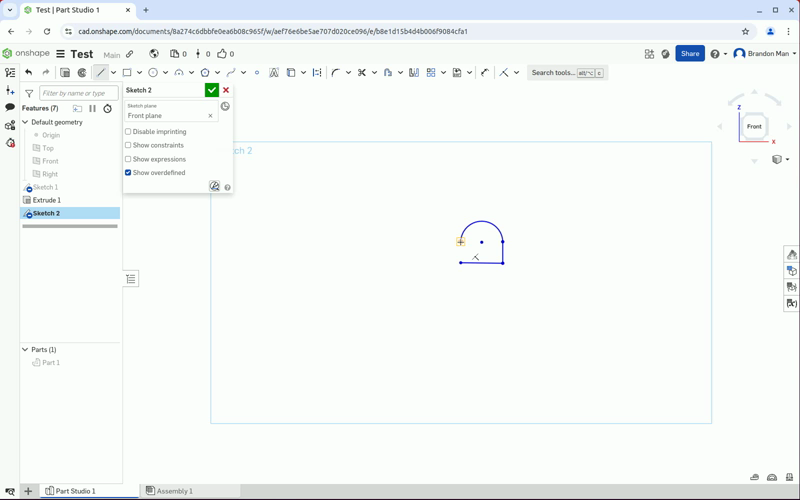
click(460, 241)
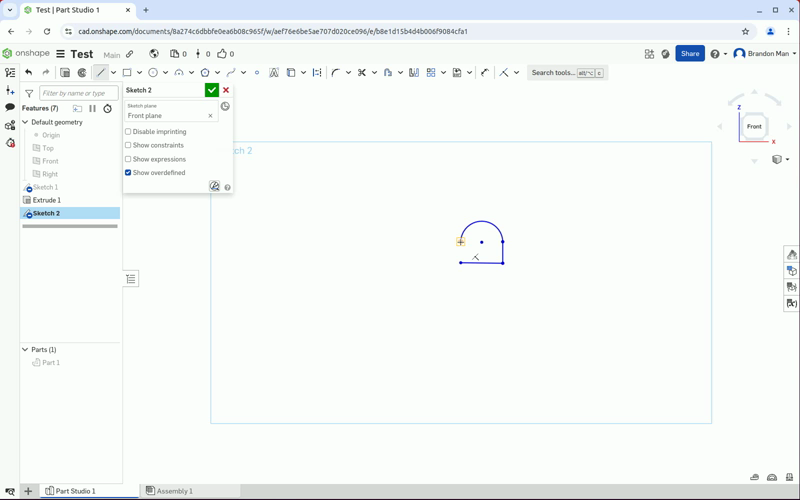
mouse_move(490, 241)
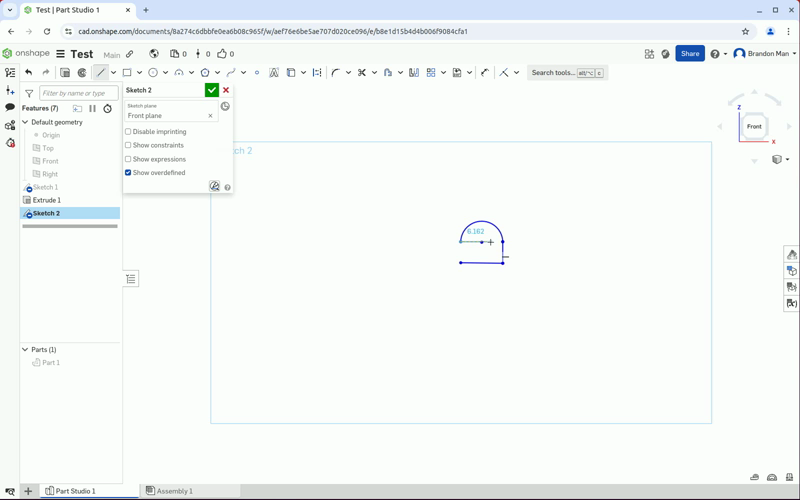
key_down(shift)
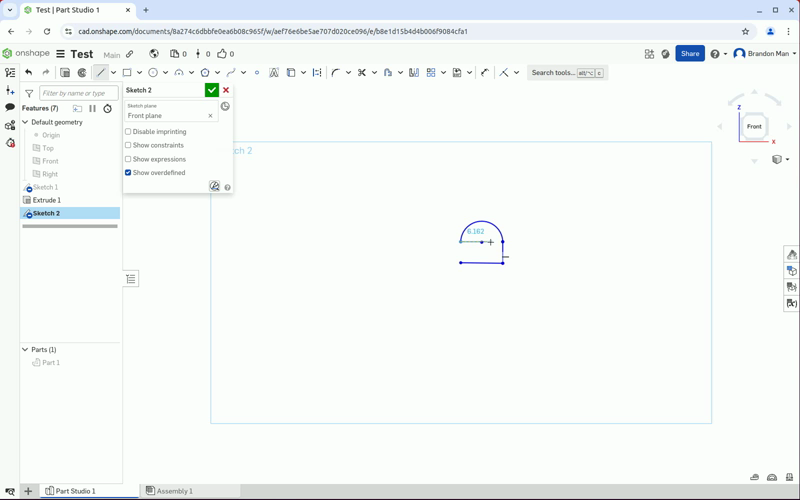
mouse_move(460, 262)
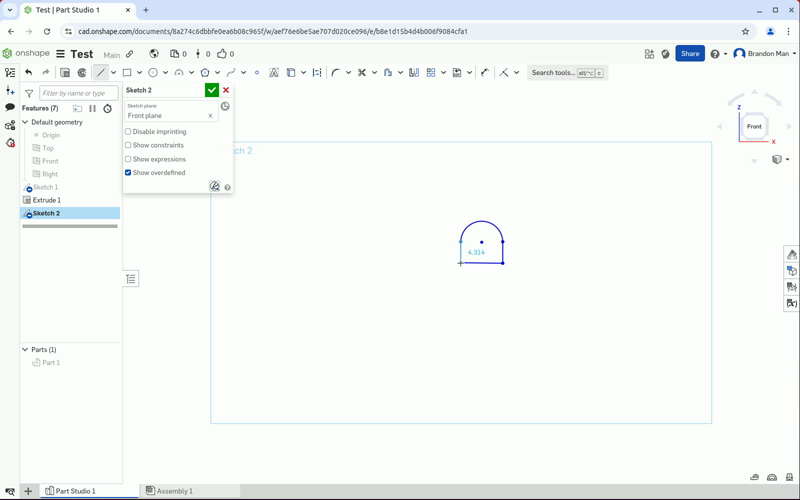
key_up(shift)
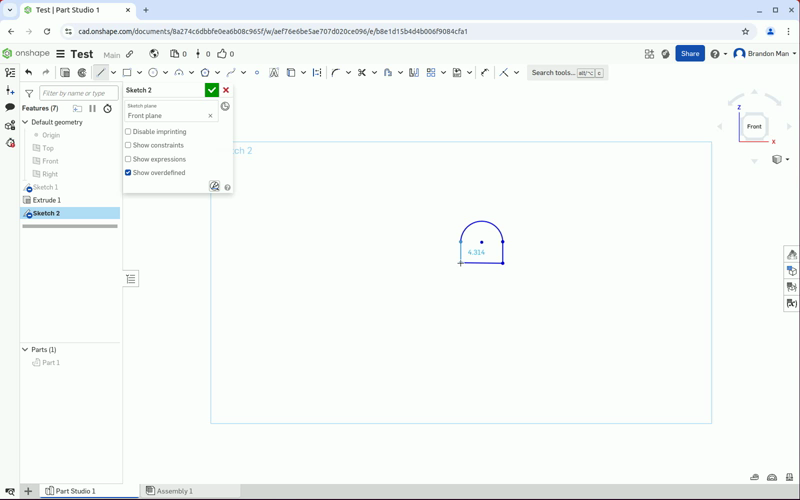
click(460, 262)
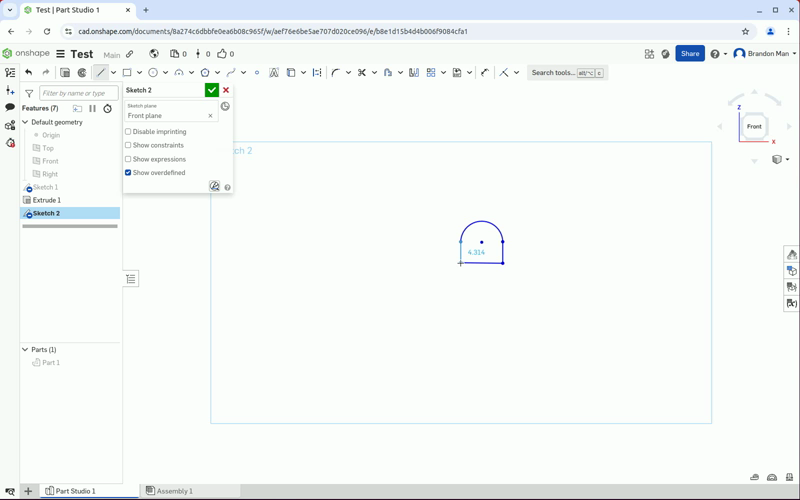
key(esc)
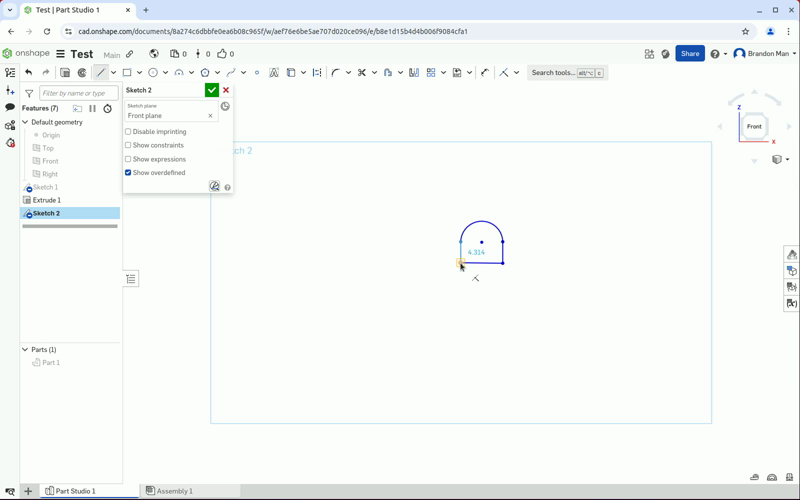
key(c)
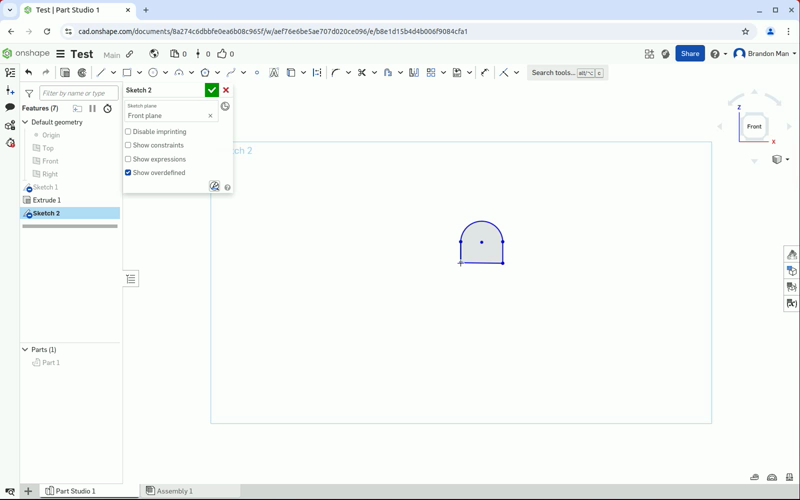
key_down(shift)
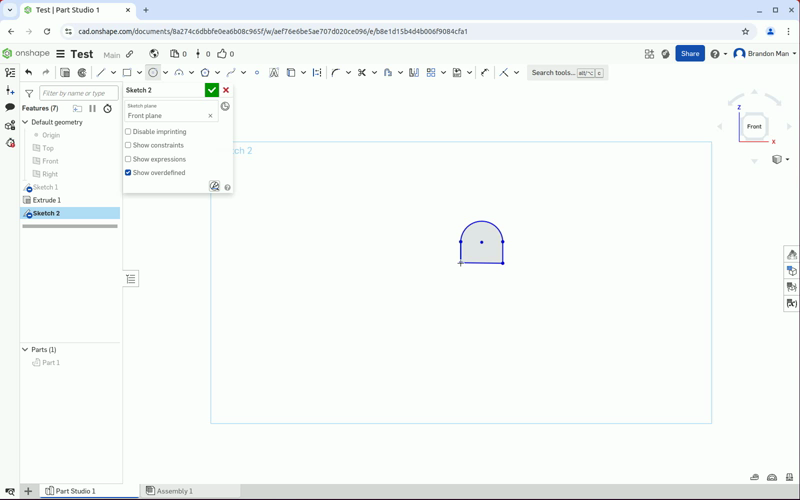
mouse_move(481, 241)
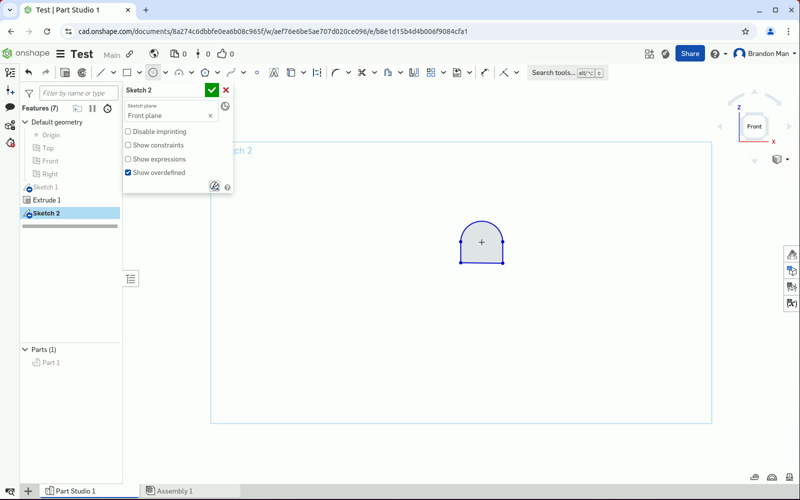
click(481, 241)
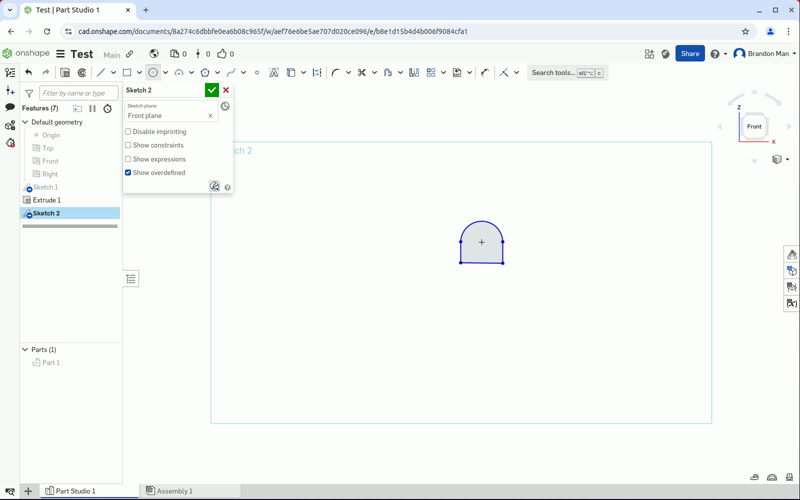
key_up(shift)
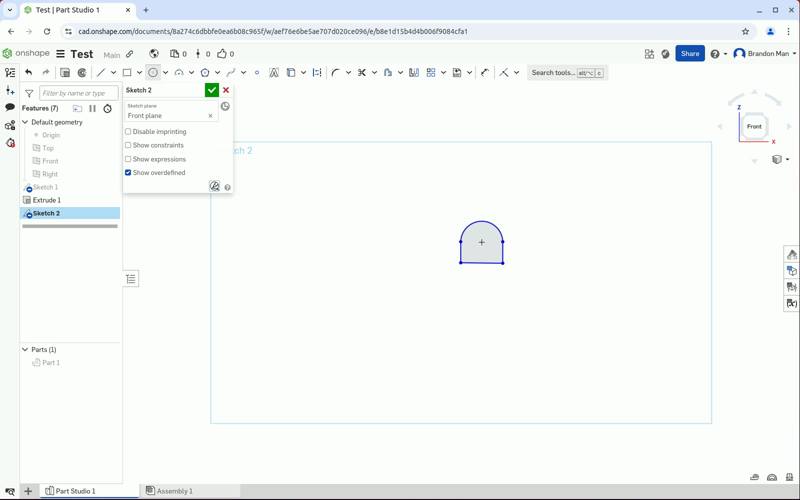
mouse_move(492, 241)
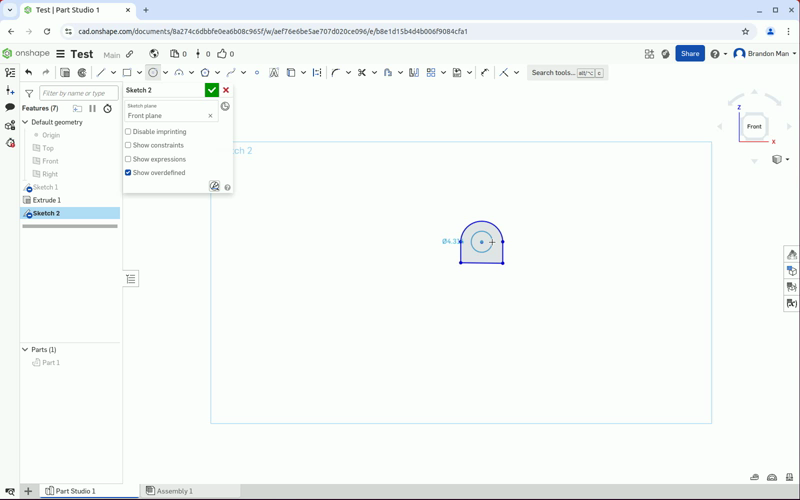
click(492, 241)
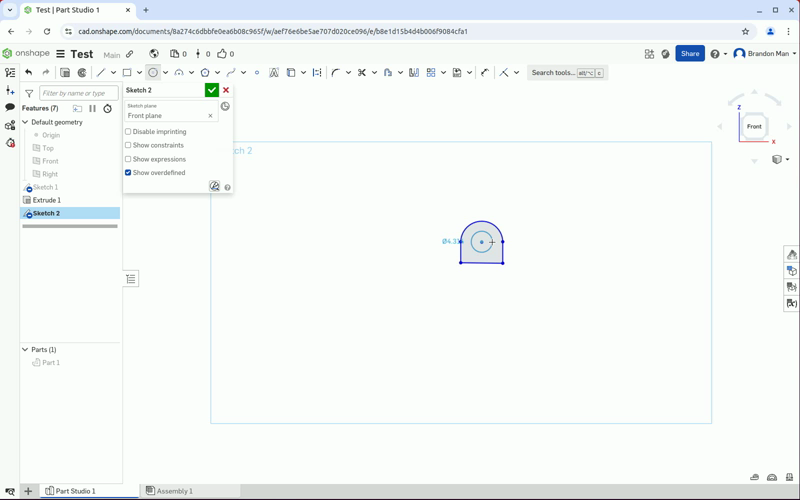
key(esc)
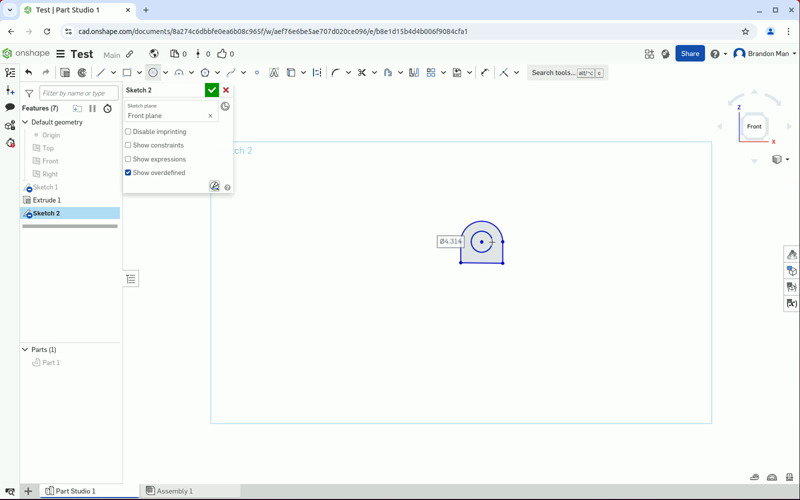
mouse_move(491, 232)
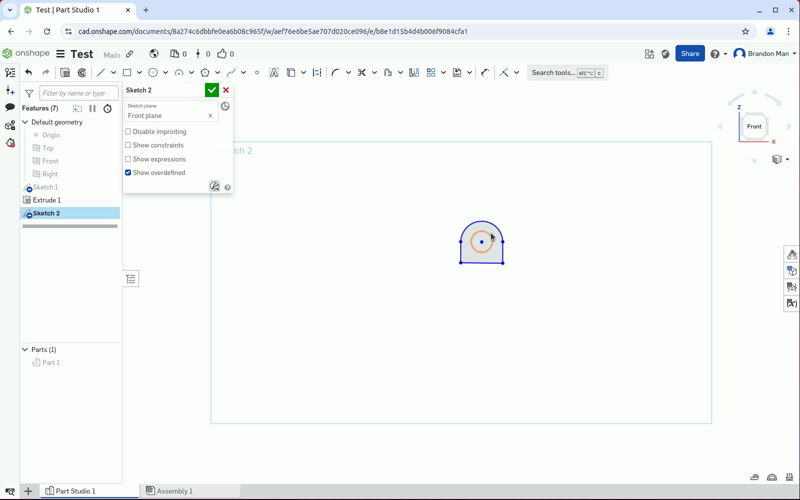
scroll(6)
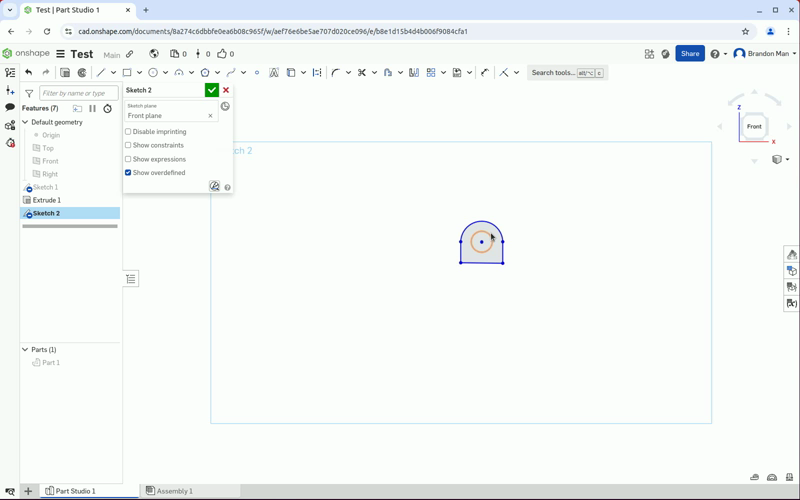
scroll(6)
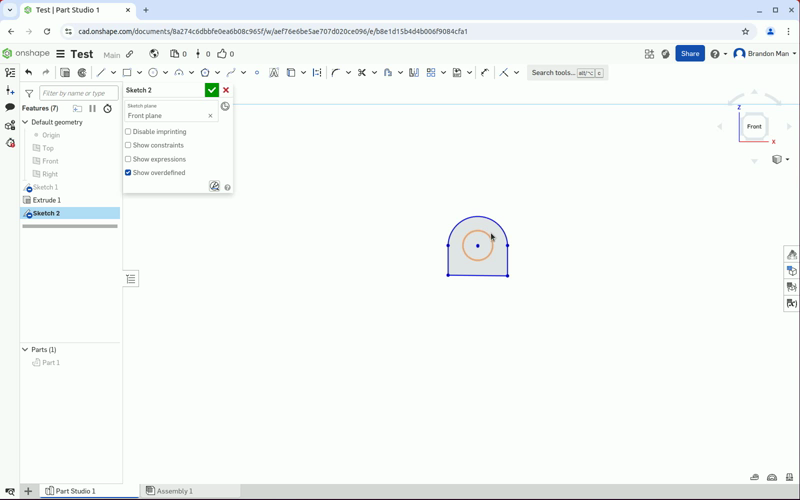
scroll(6)
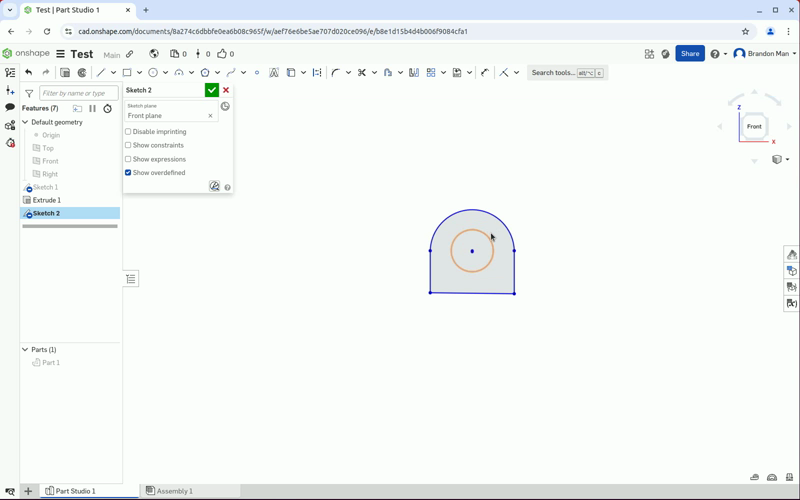
scroll(6)
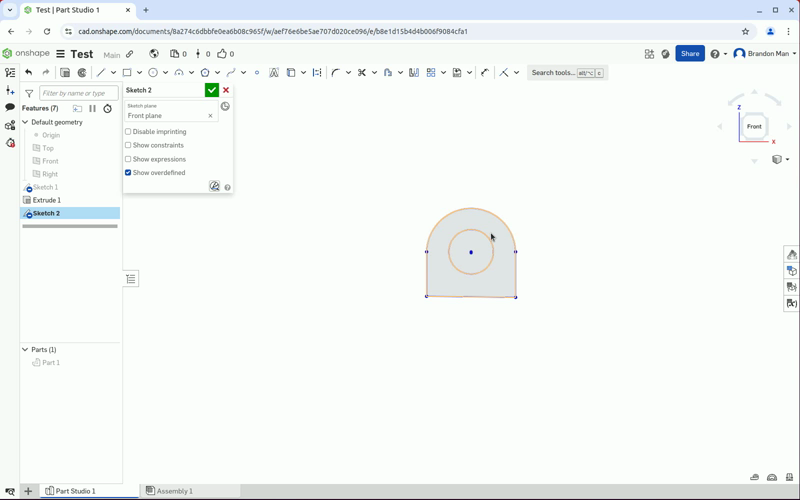
scroll(6)
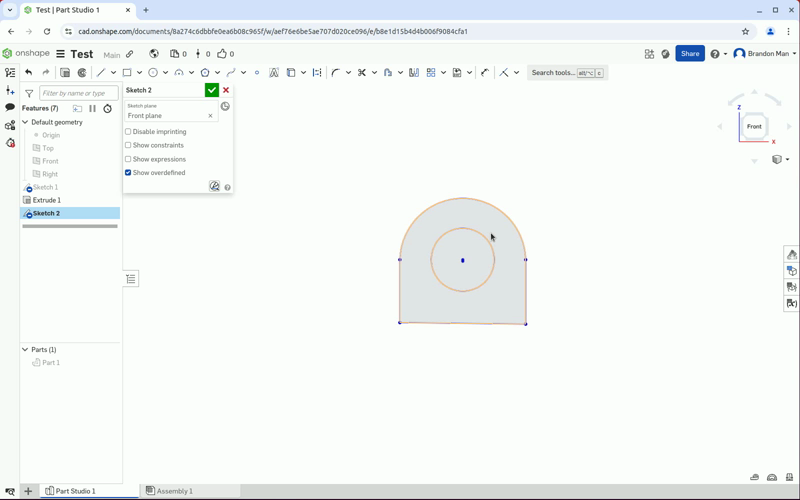
scroll(6)
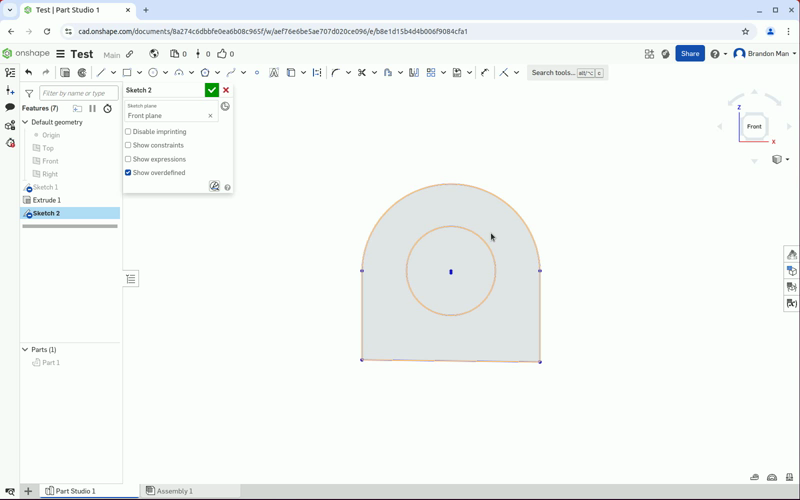
scroll(6)
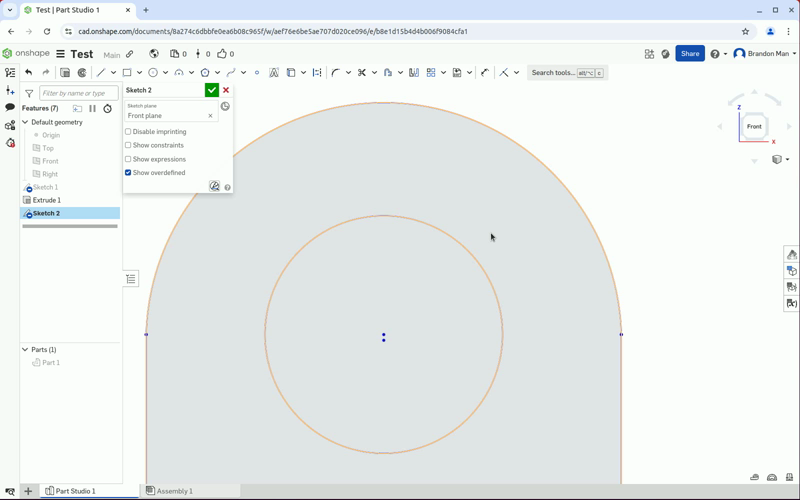
click(491, 232)
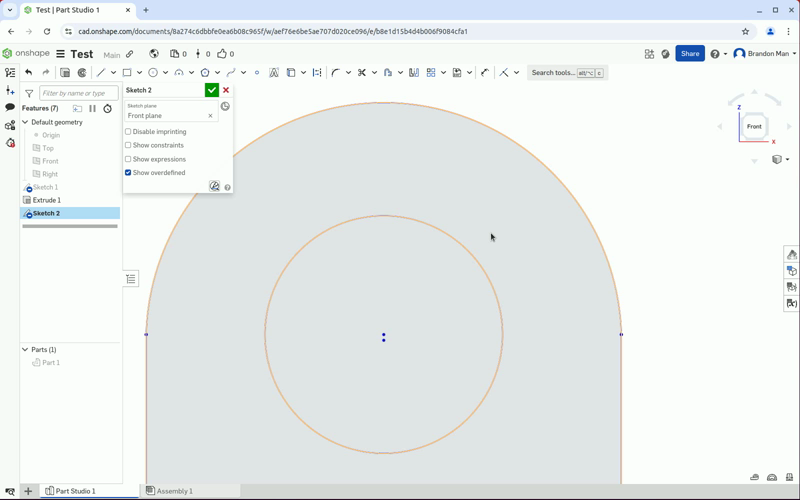
scroll(-6)
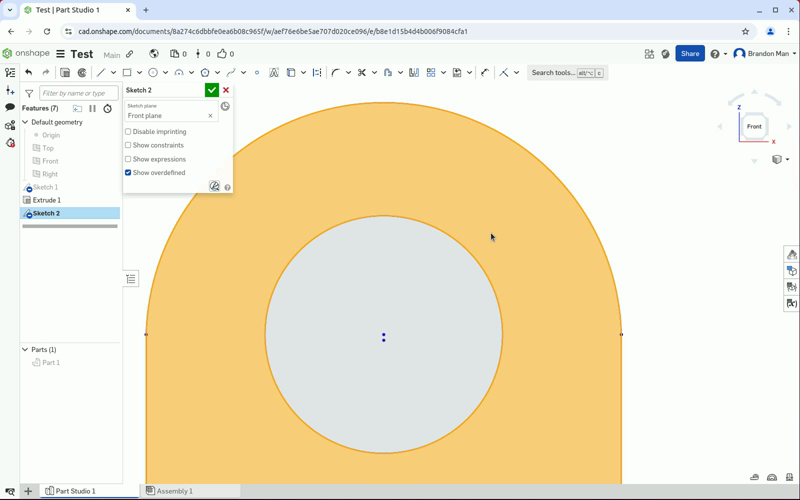
scroll(-6)
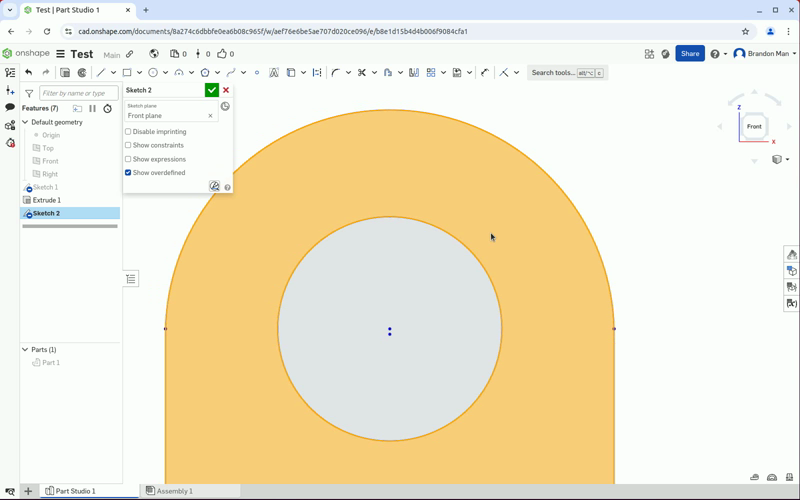
scroll(-6)
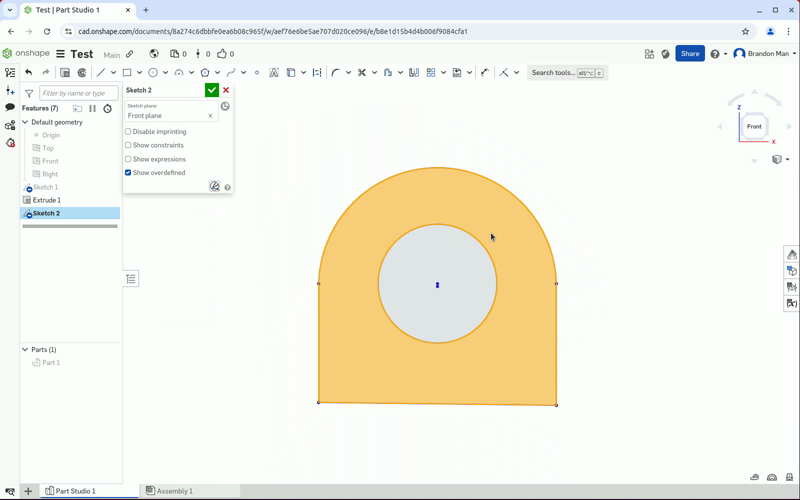
scroll(-6)
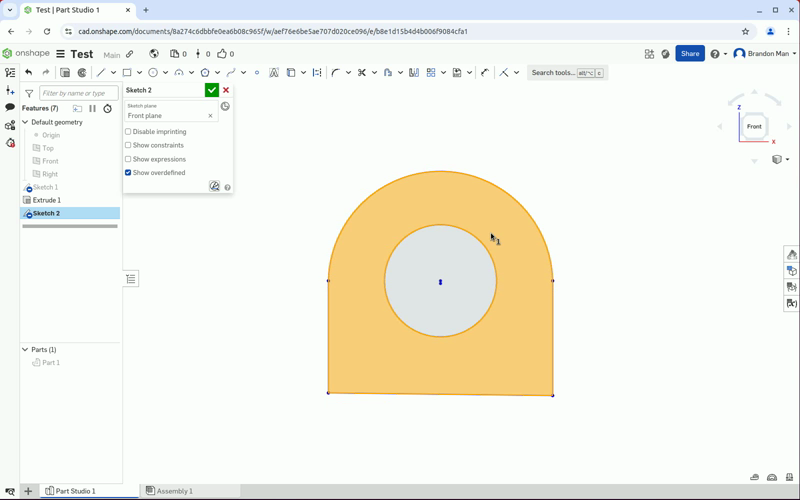
scroll(-6)
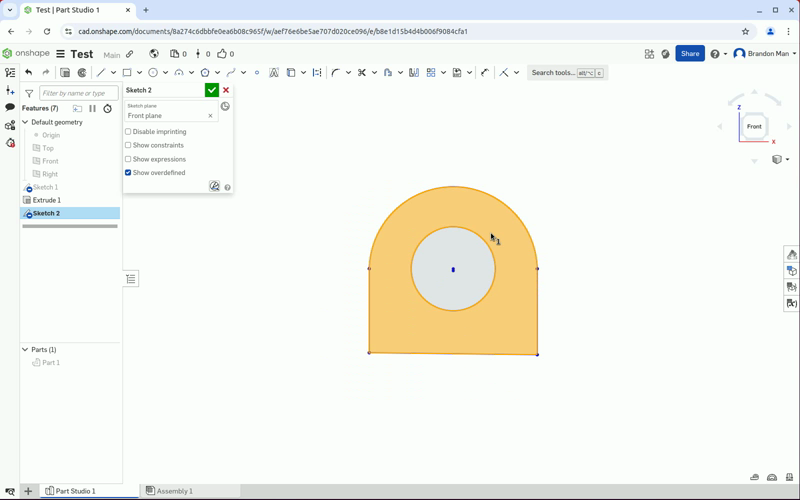
scroll(-6)
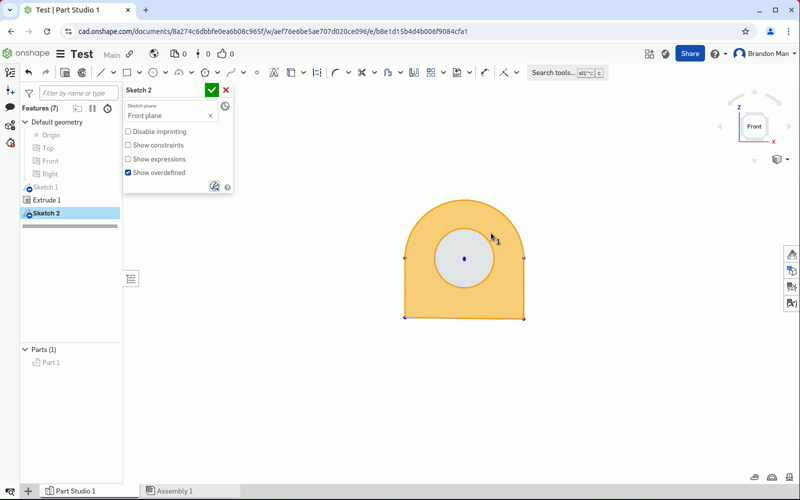
scroll(-6)
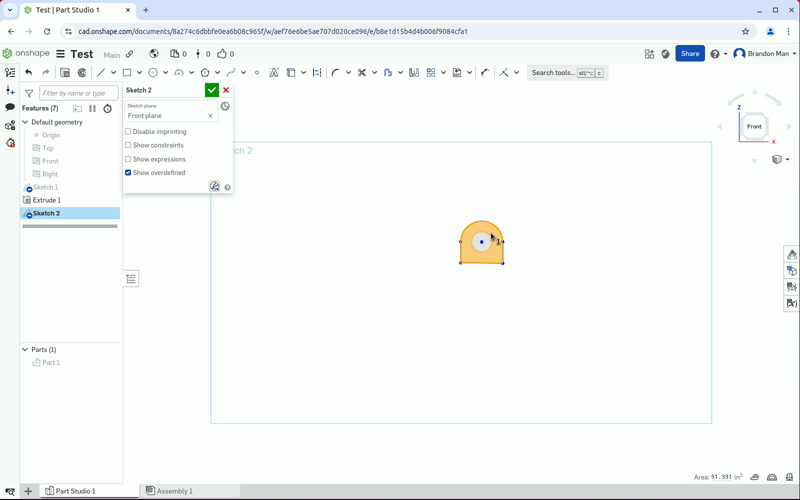
mouse_move(73, 352)
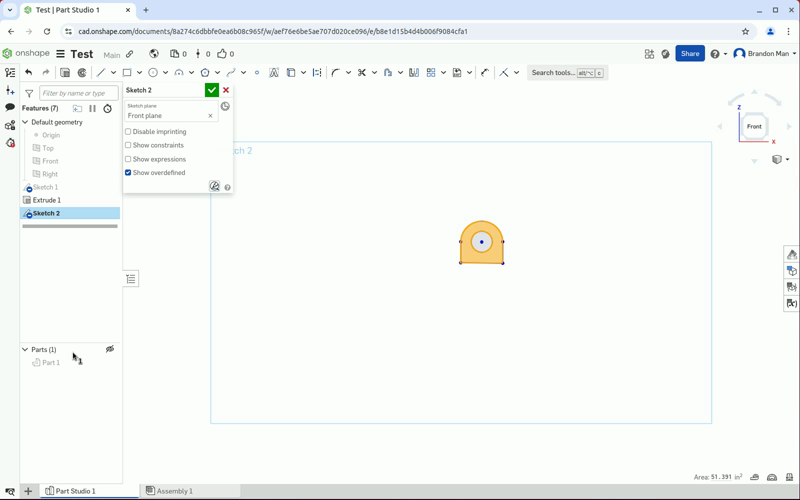
key(shift+y)
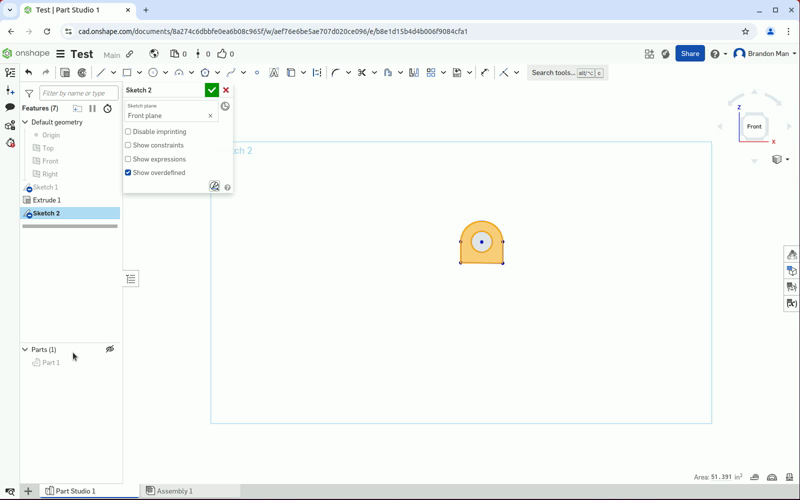
key(shift+e)
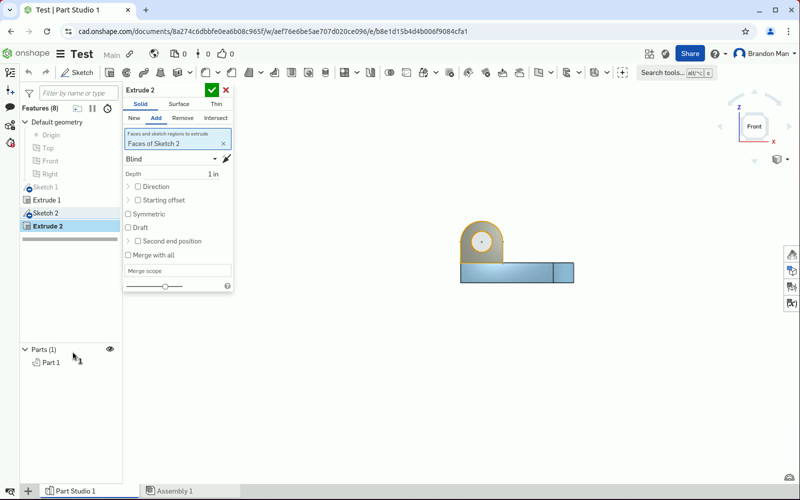
mouse_move(143, 106)
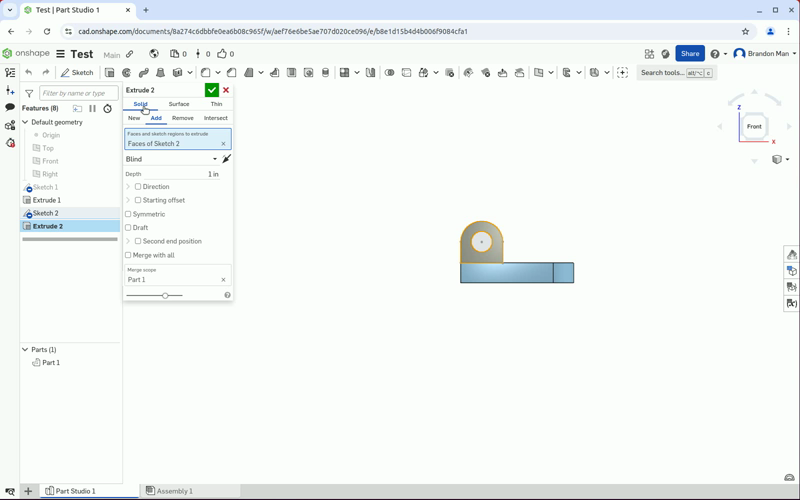
click(143, 106)
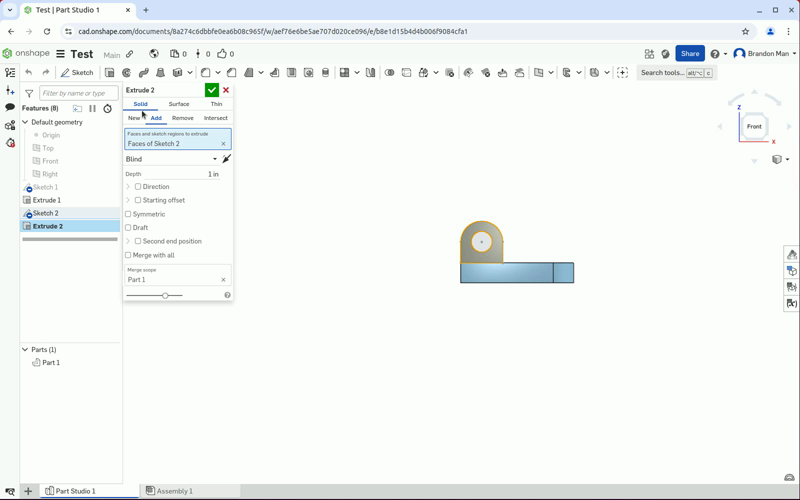
mouse_move(137, 120)
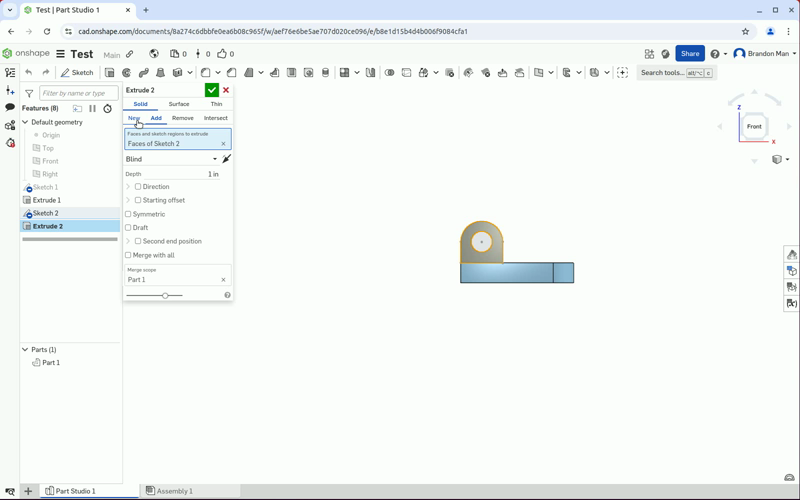
click(137, 120)
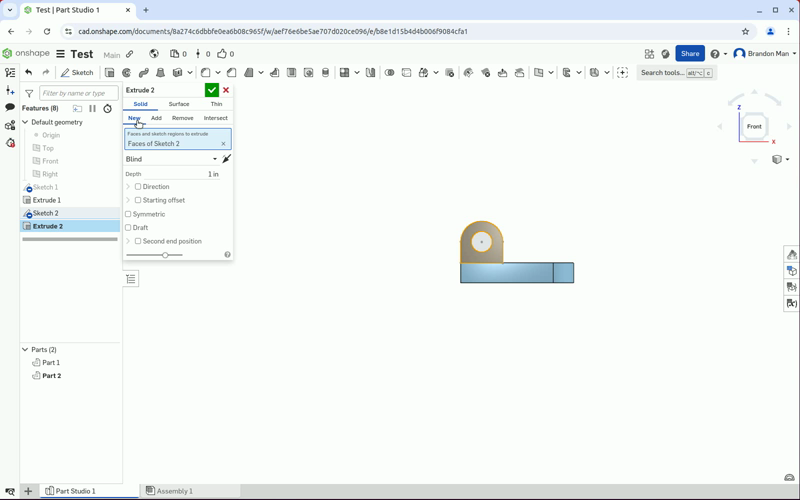
key(tab, 4)
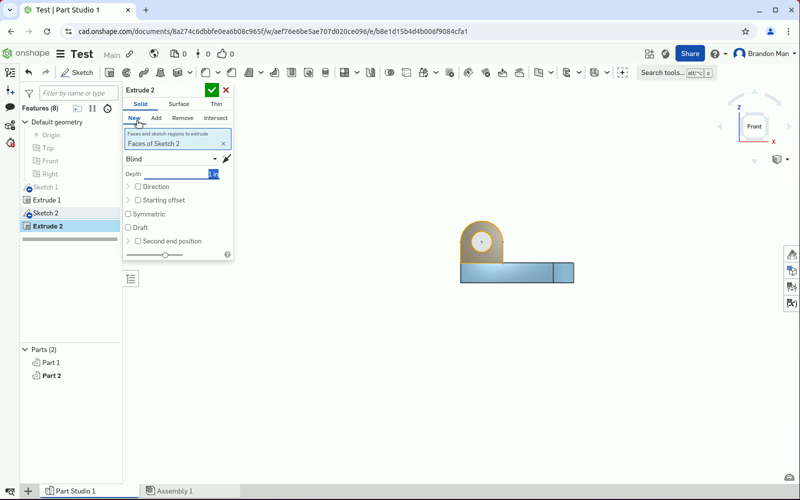
text(8.425)
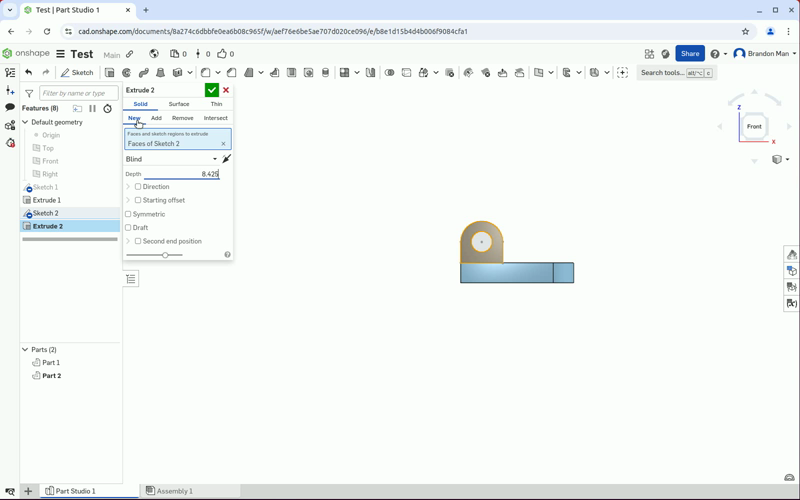
key(enter)
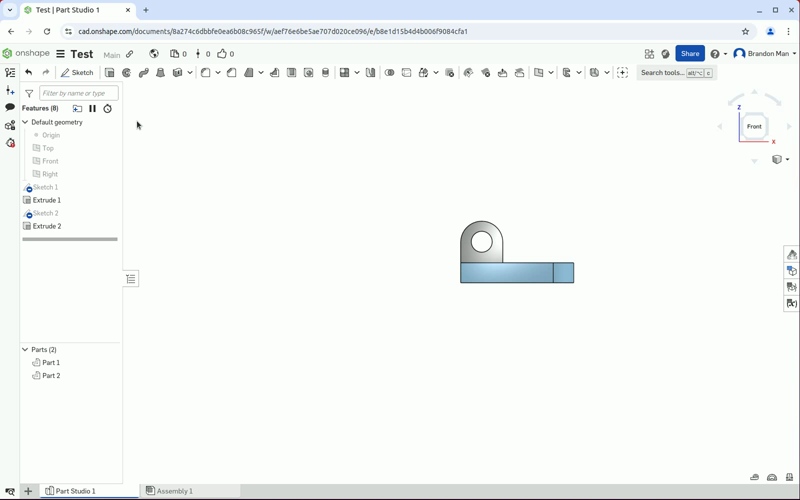
key(shift+h)
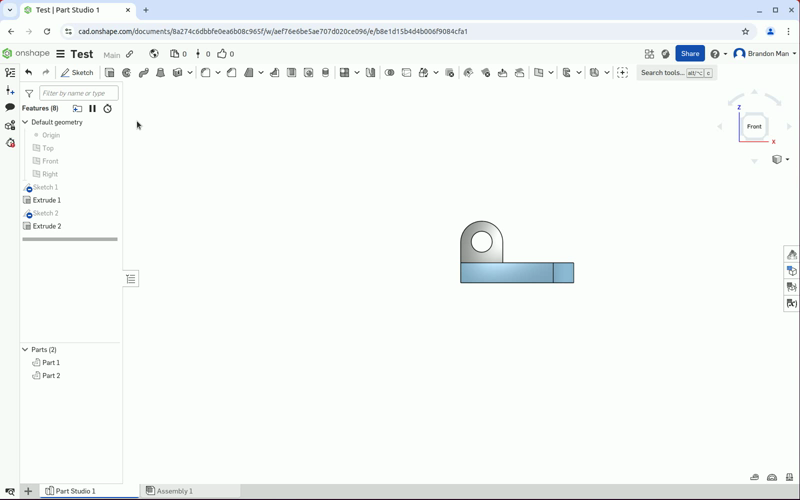
key(shift+h)
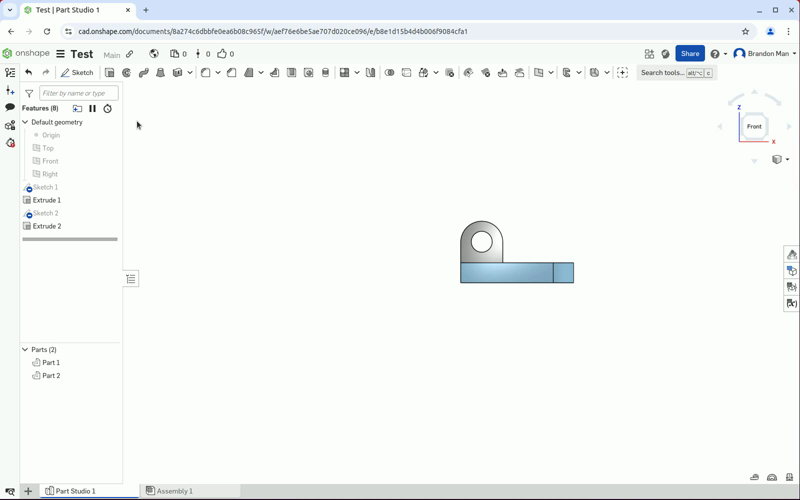
mouse_move(73, 189)
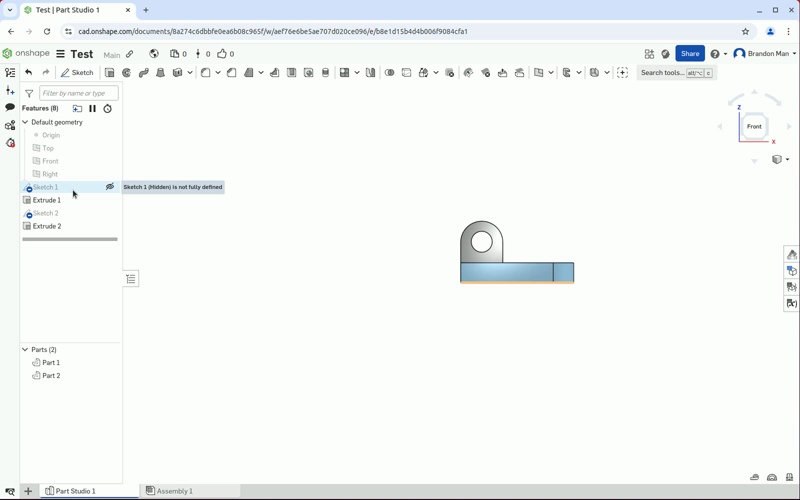
click(73, 189)
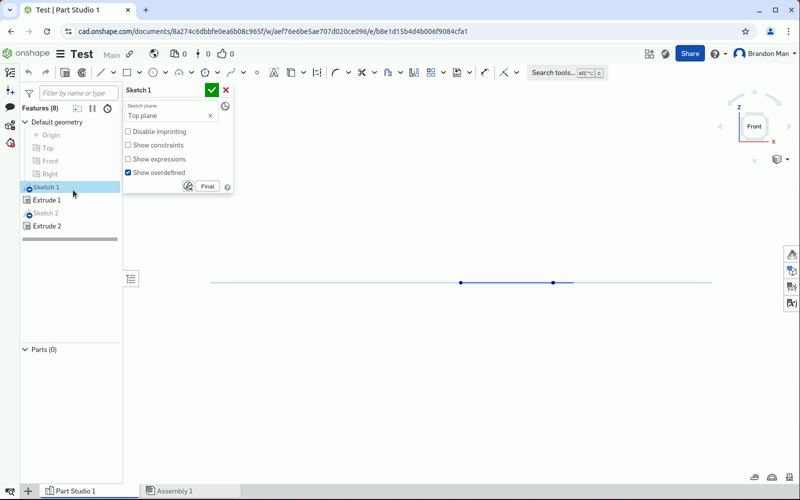
mouse_move(229, 92)
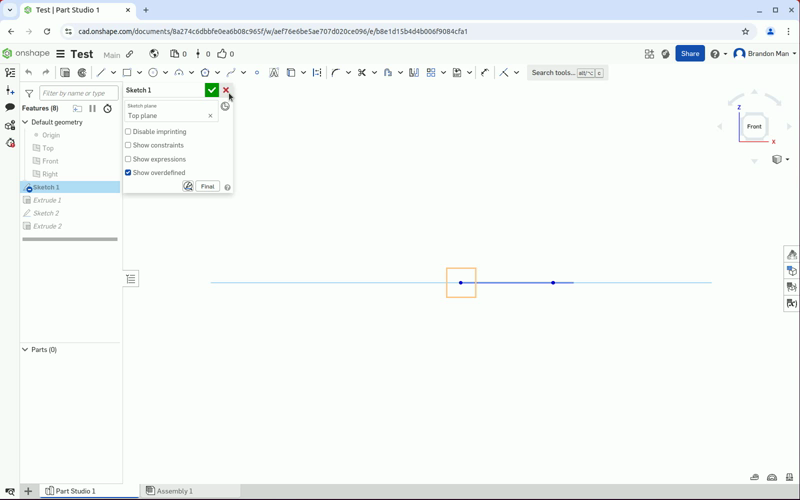
click(229, 92)
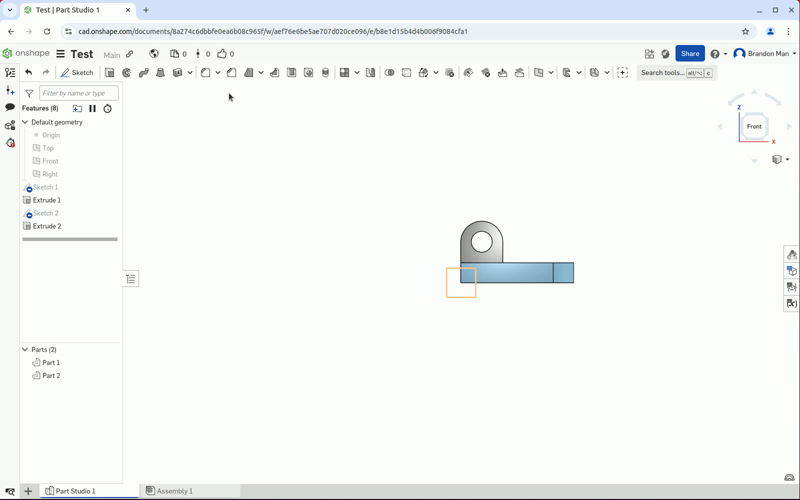
mouse_move(73, 352)
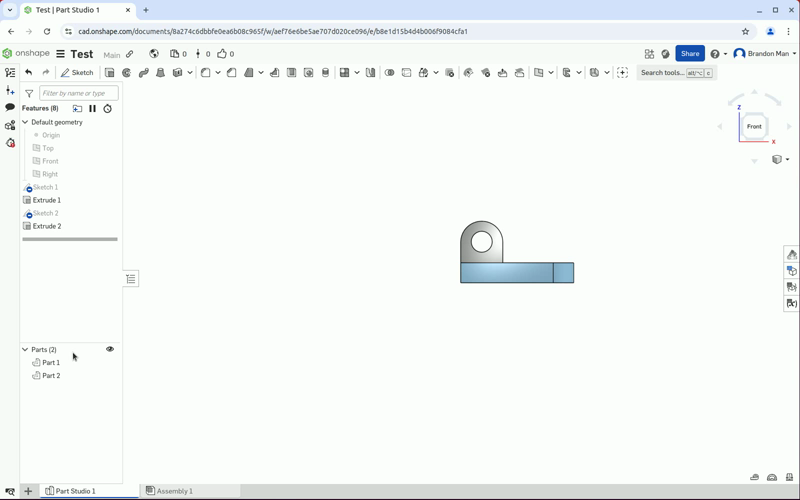
key(y)
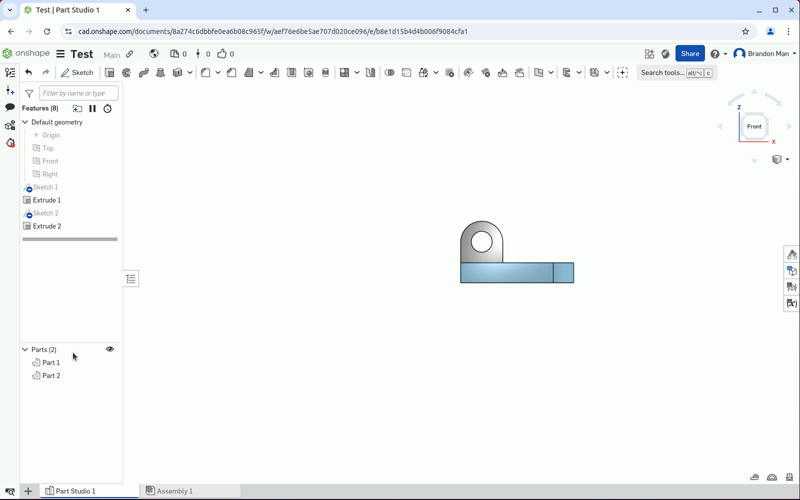
key(shift+p)
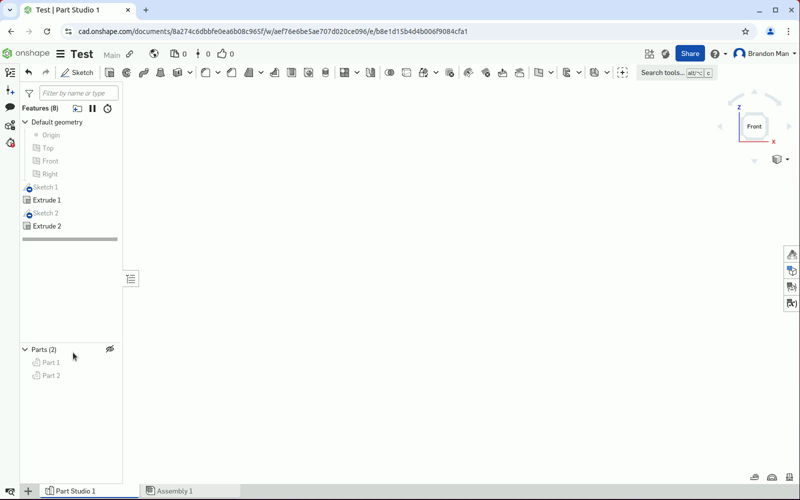
key(space)
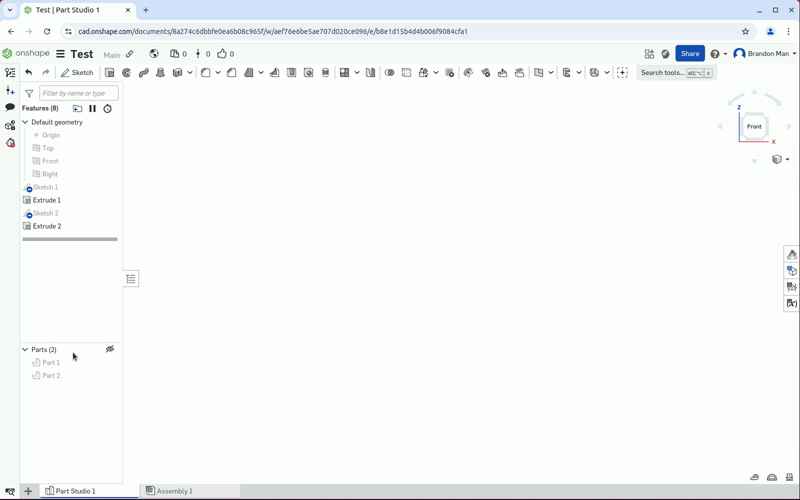
key_down(shift)
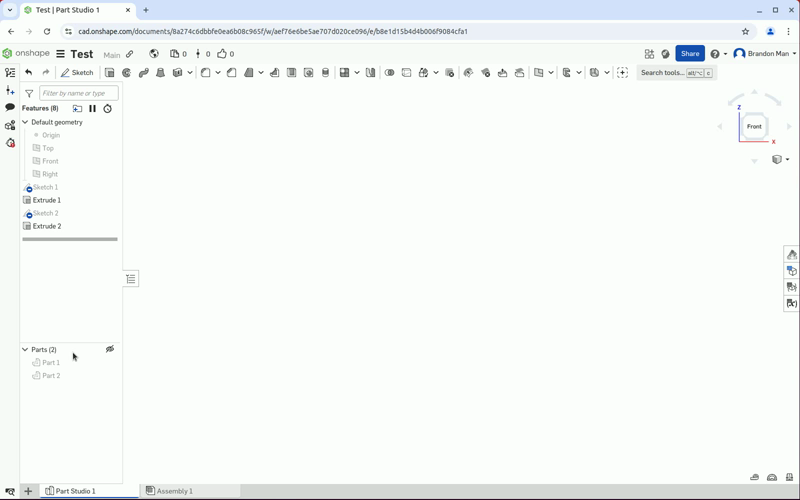
key(down)
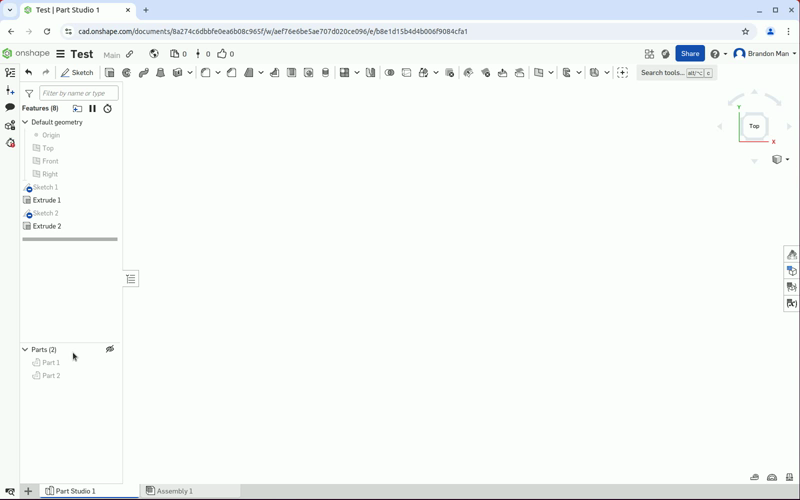
key_up(shift)
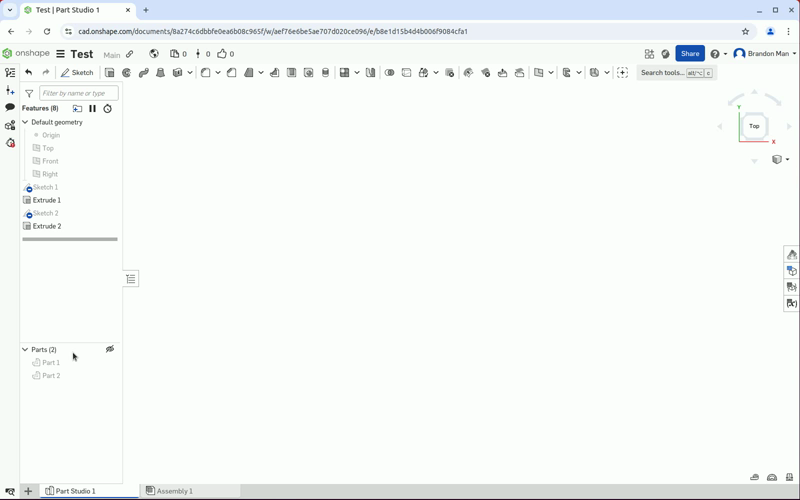
mouse_move(73, 352)
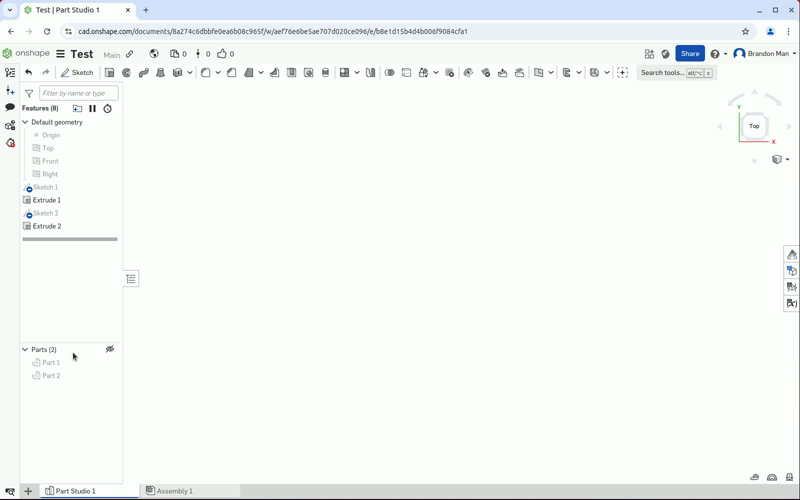
key(shift+y)
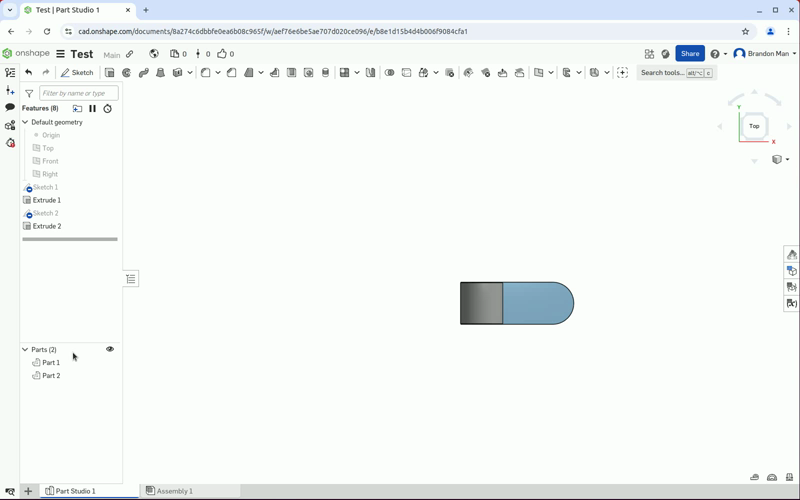
mouse_move(541, 75)
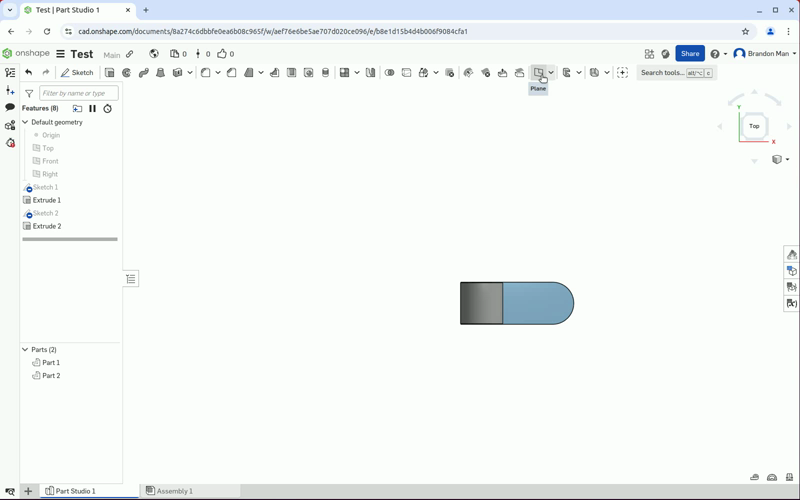
click(541, 75)
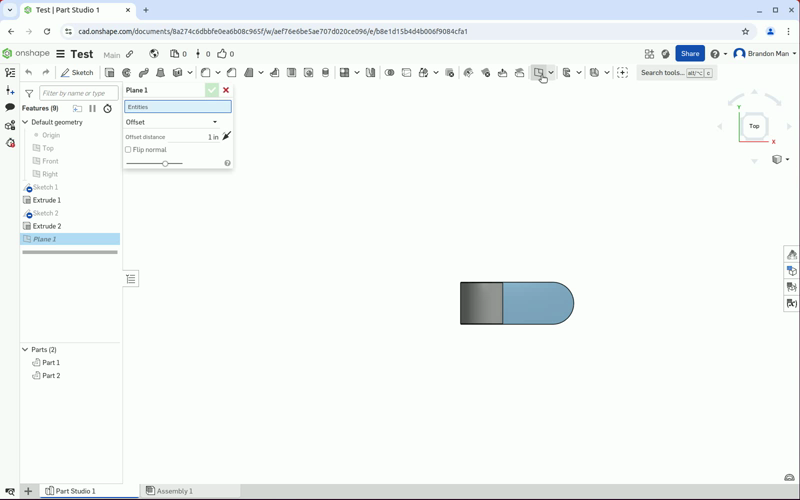
mouse_move(73, 150)
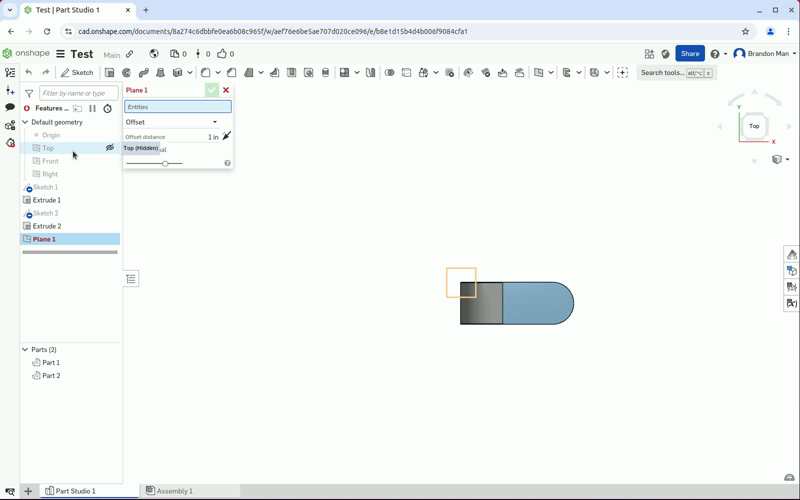
click(73, 150)
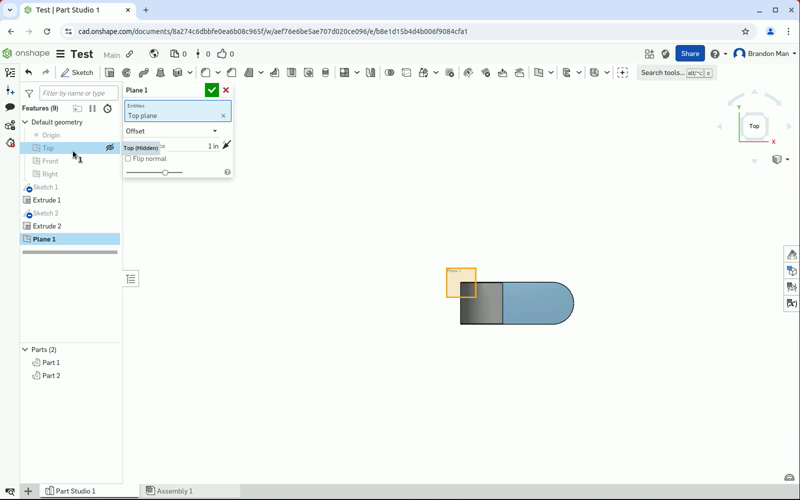
key(tab, 2)
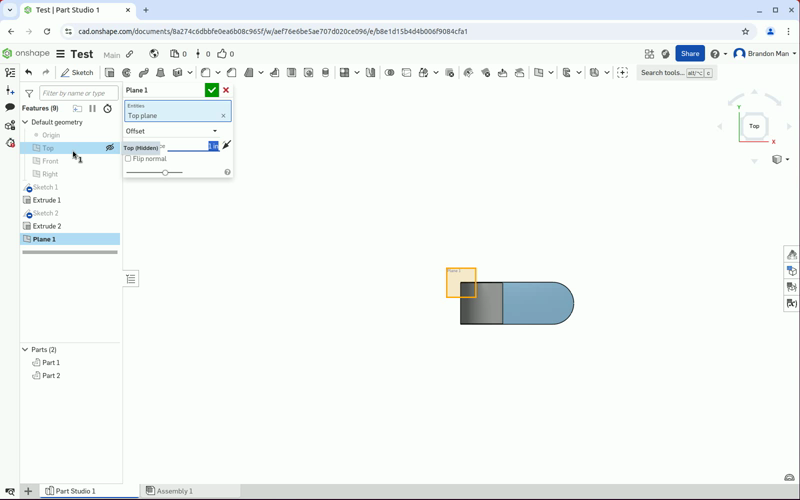
text(4.098)
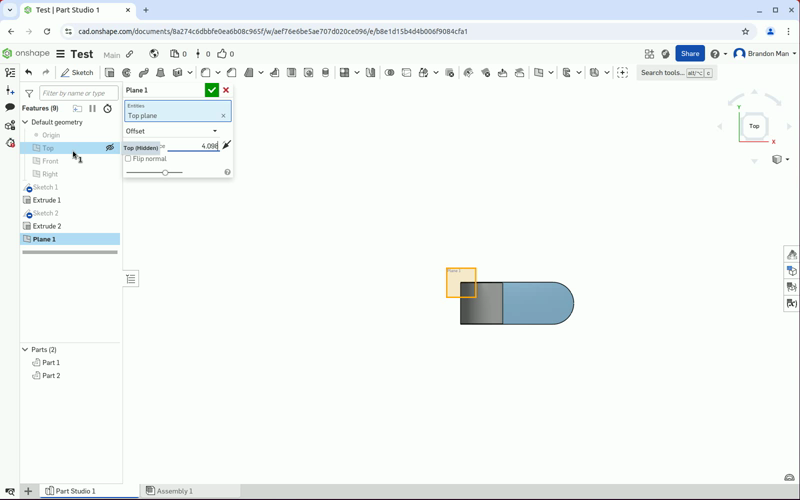
key(enter, 2)
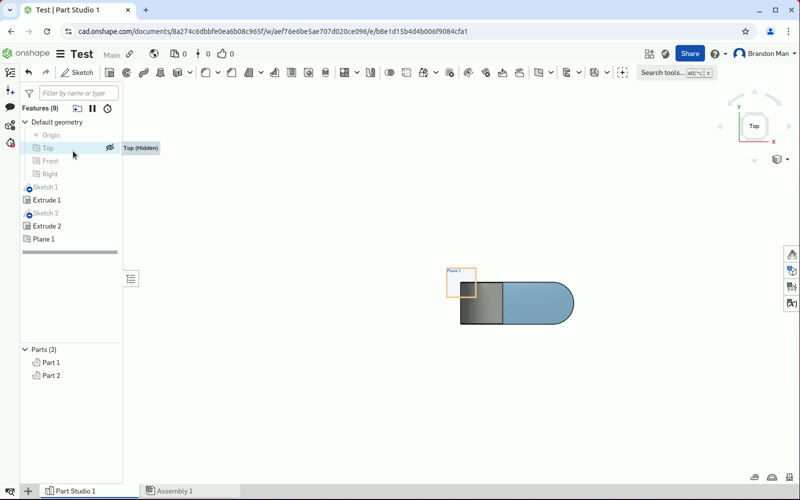
key(shift+s)
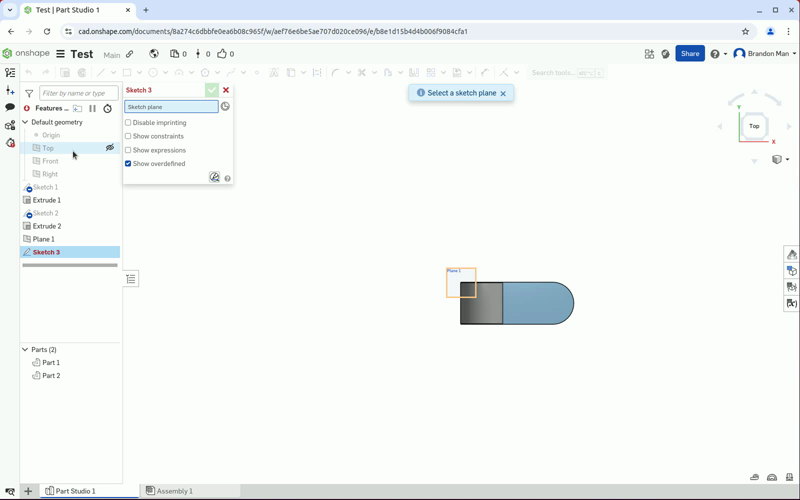
mouse_move(73, 241)
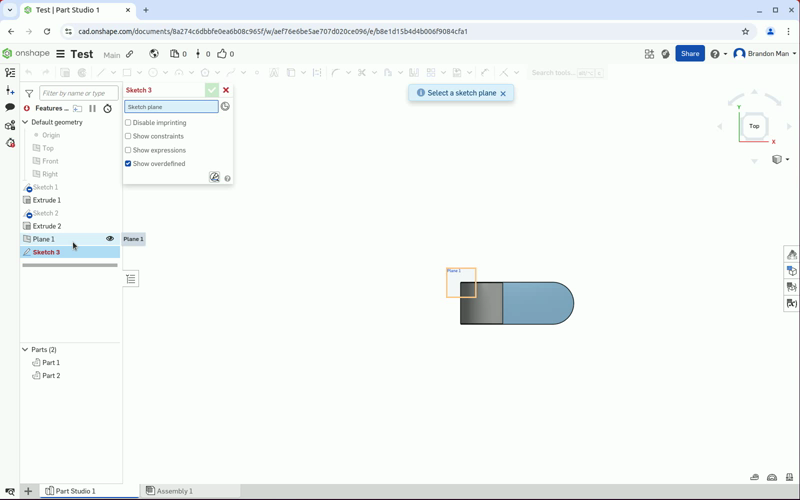
click(73, 241)
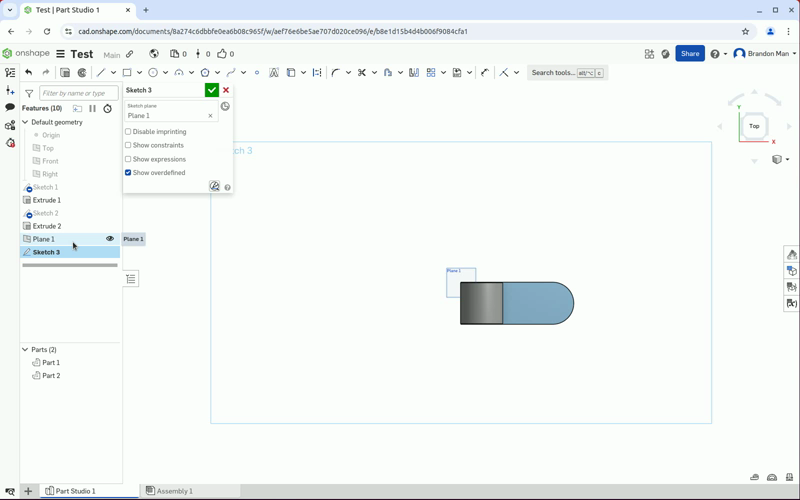
mouse_move(73, 352)
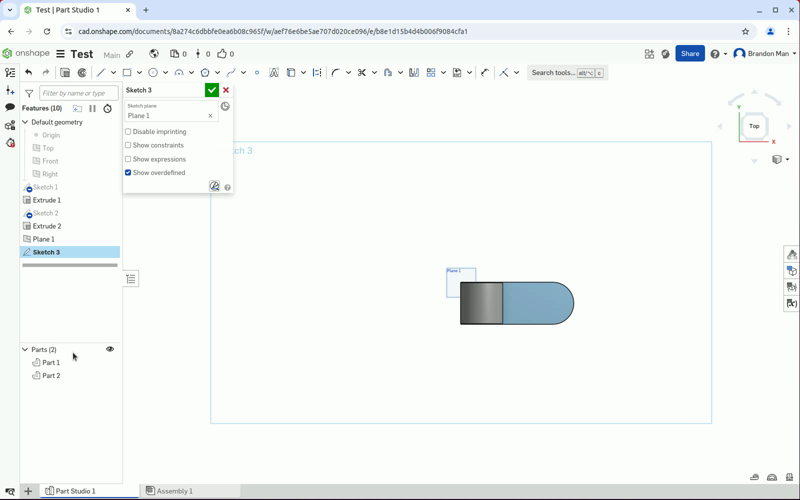
key(y)
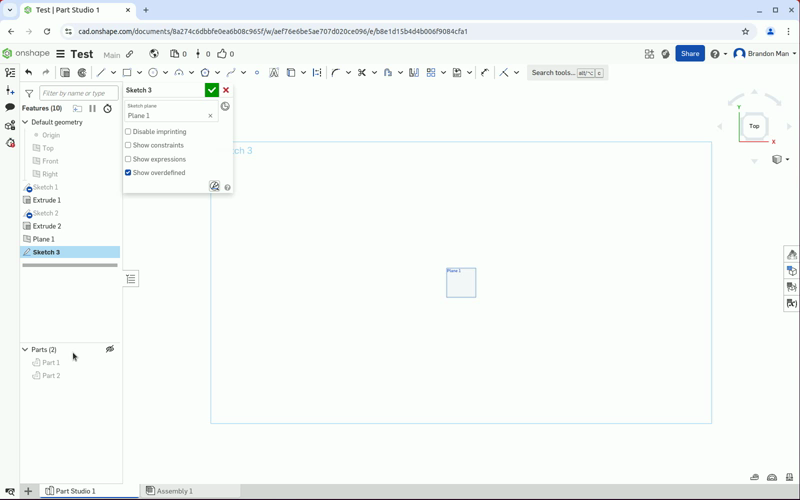
key(l)
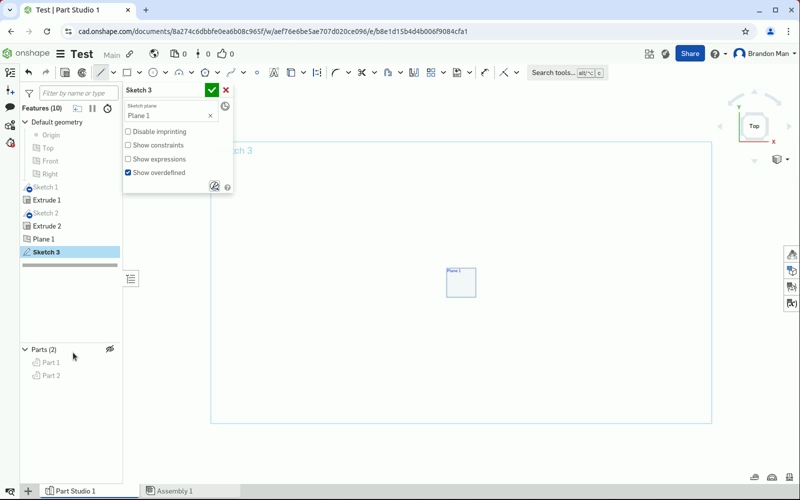
key_down(shift)
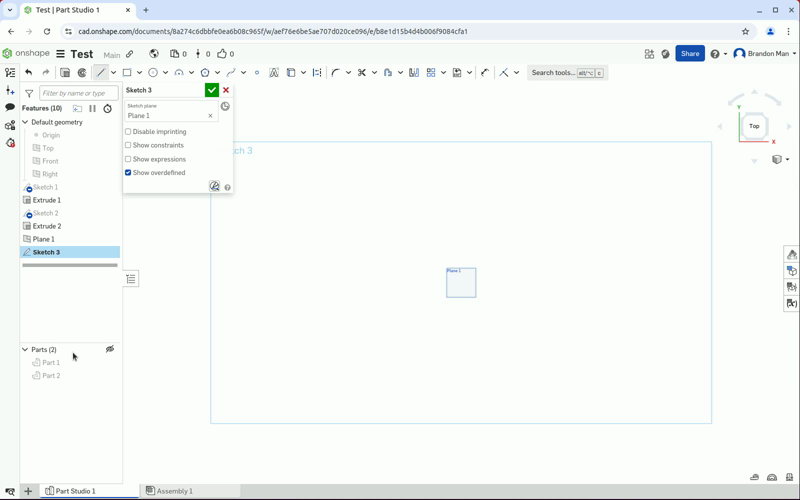
mouse_move(521, 313)
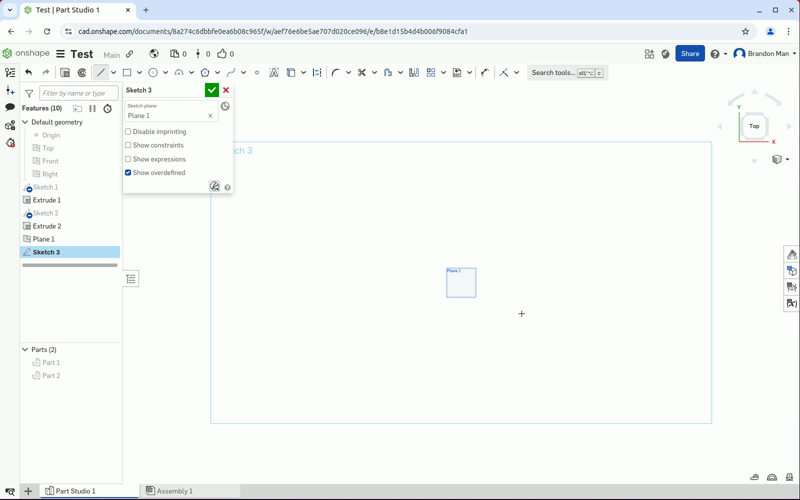
click(521, 313)
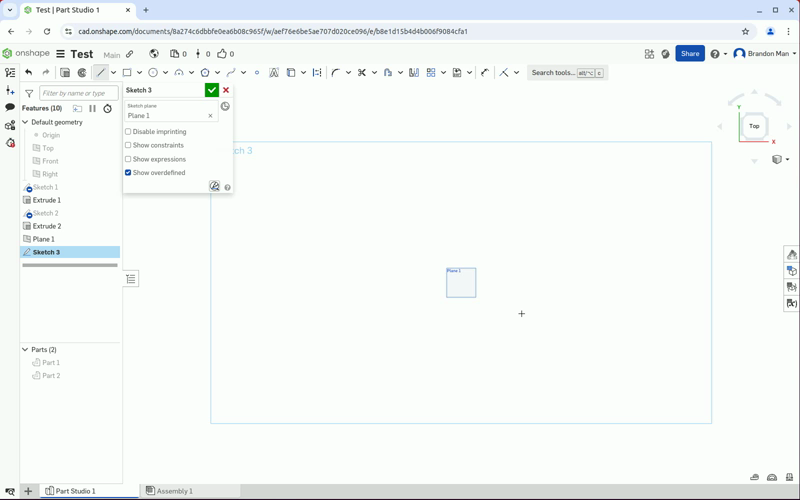
key_up(shift)
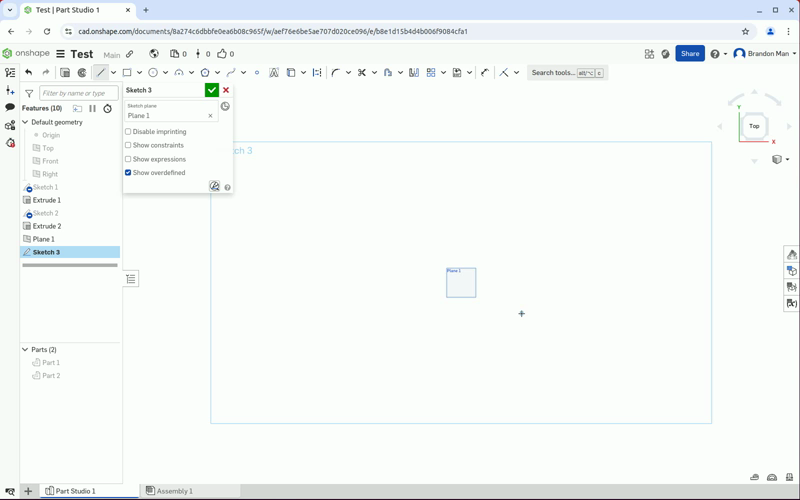
key_down(shift)
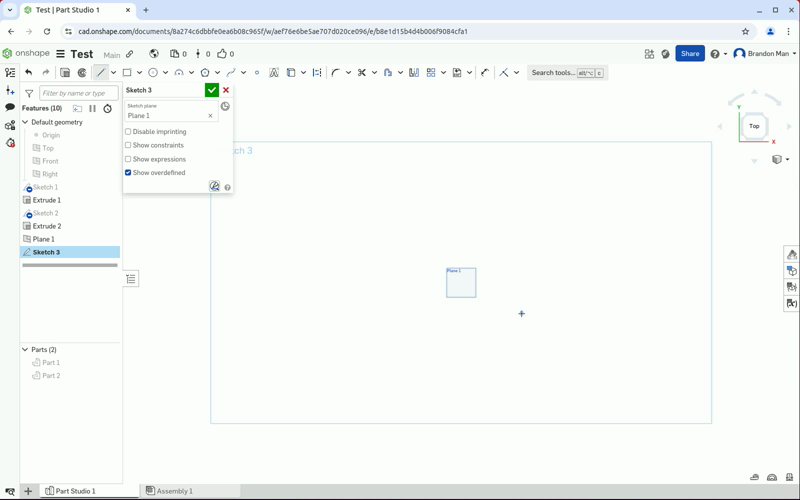
mouse_move(551, 313)
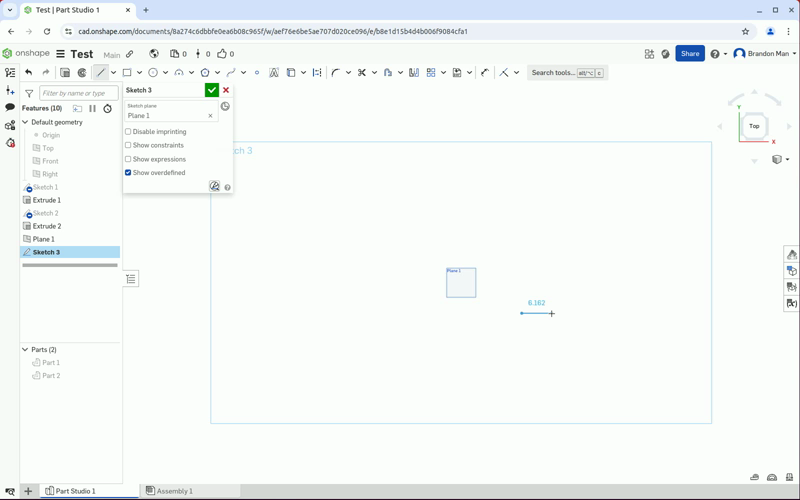
mouse_move(552, 313)
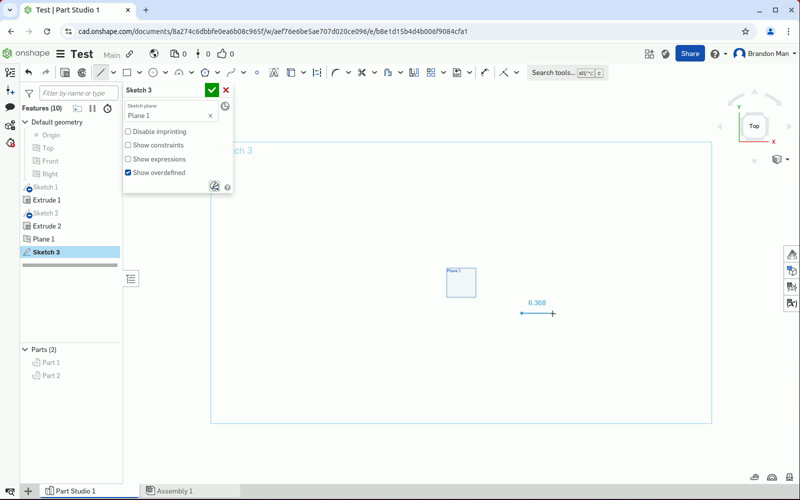
click(552, 313)
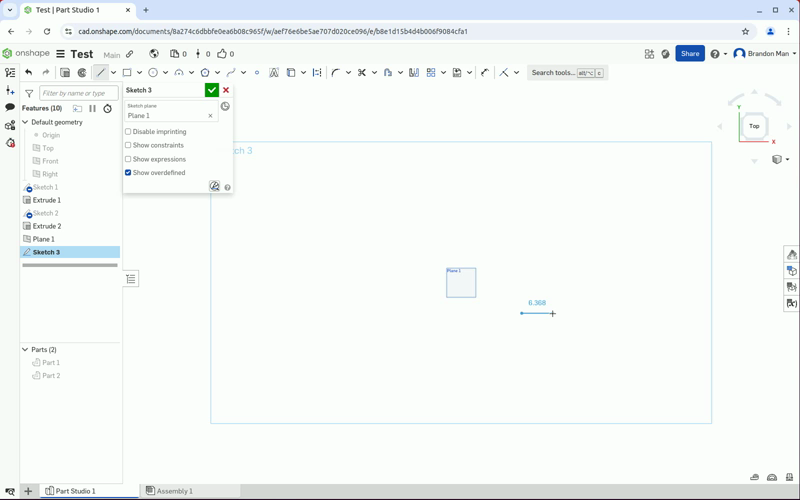
key_up(shift)
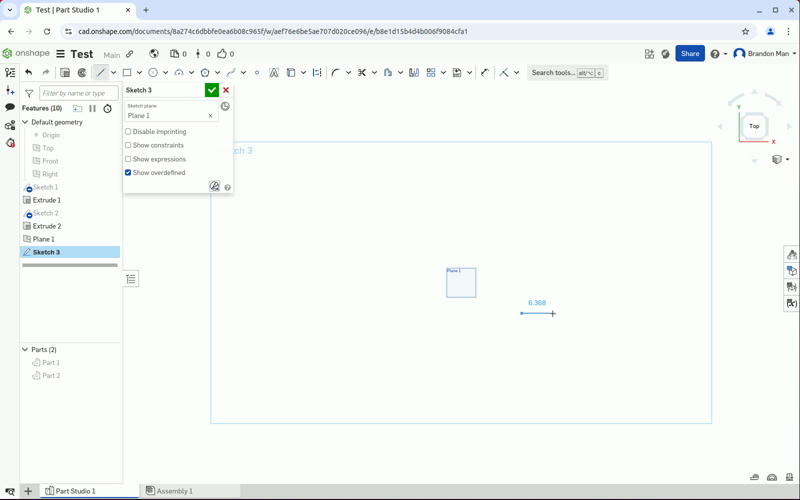
key(esc)
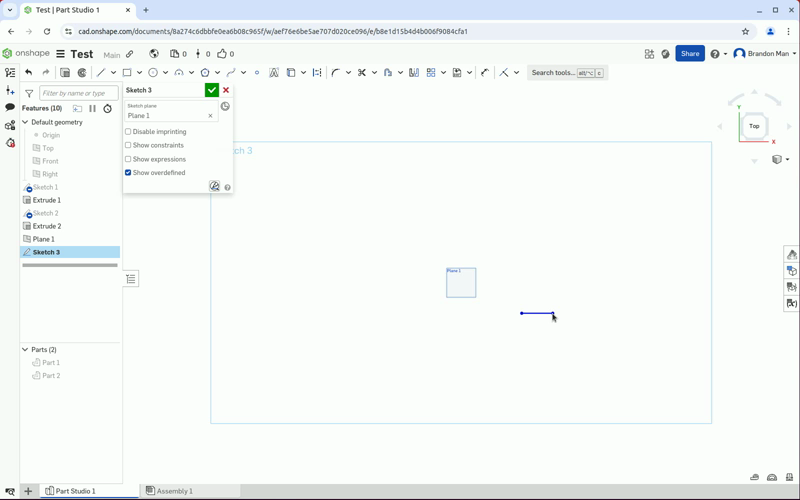
key(a)
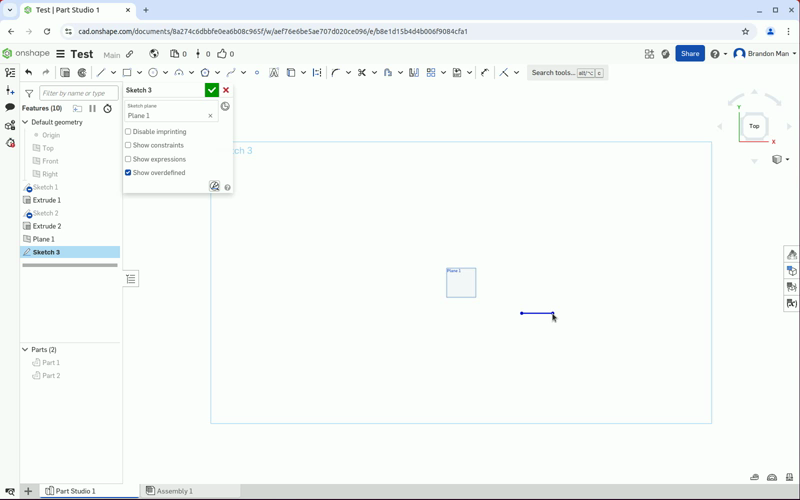
mouse_move(552, 313)
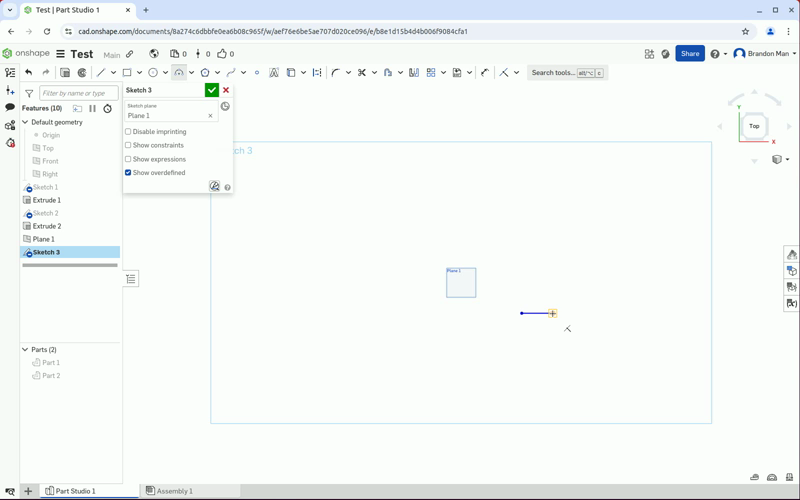
click(552, 313)
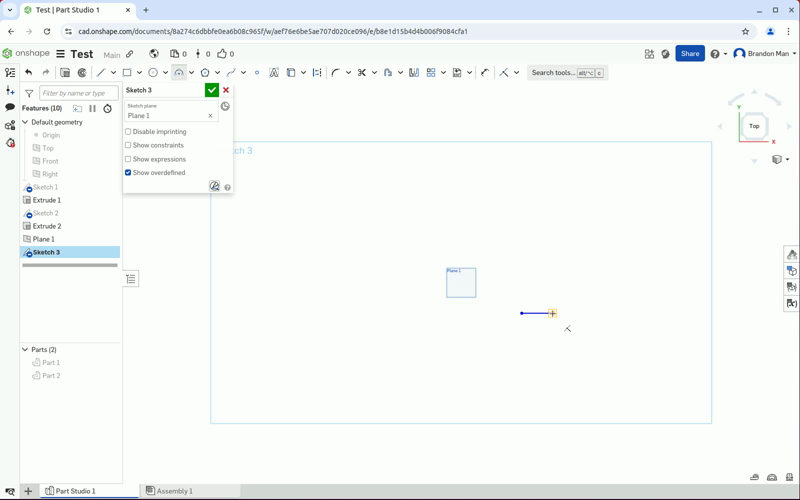
key_down(shift)
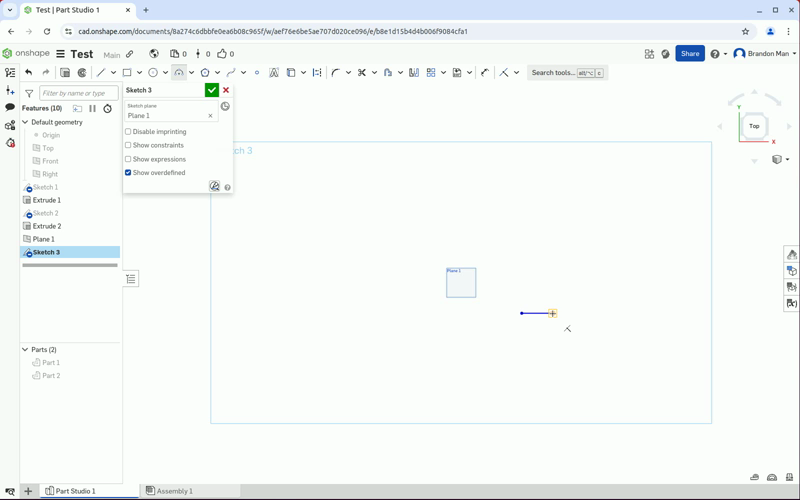
mouse_move(552, 292)
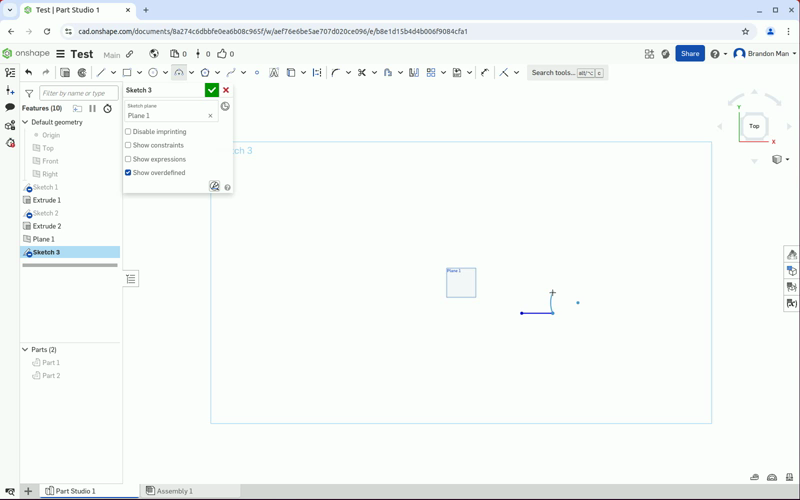
click(552, 292)
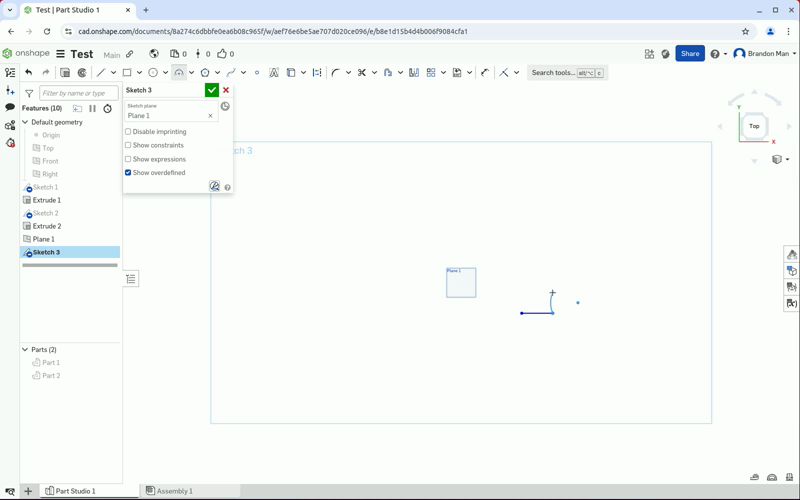
mouse_move(563, 302)
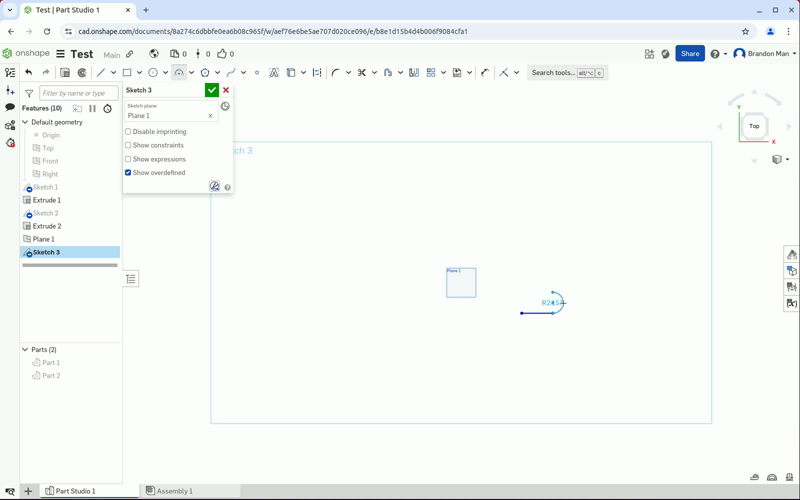
click(563, 302)
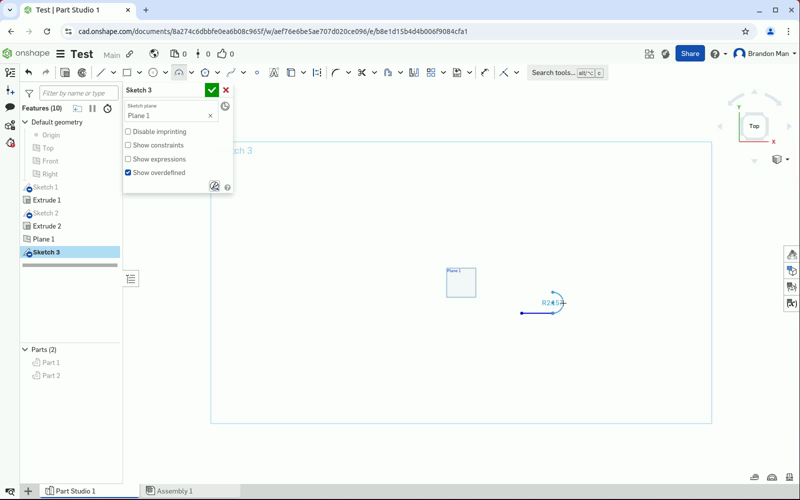
key_up(shift)
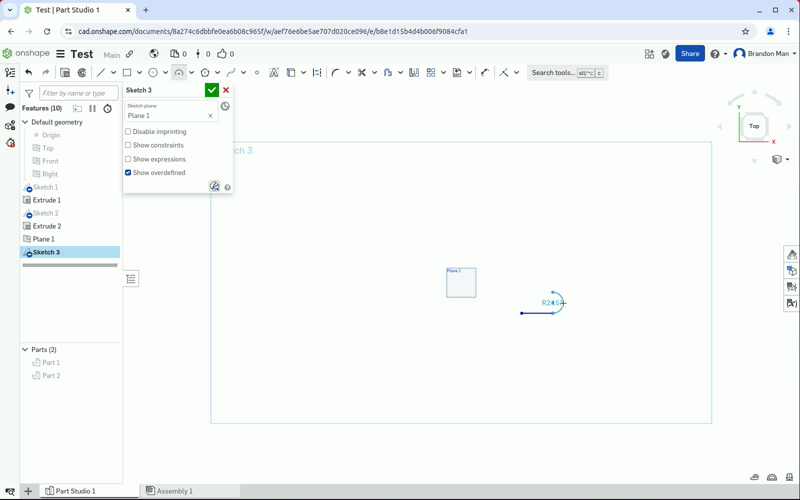
key(esc)
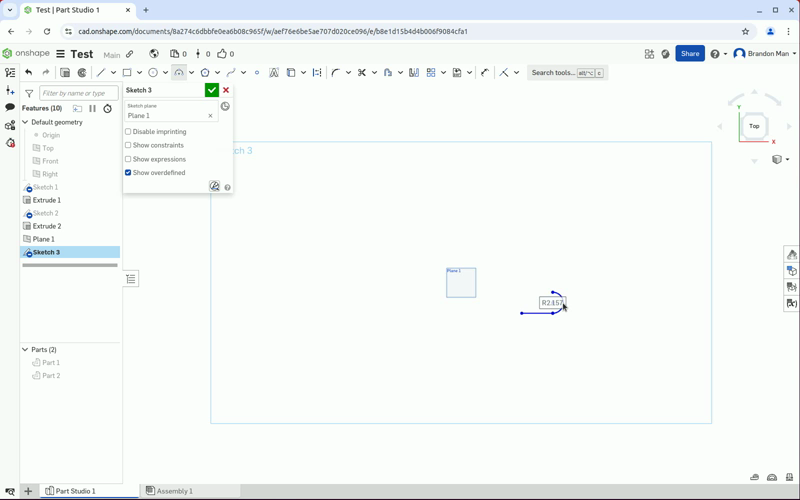
key(l)
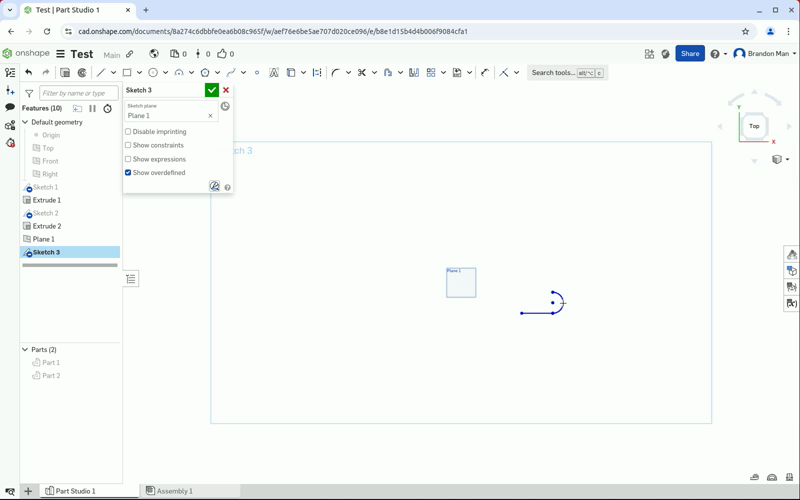
mouse_move(552, 292)
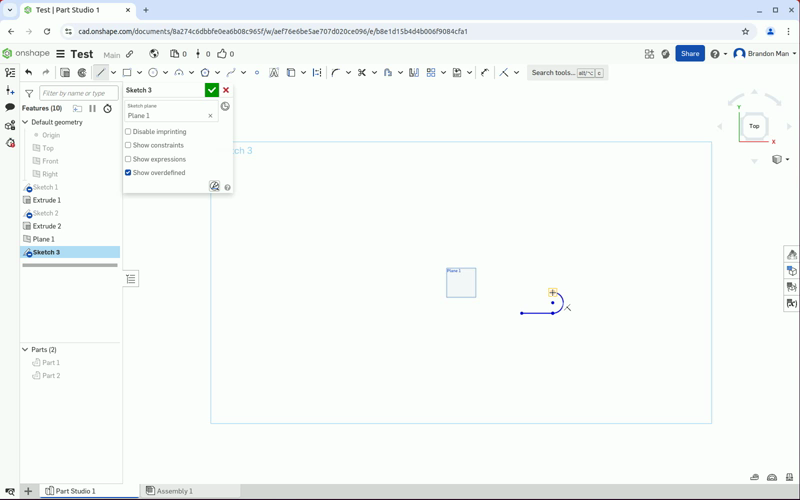
click(552, 292)
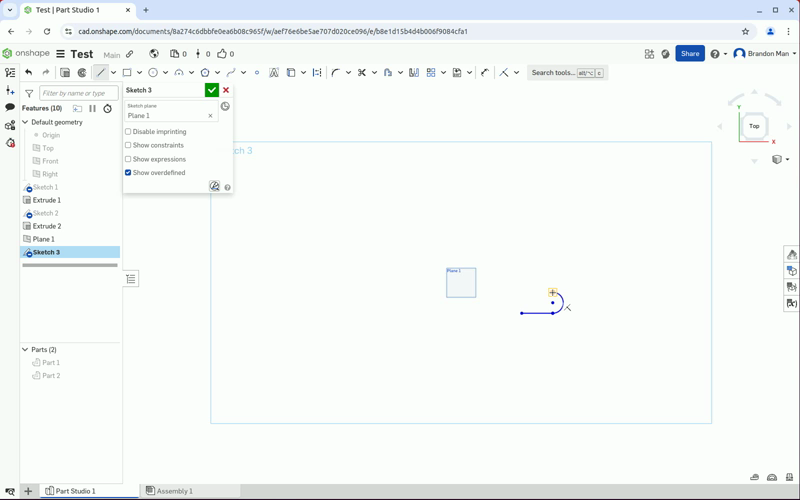
key_down(shift)
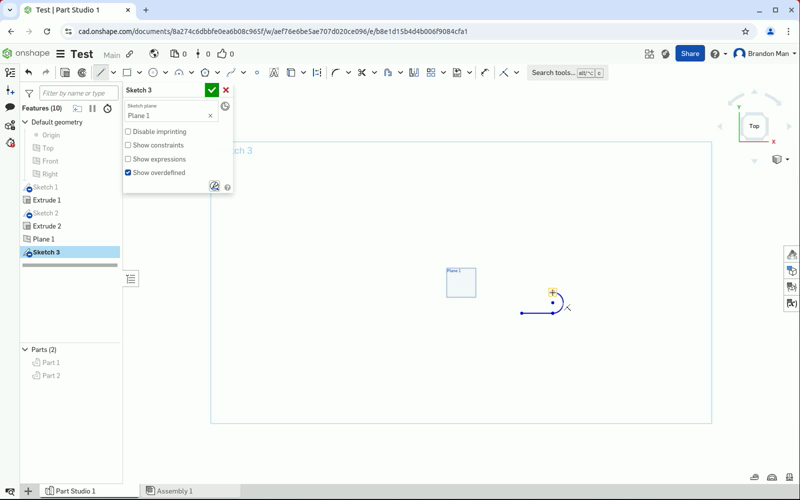
mouse_move(582, 292)
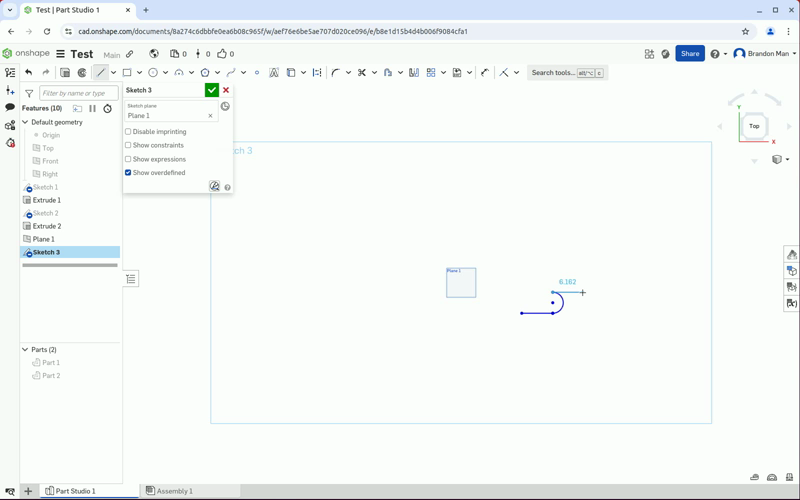
mouse_move(521, 292)
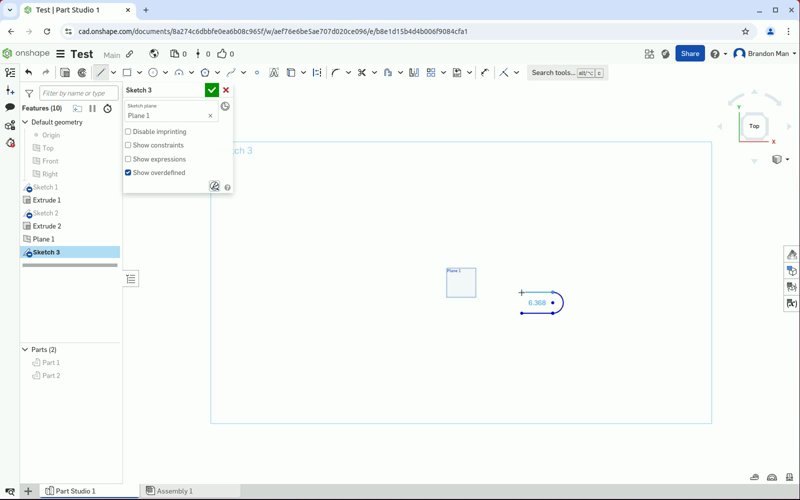
click(521, 292)
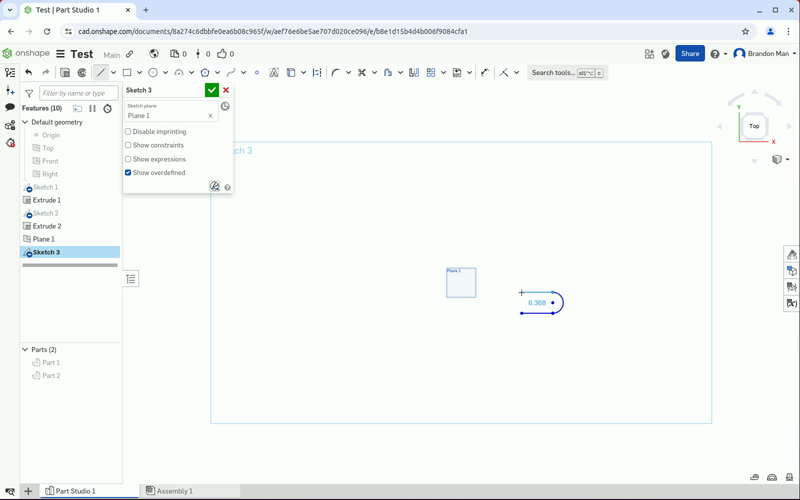
key_up(shift)
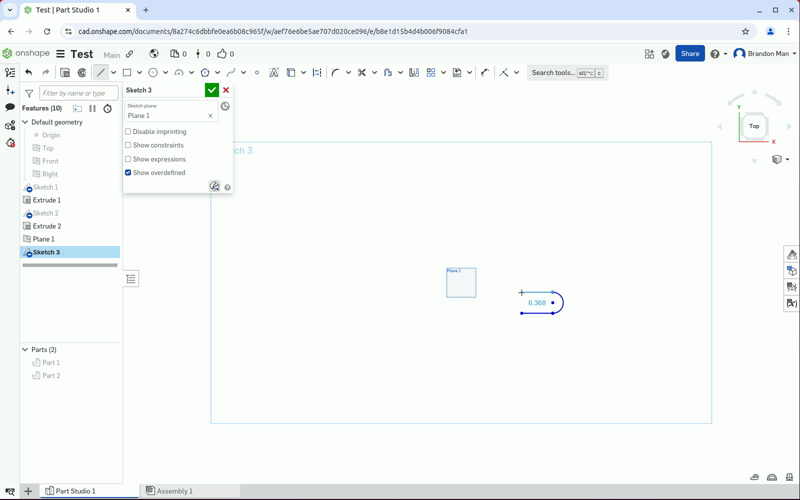
key(esc)
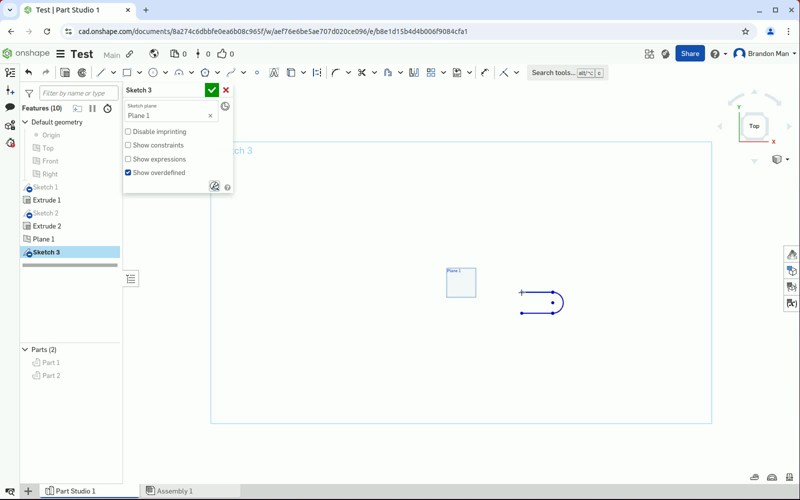
key(a)
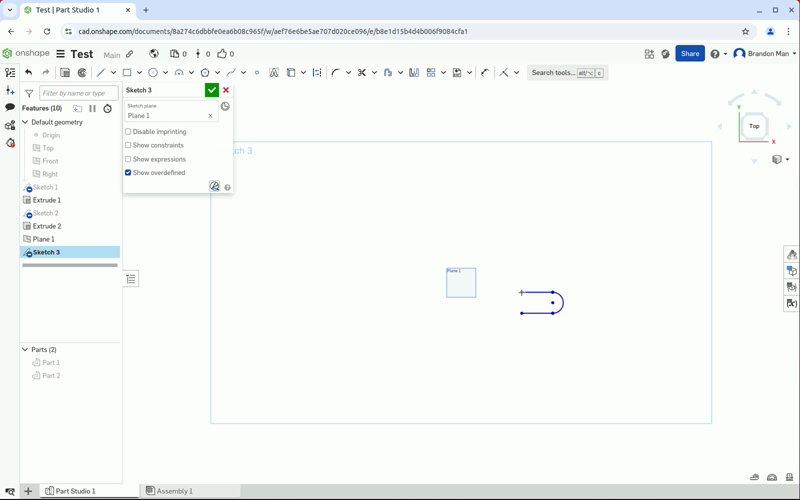
mouse_move(521, 292)
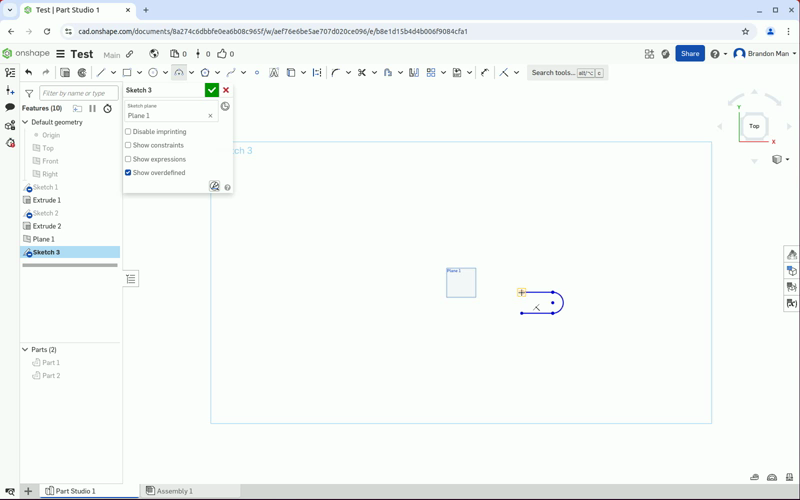
click(521, 292)
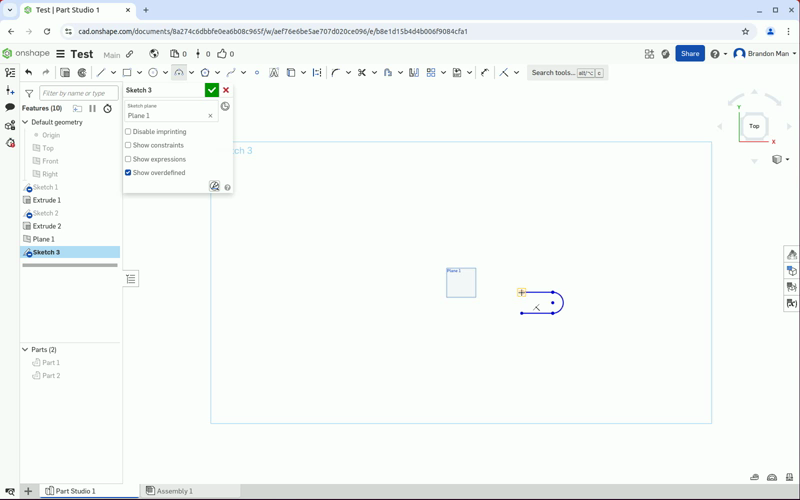
mouse_move(521, 313)
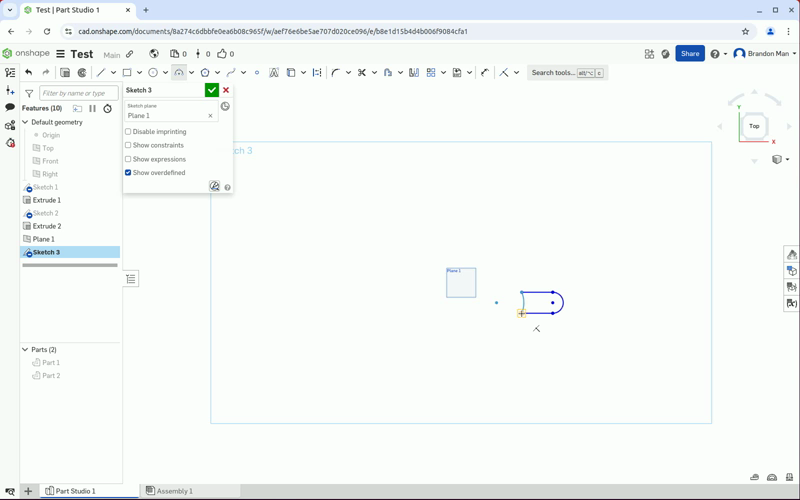
click(521, 313)
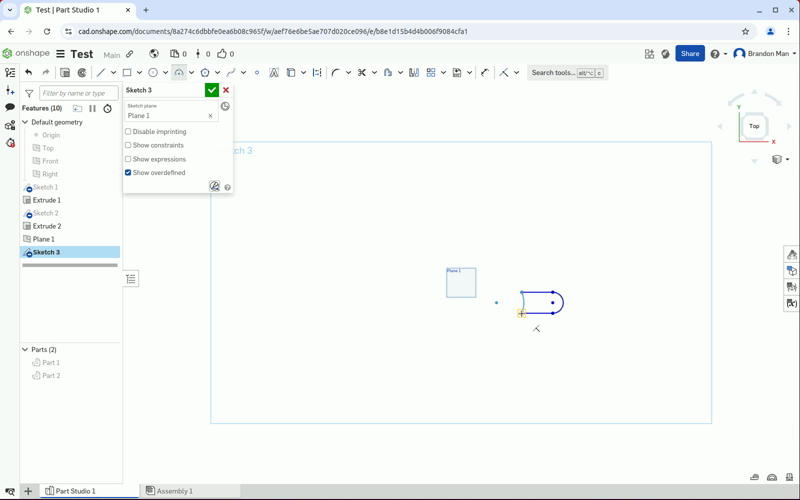
key_down(shift)
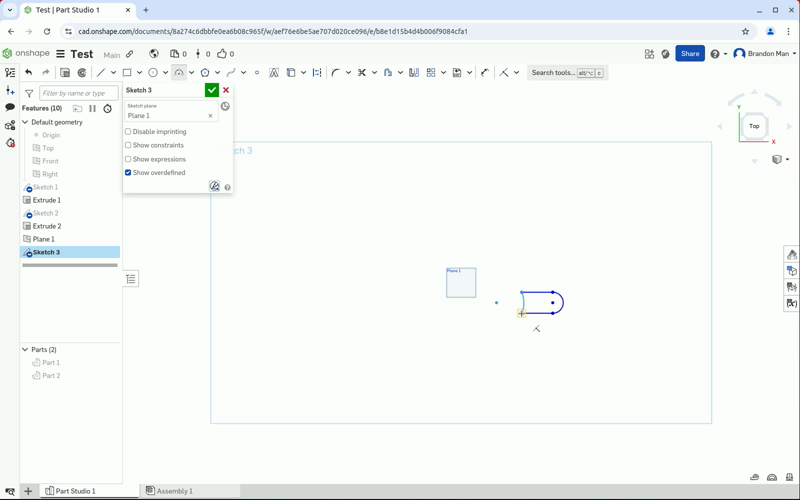
mouse_move(511, 302)
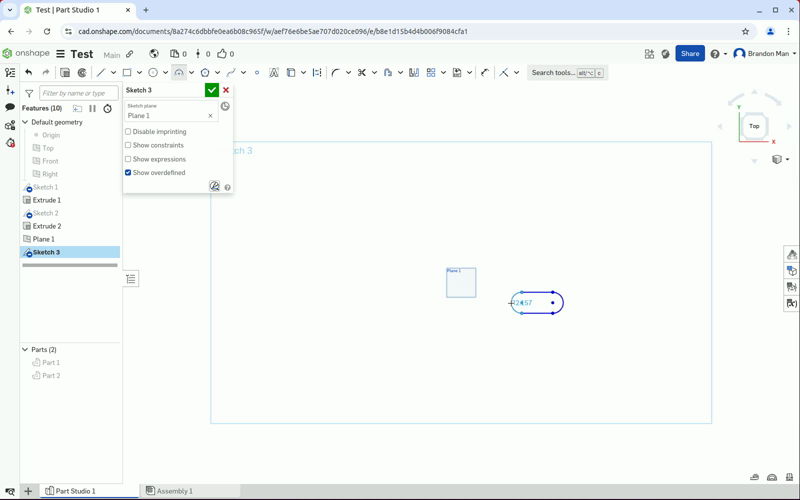
click(511, 302)
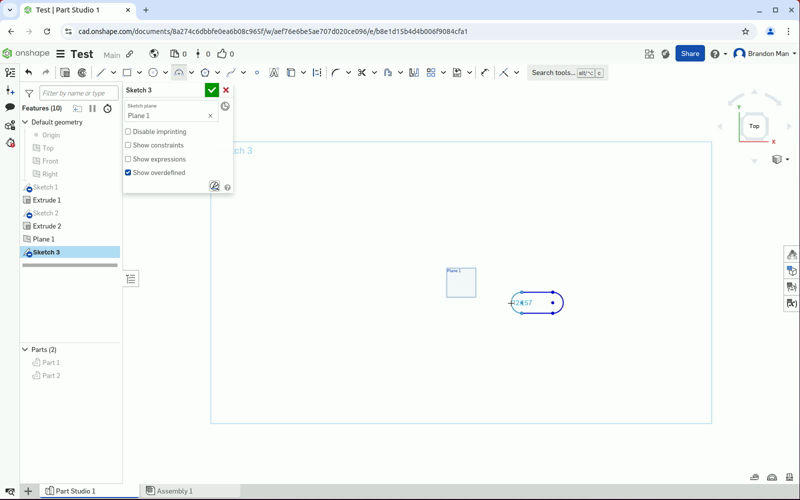
key_up(shift)
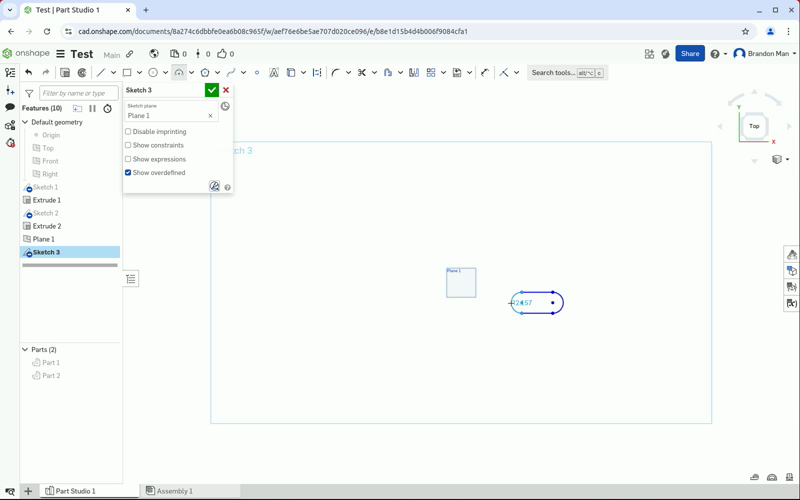
key(esc)
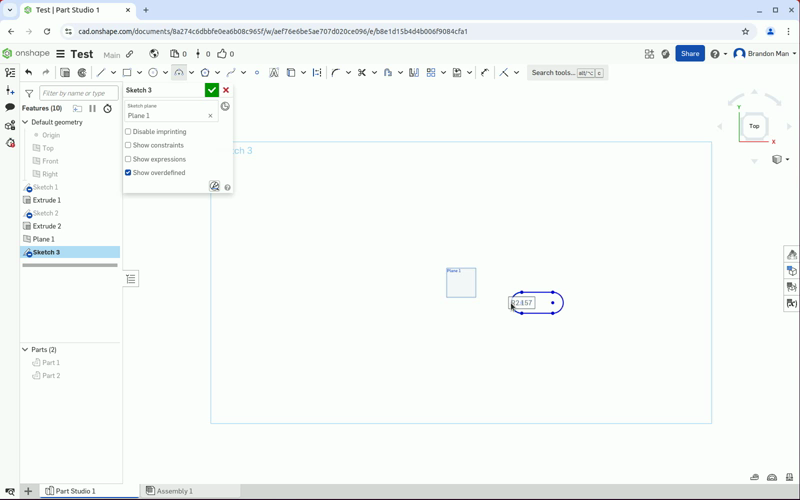
mouse_move(541, 310)
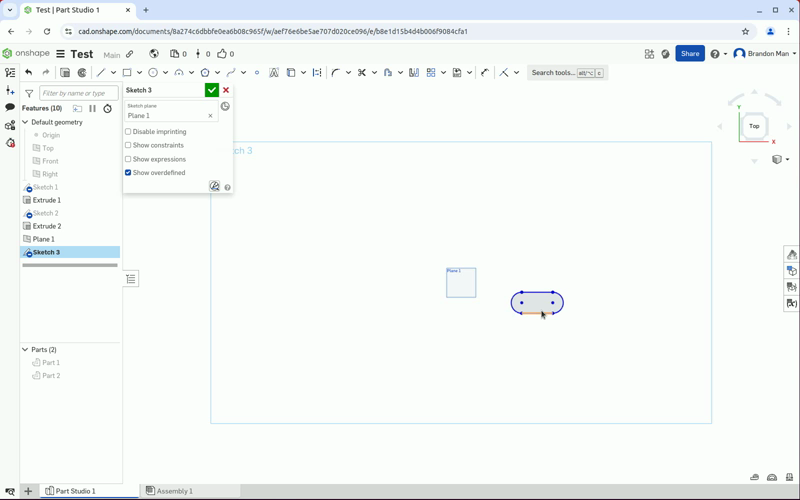
scroll(6)
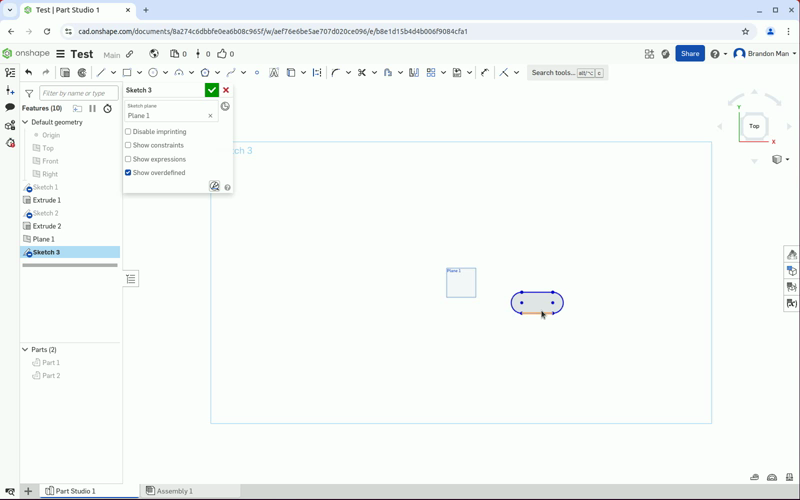
scroll(6)
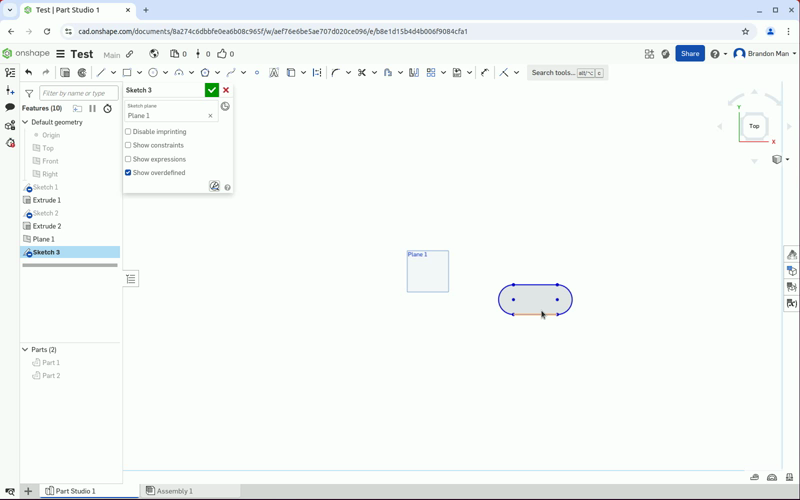
scroll(6)
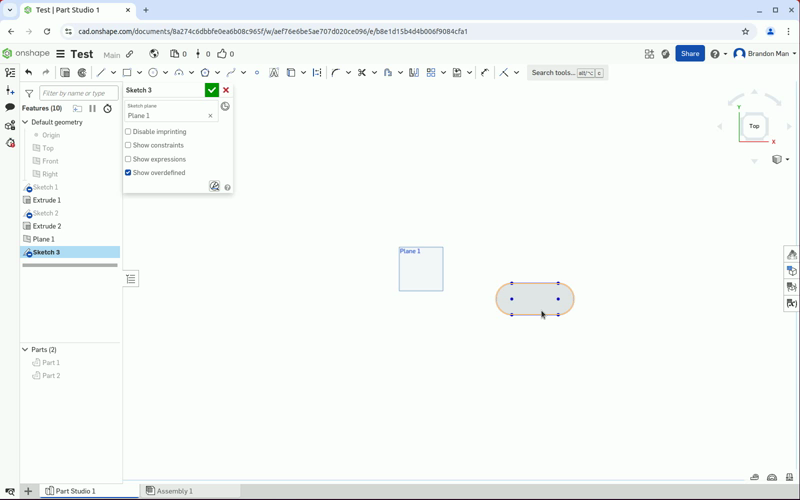
scroll(6)
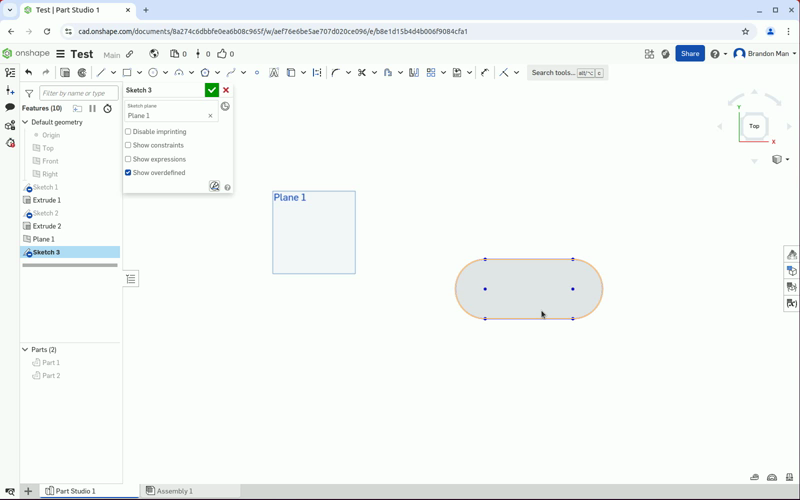
scroll(6)
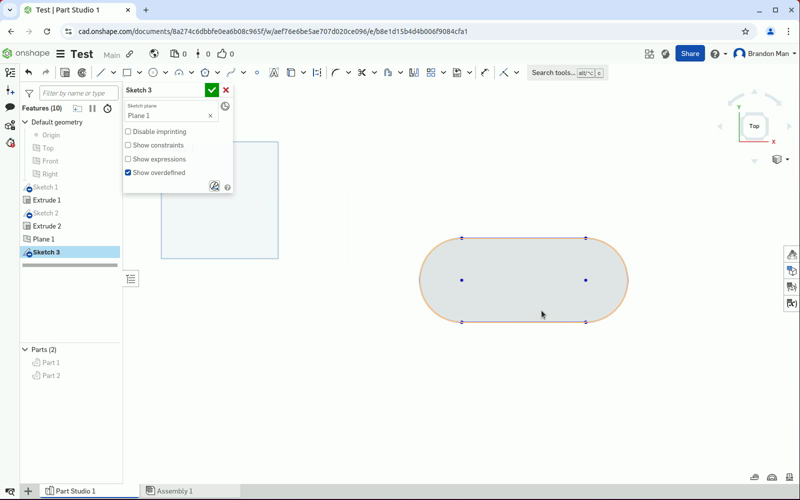
scroll(6)
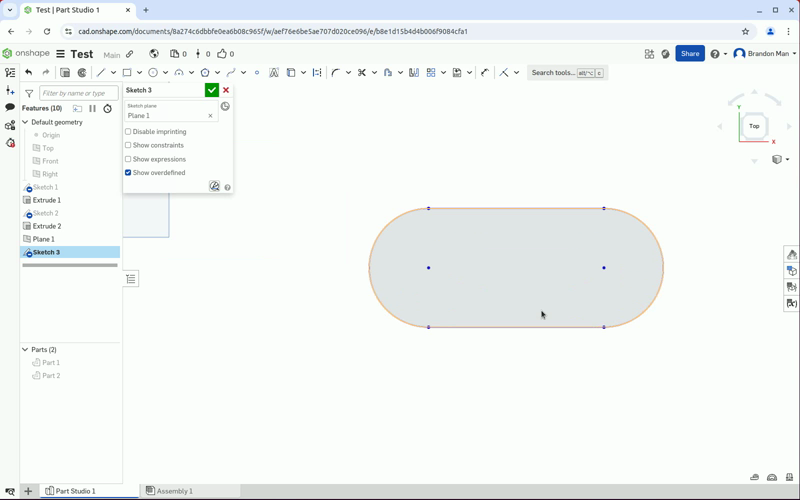
scroll(6)
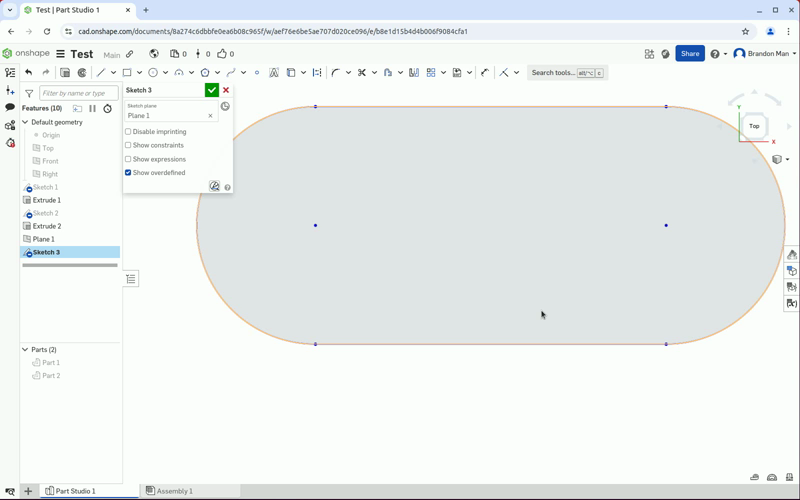
click(541, 310)
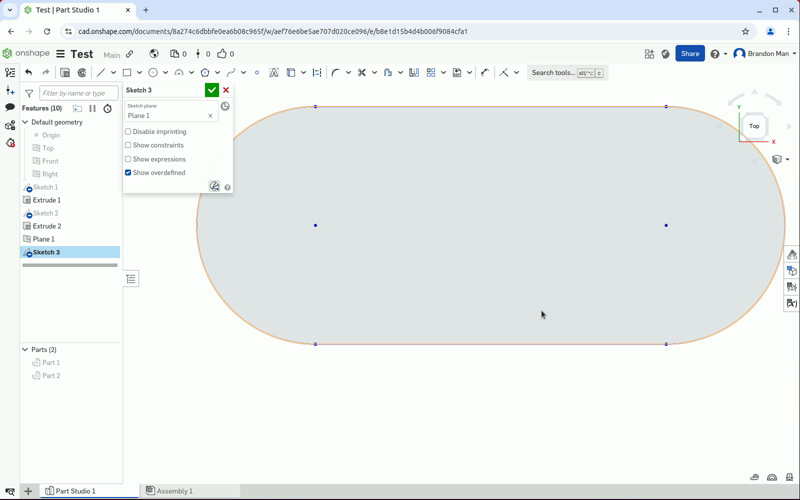
scroll(-6)
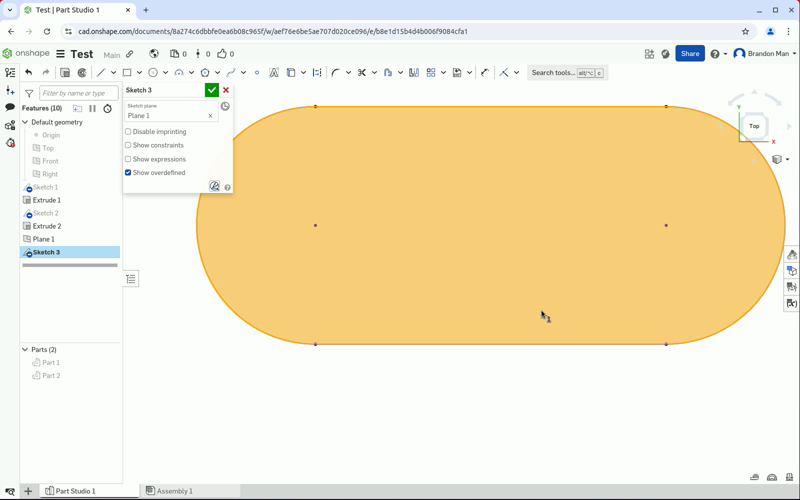
scroll(-6)
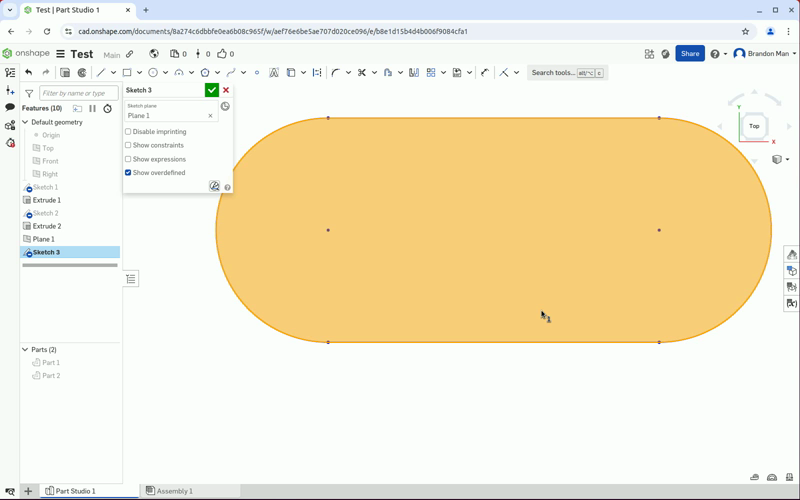
scroll(-6)
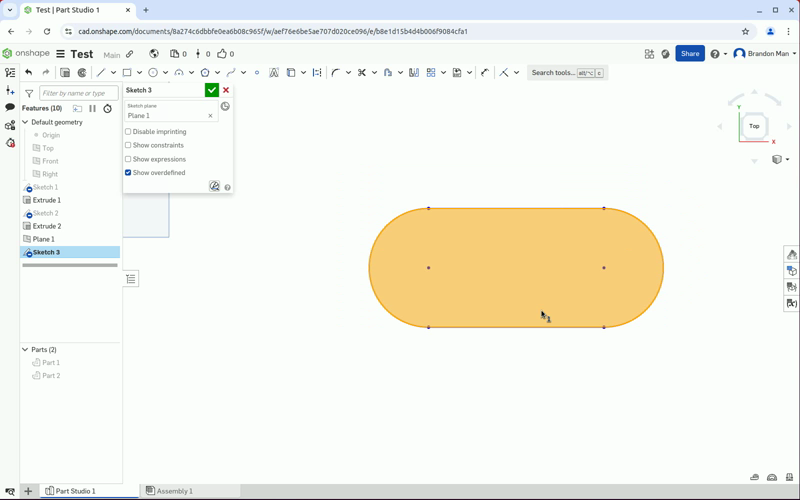
scroll(-6)
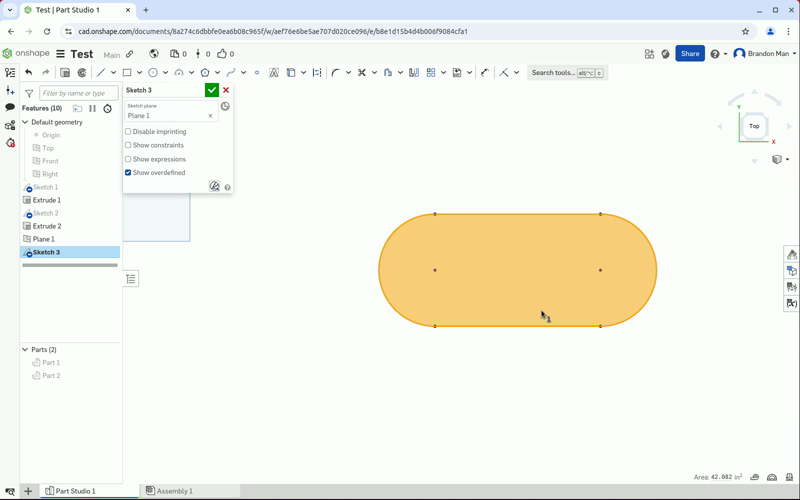
scroll(-6)
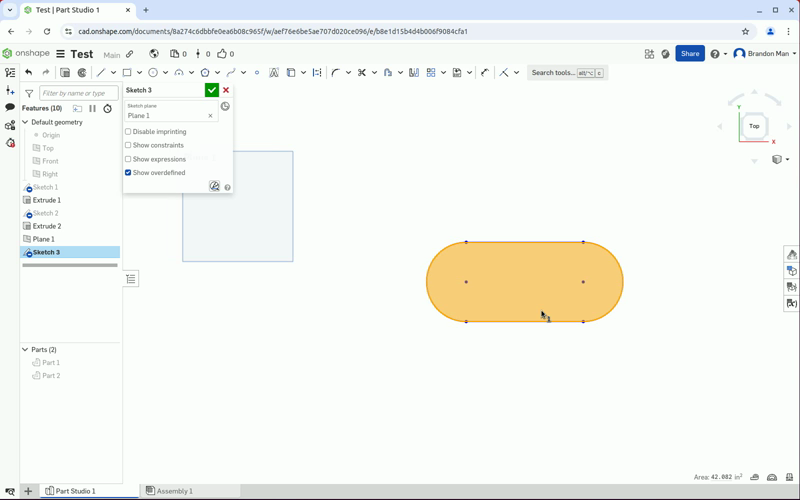
scroll(-6)
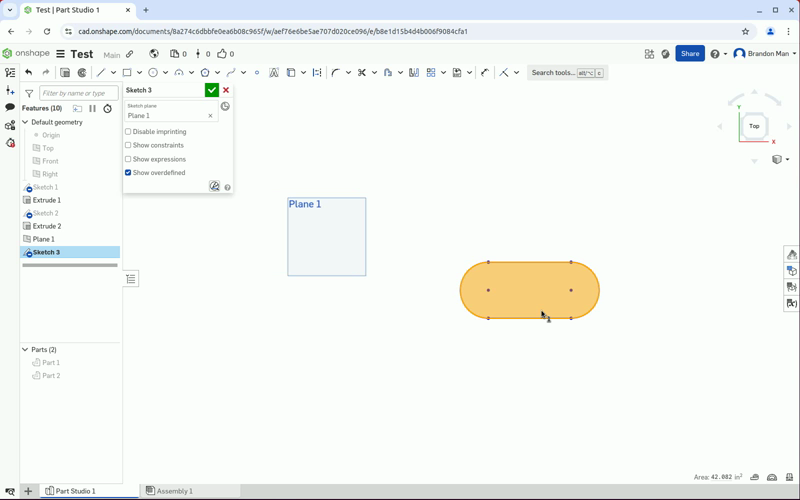
scroll(-6)
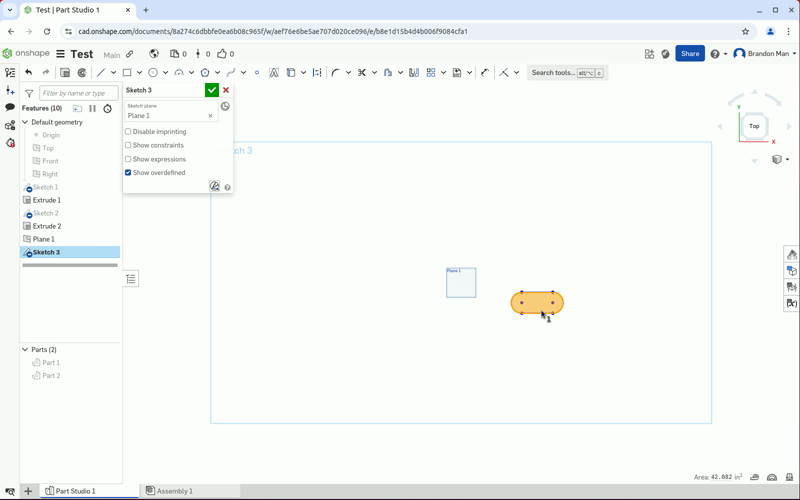
mouse_move(73, 352)
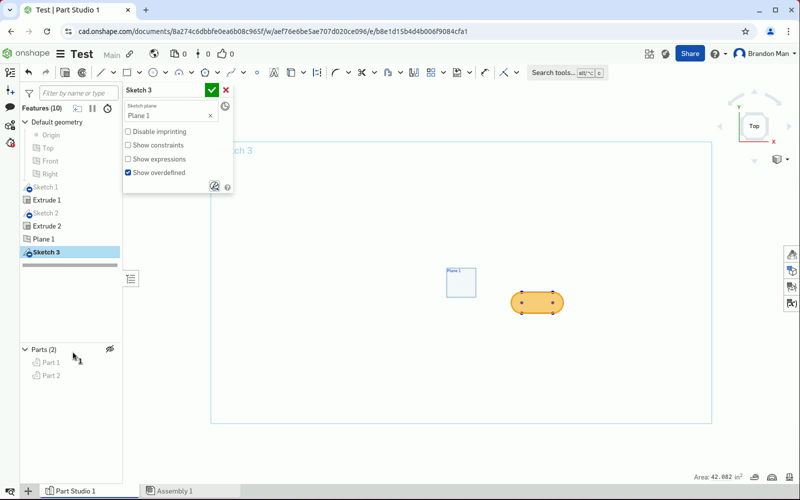
key(shift+y)
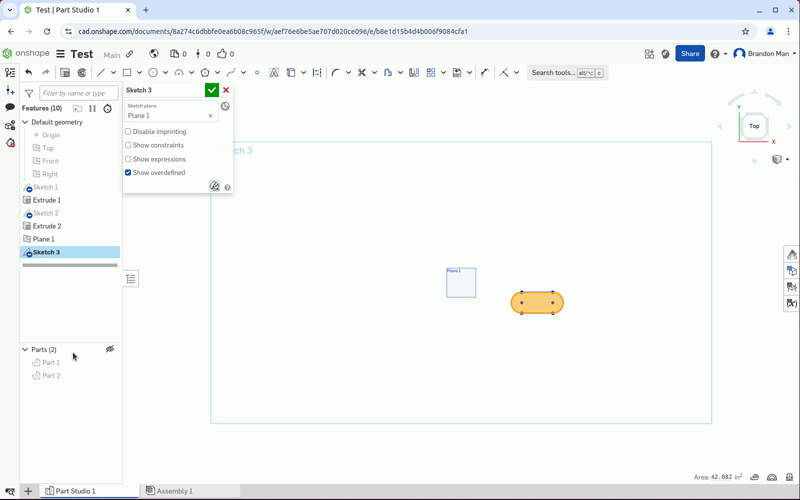
key(shift+e)
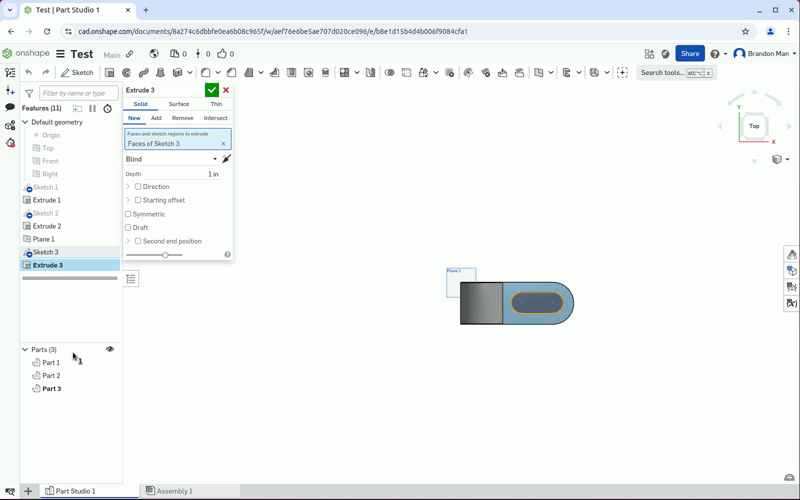
mouse_move(143, 106)
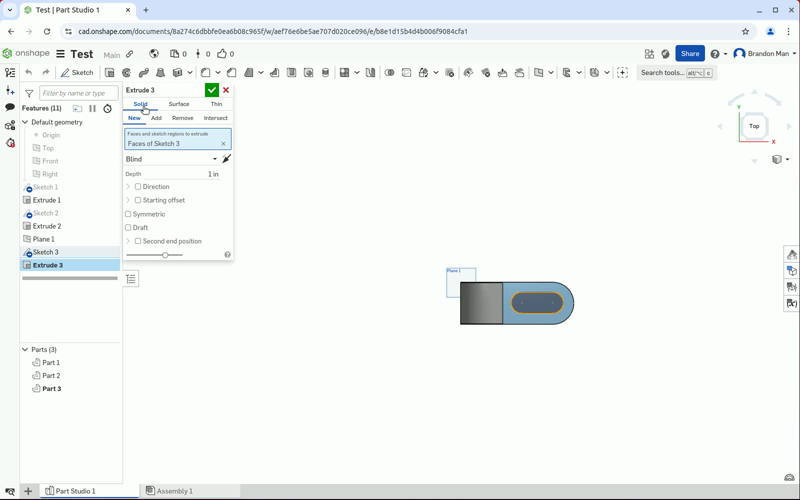
click(143, 106)
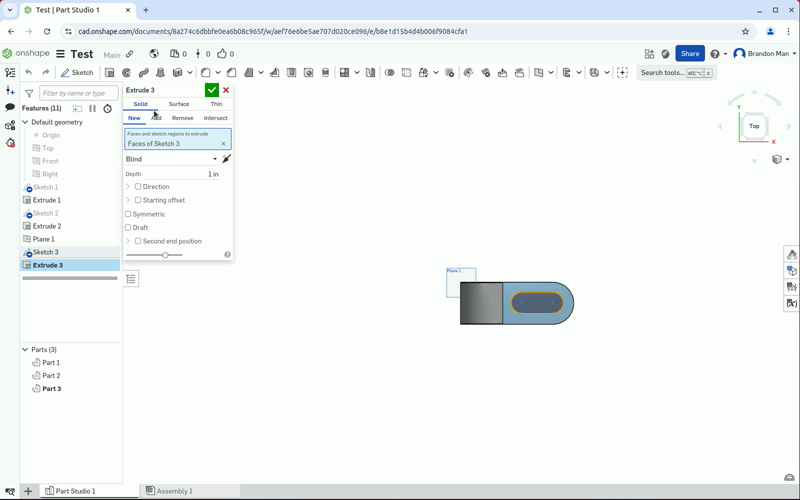
mouse_move(186, 120)
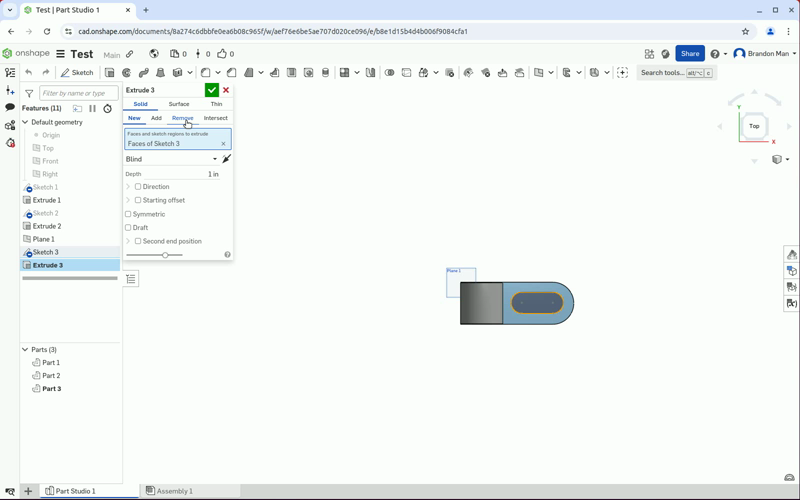
click(186, 120)
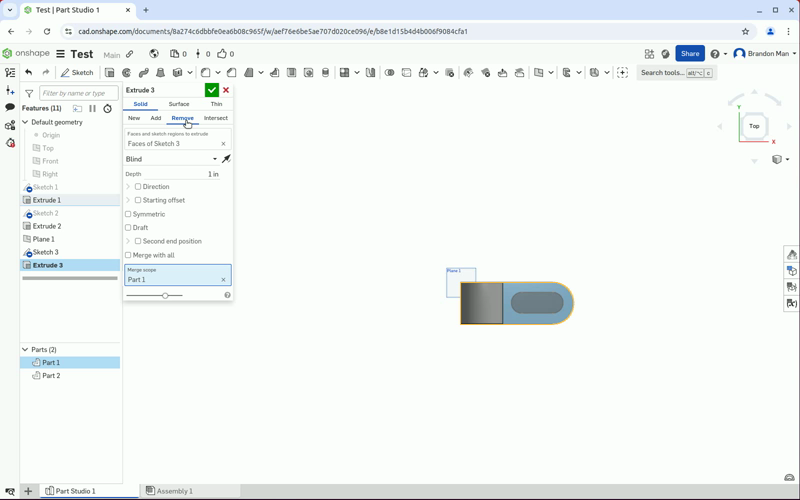
key(tab, 4)
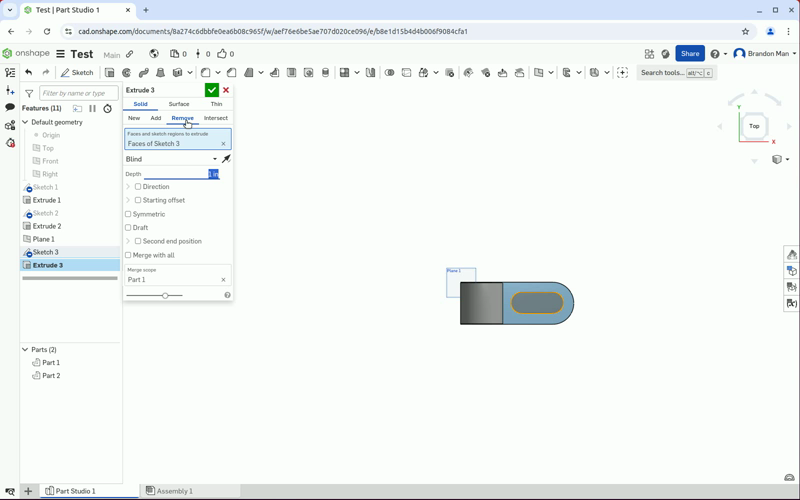
text(4.092)
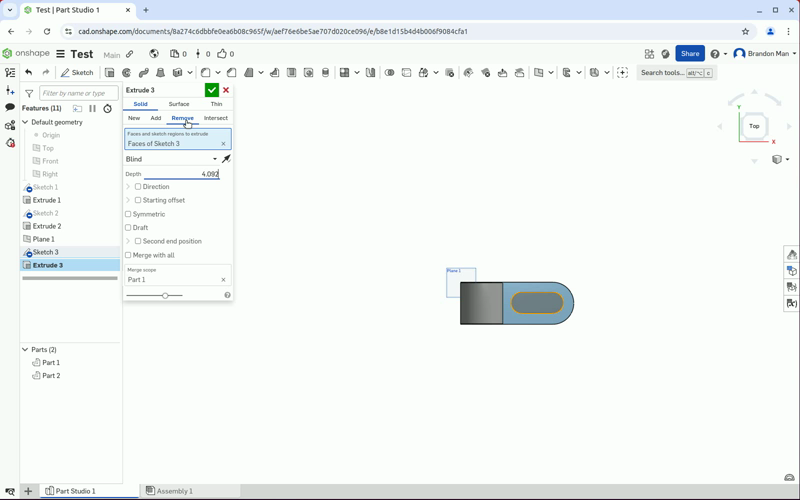
key(tab, 6)
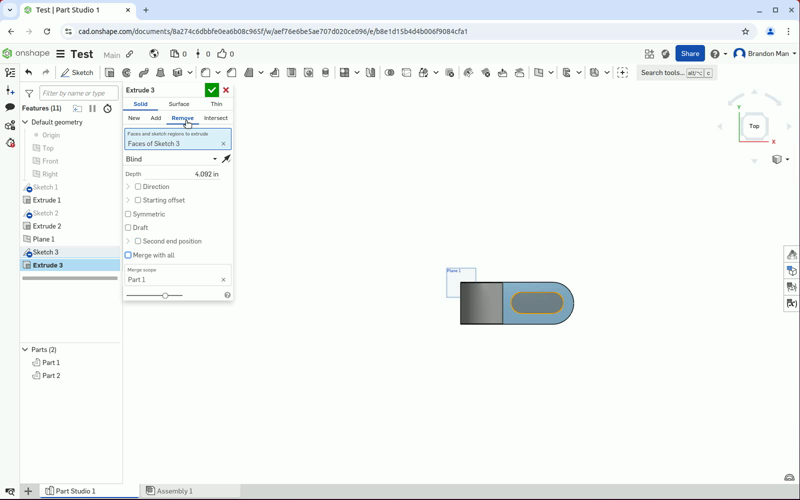
key(space)
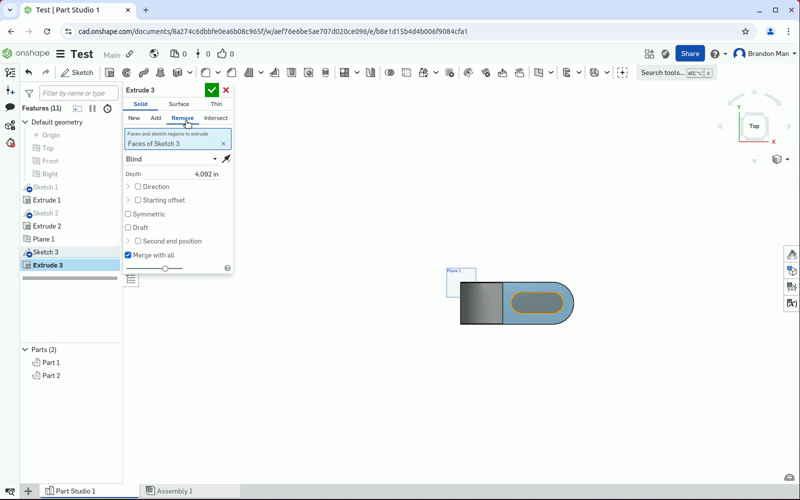
key(enter)
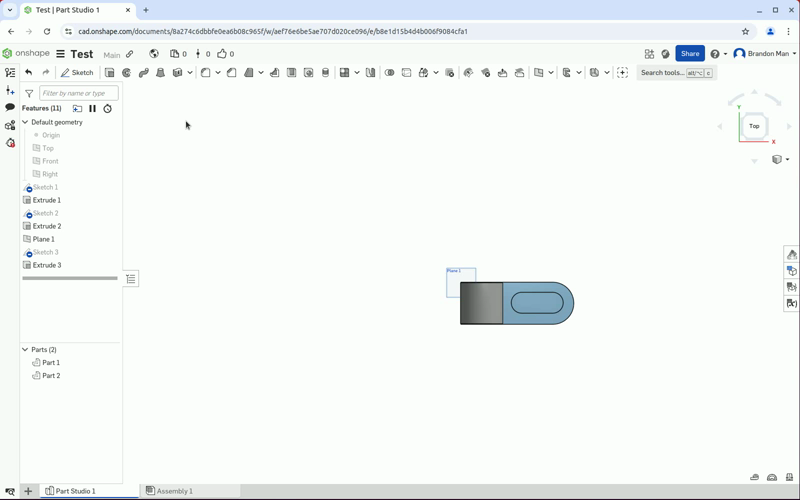
key(shift+h)
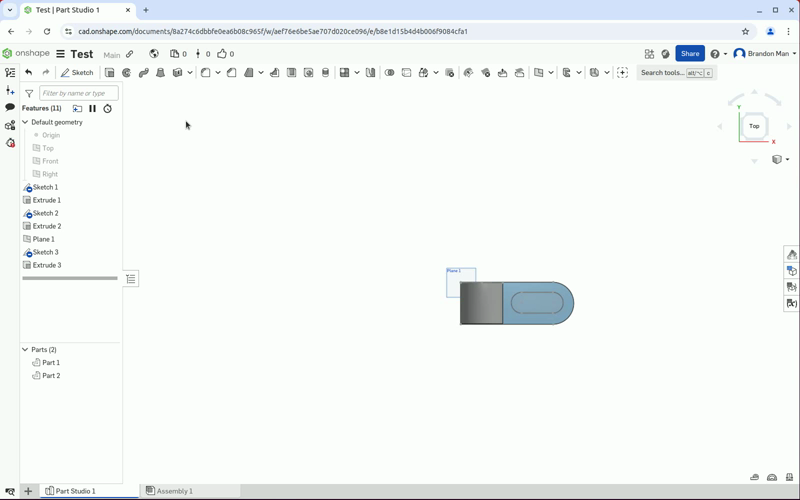
key(shift+h)
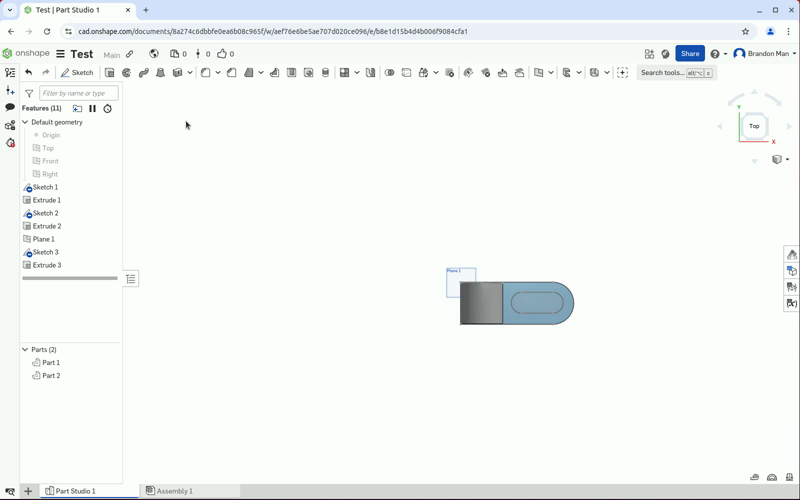
key(shift+7)
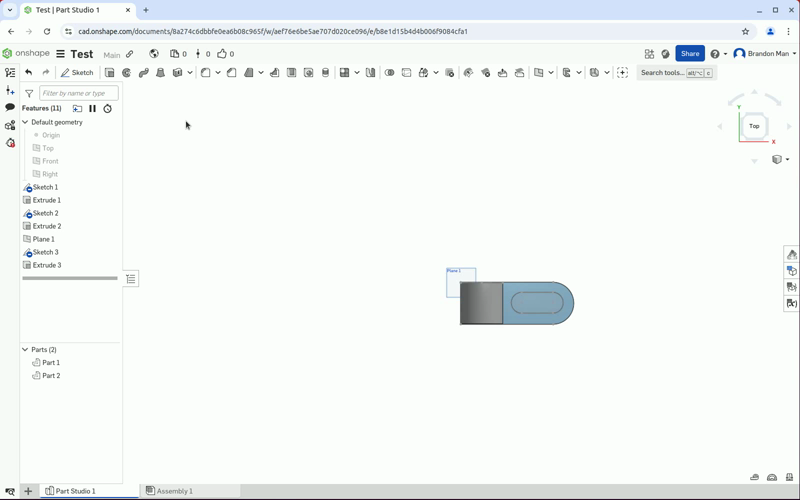
key(up, 3)
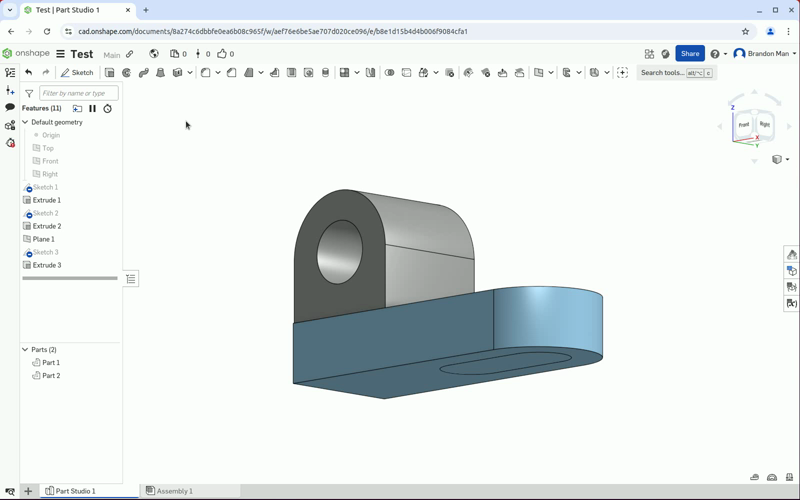
key(left, 3)
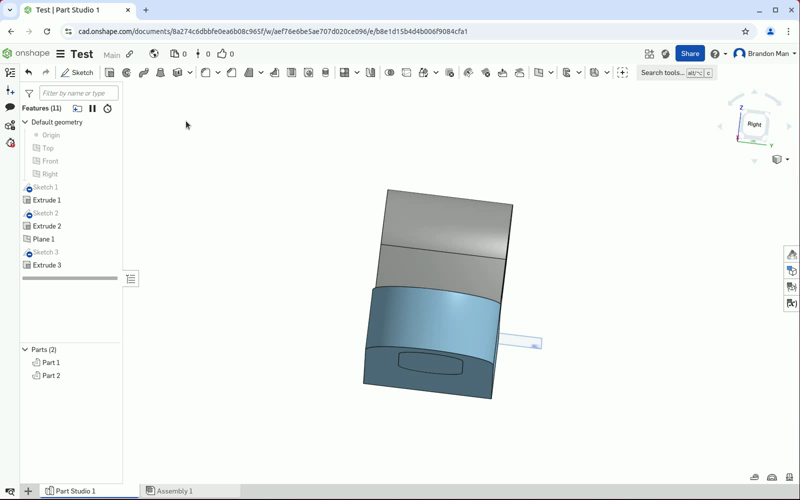
key(right, 3)
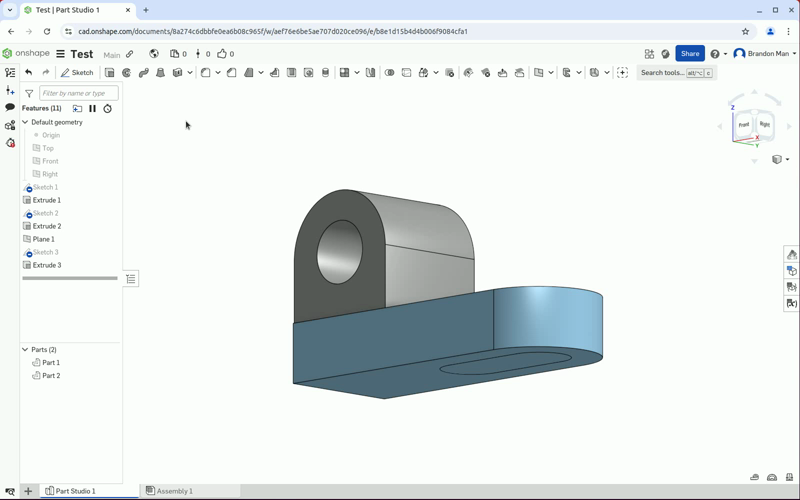
key(down, 3)
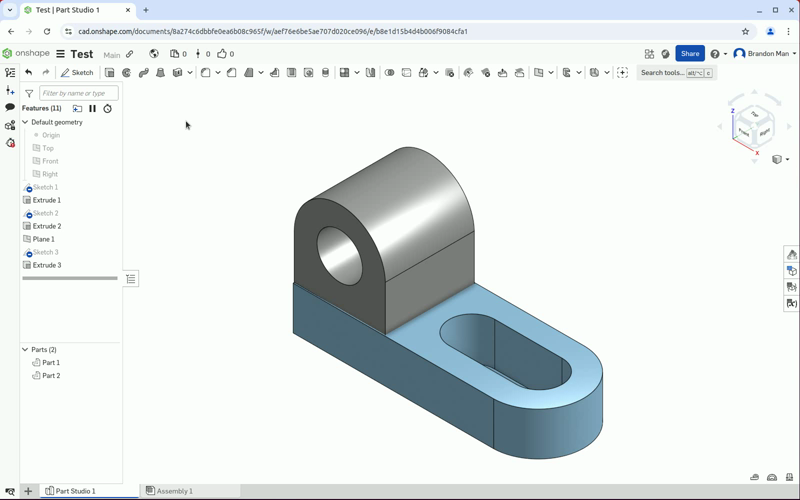
mouse_move(73, 189)
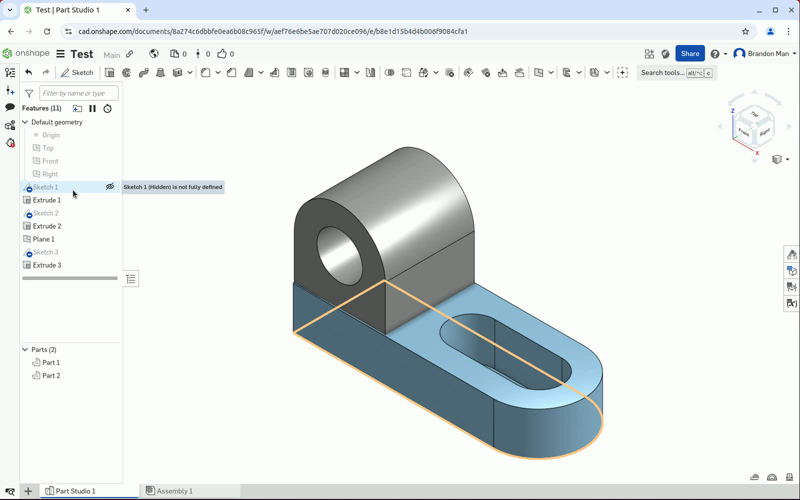
click(73, 189)